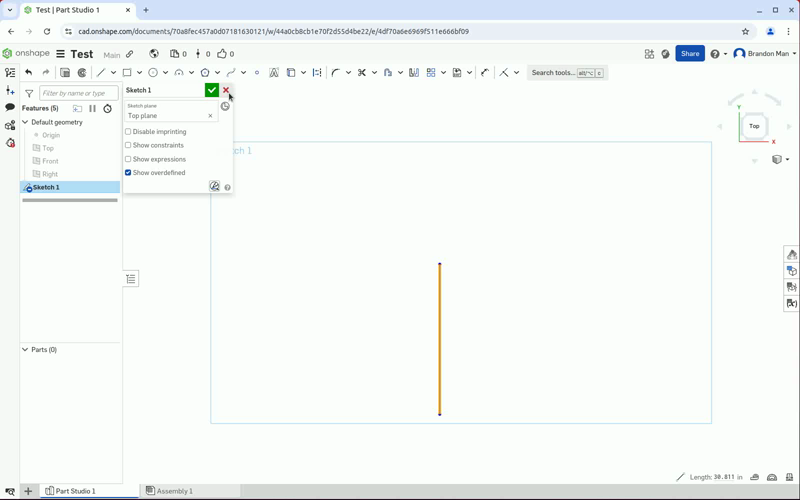
key(shift+h)
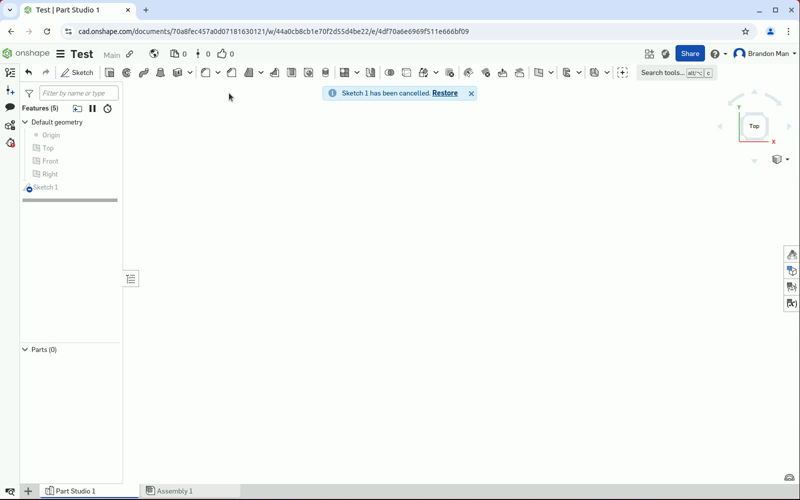
mouse_move(73, 352)
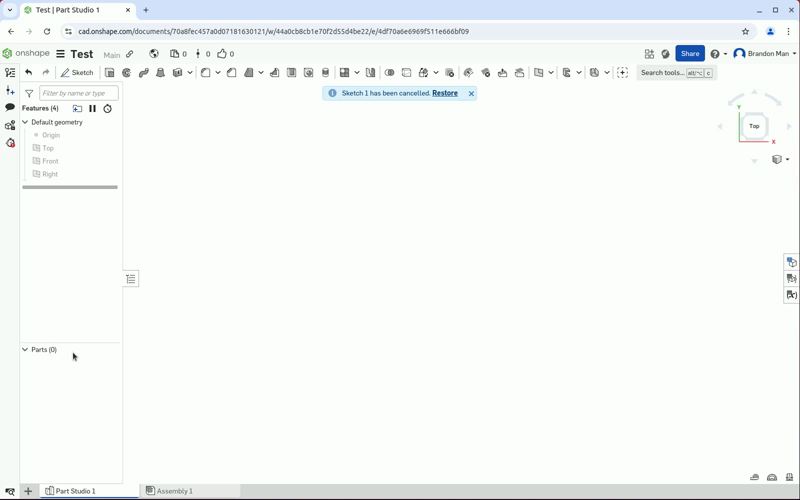
key(y)
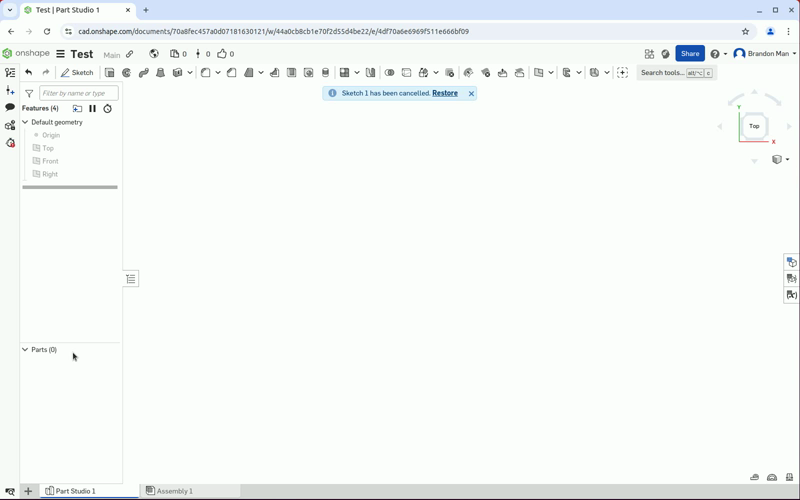
key(shift+p)
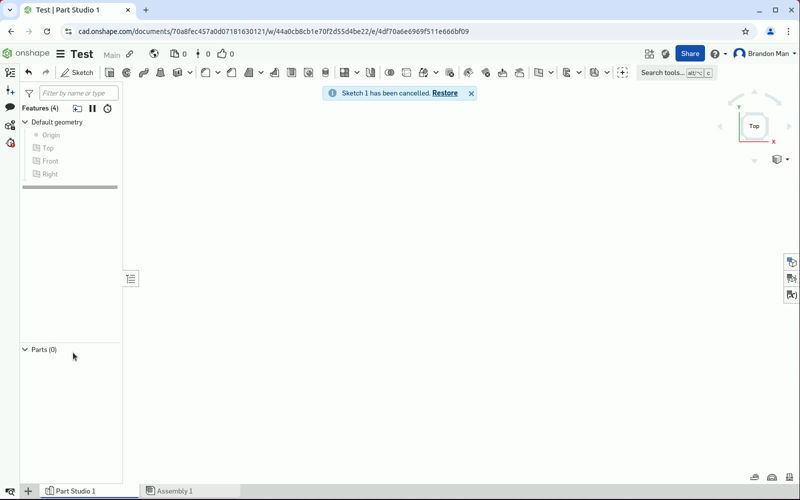
key(space)
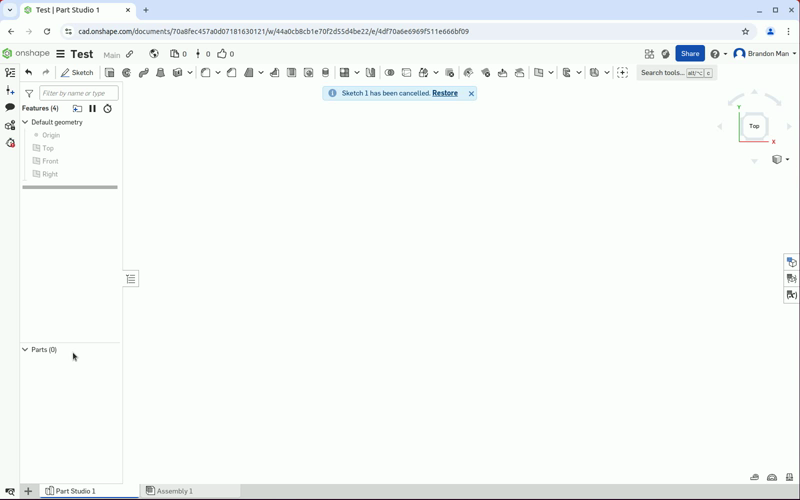
key_down(shift)
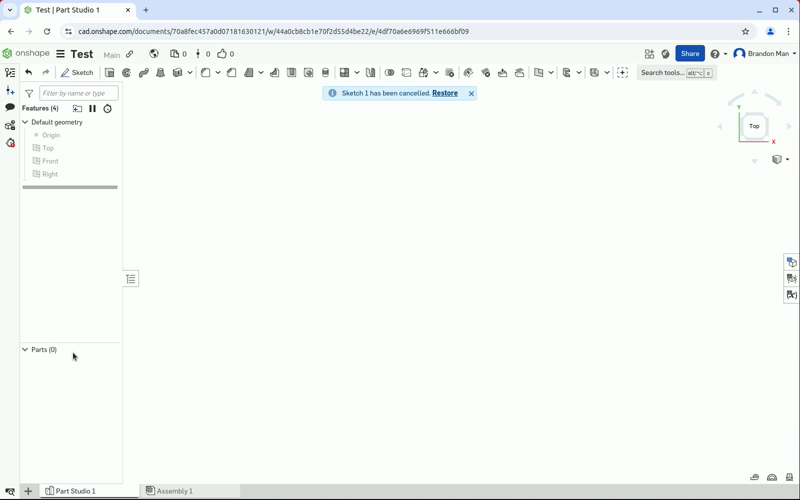
key(up)
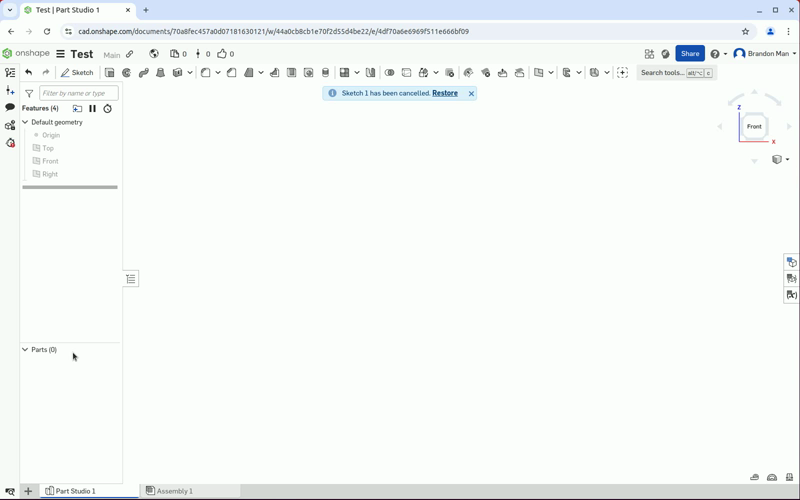
key_up(shift)
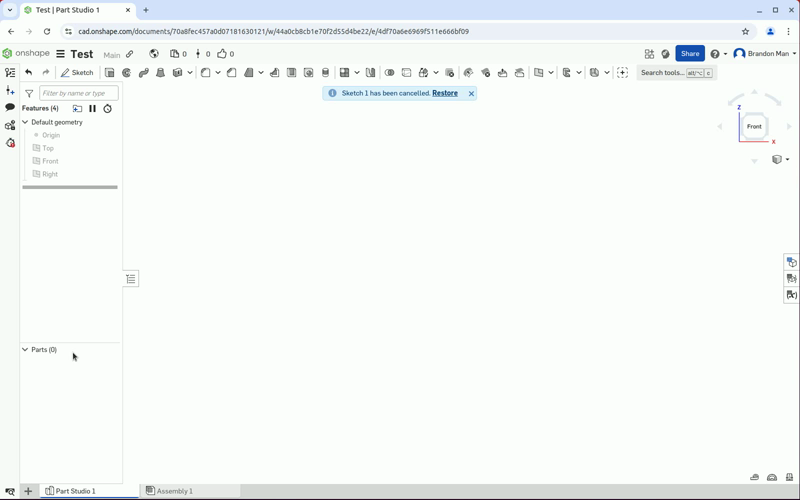
mouse_move(73, 352)
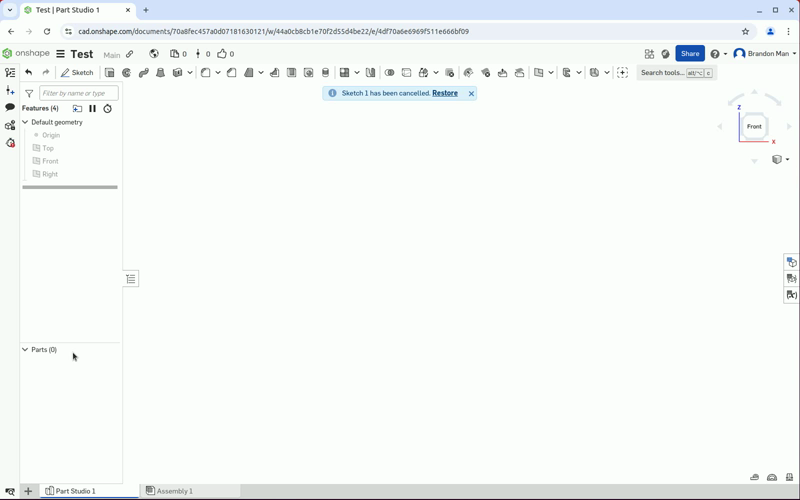
key(shift+y)
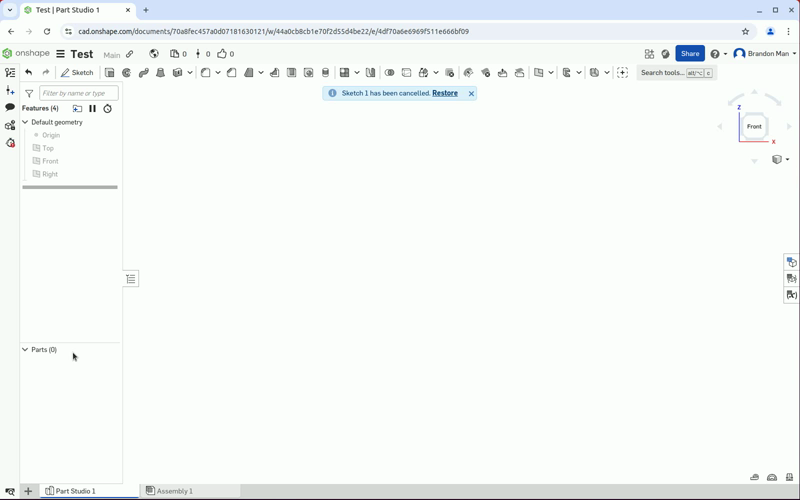
key(shift+s)
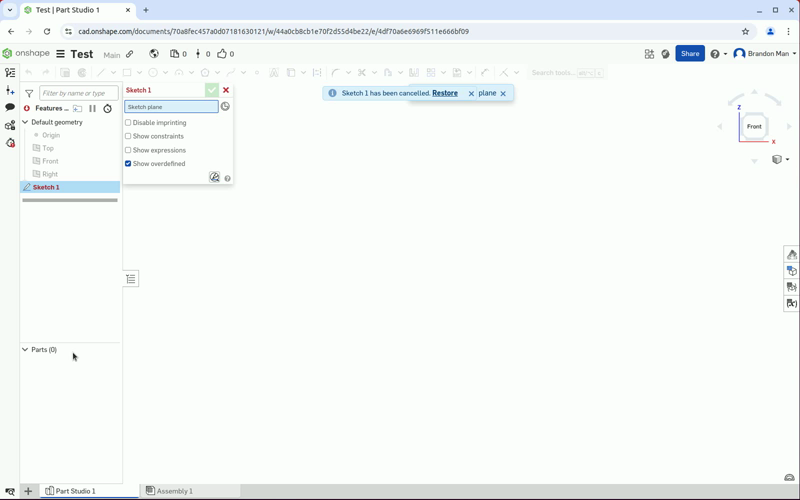
mouse_move(73, 163)
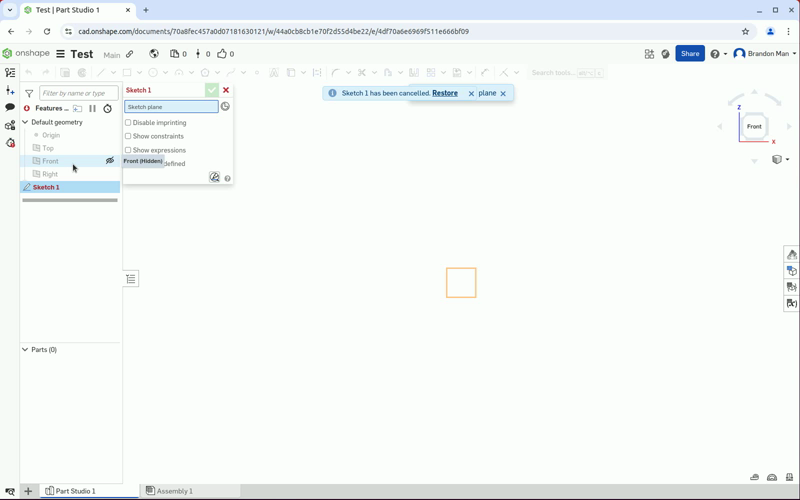
click(73, 163)
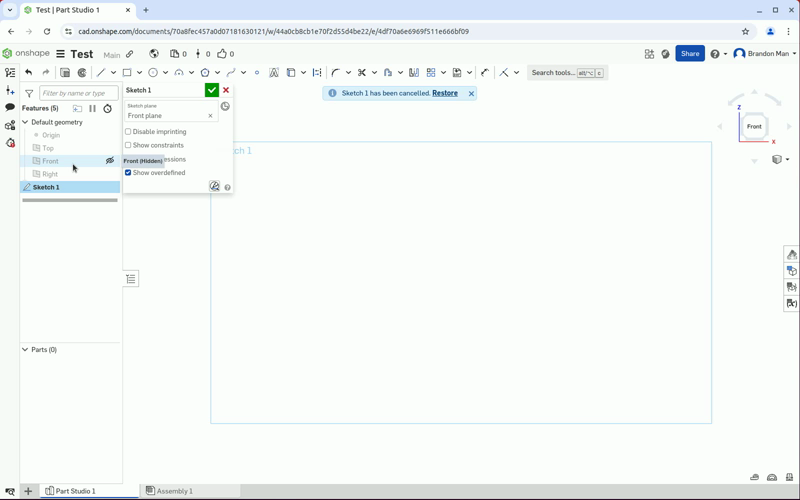
mouse_move(73, 352)
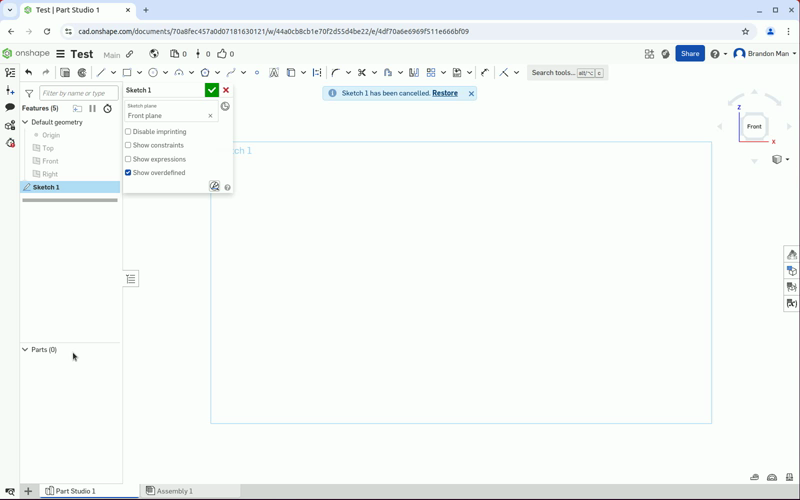
key(y)
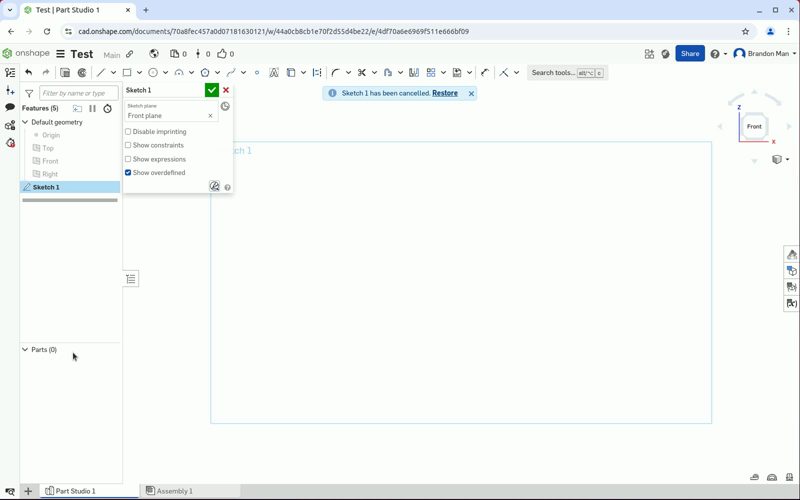
key(l)
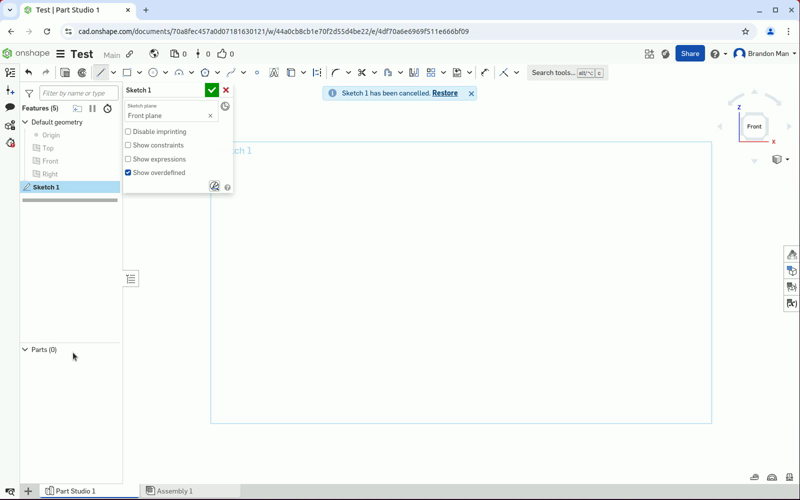
key_down(shift)
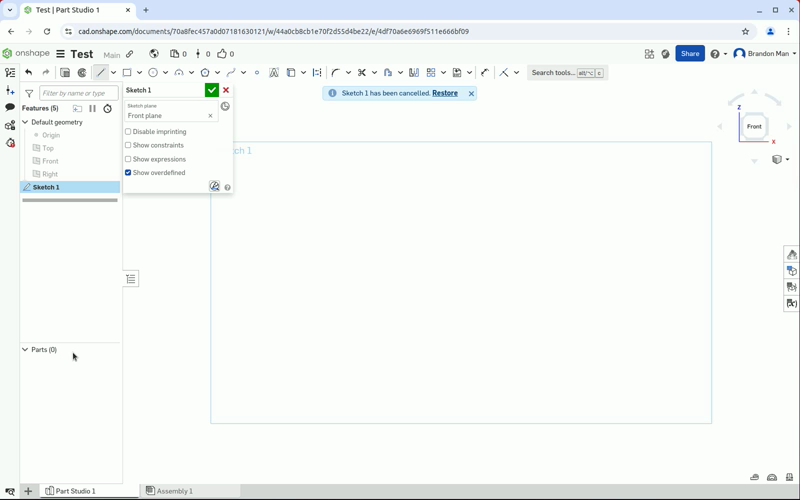
mouse_move(374, 343)
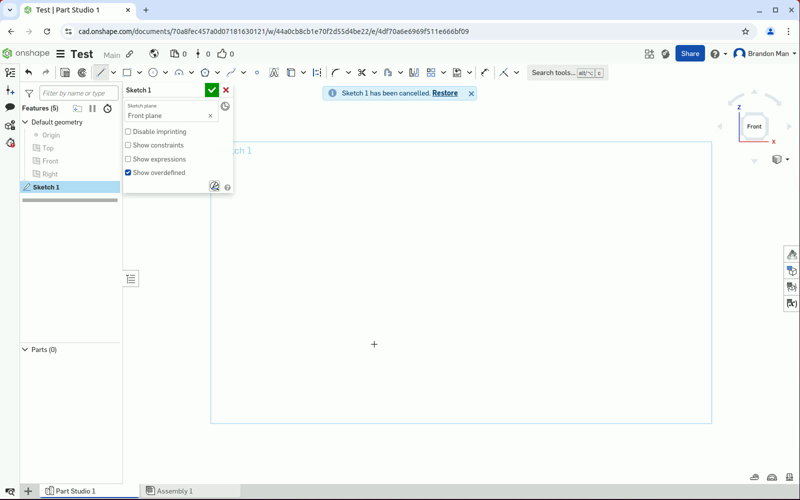
click(374, 343)
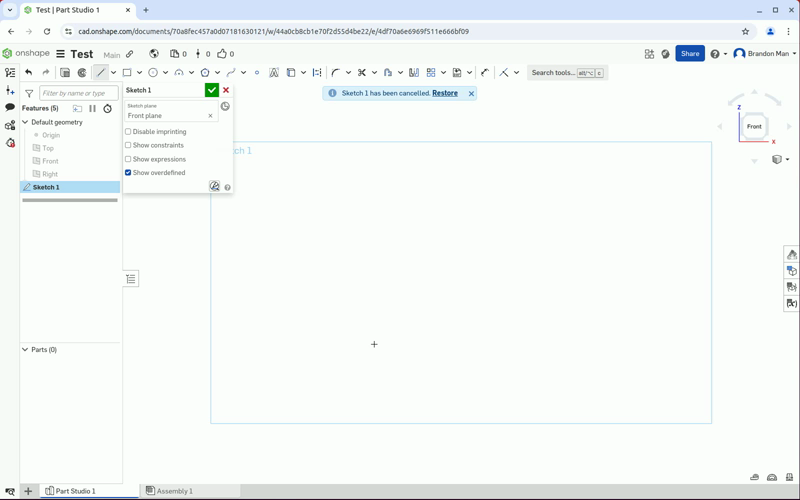
key_up(shift)
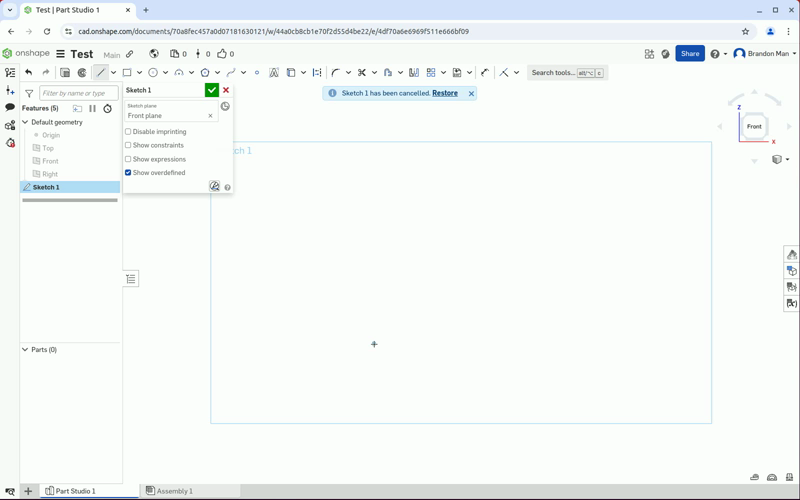
key_down(shift)
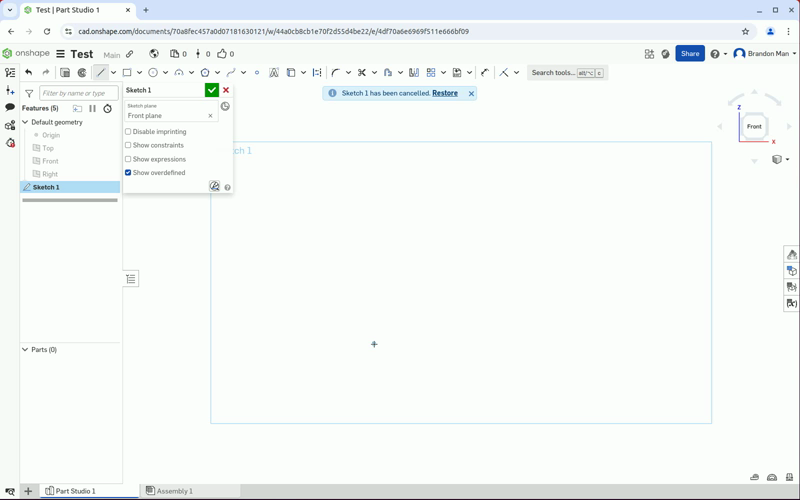
mouse_move(404, 343)
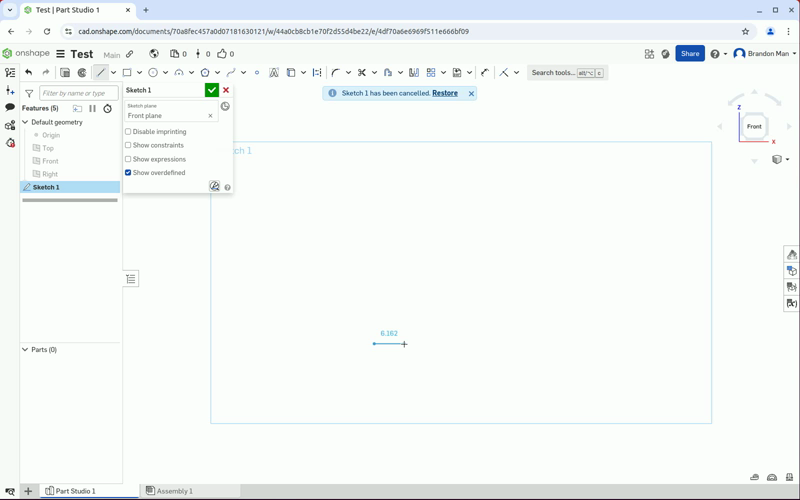
mouse_move(417, 343)
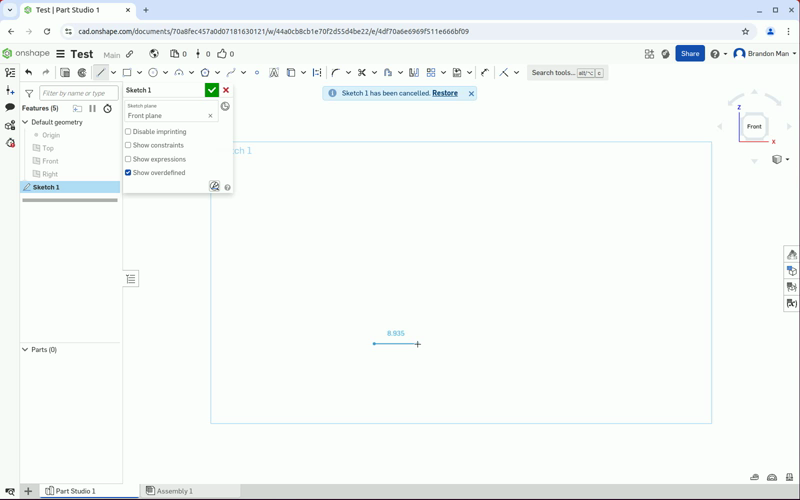
click(417, 343)
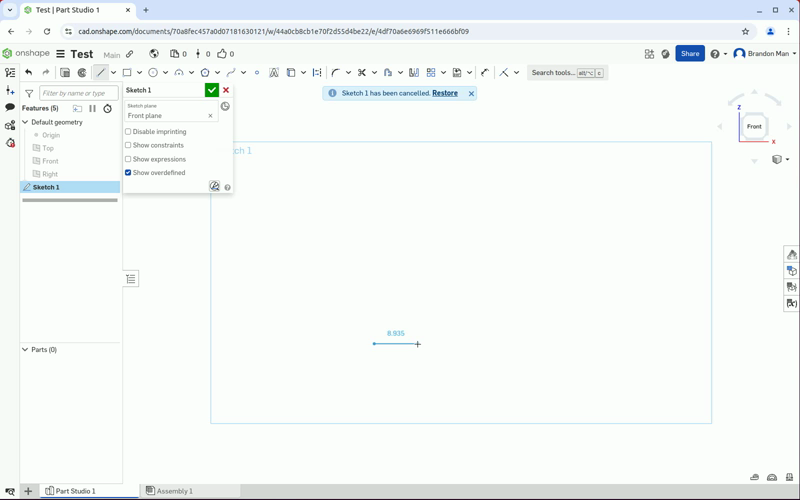
key_up(shift)
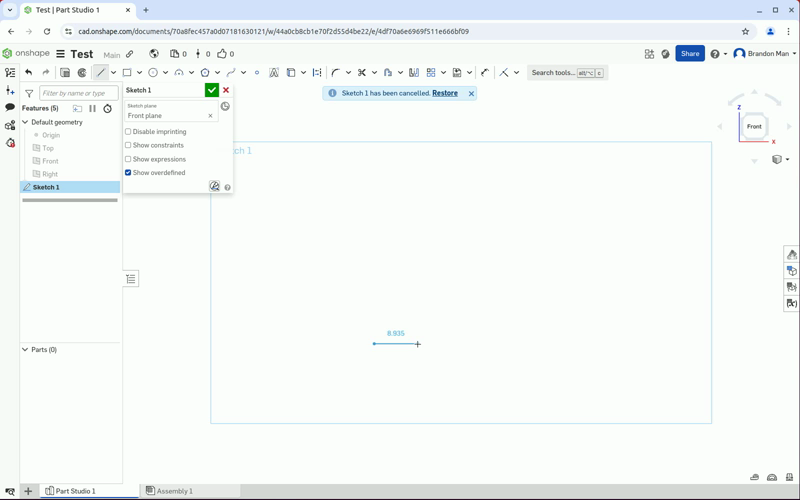
key_down(shift)
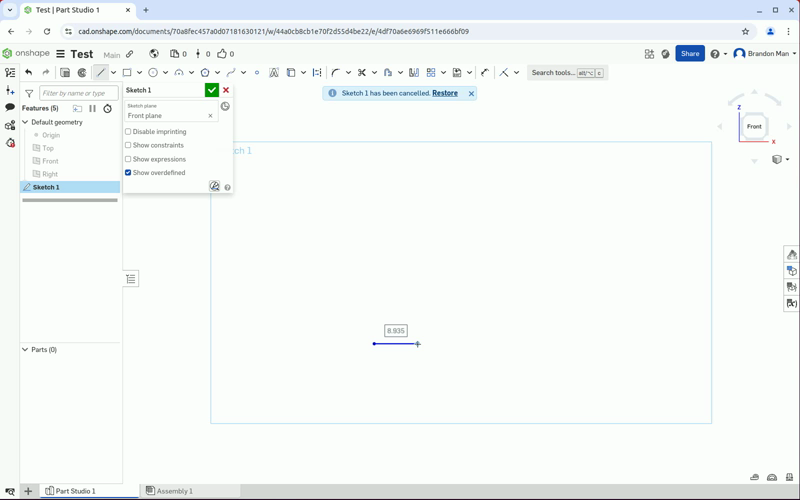
mouse_move(447, 343)
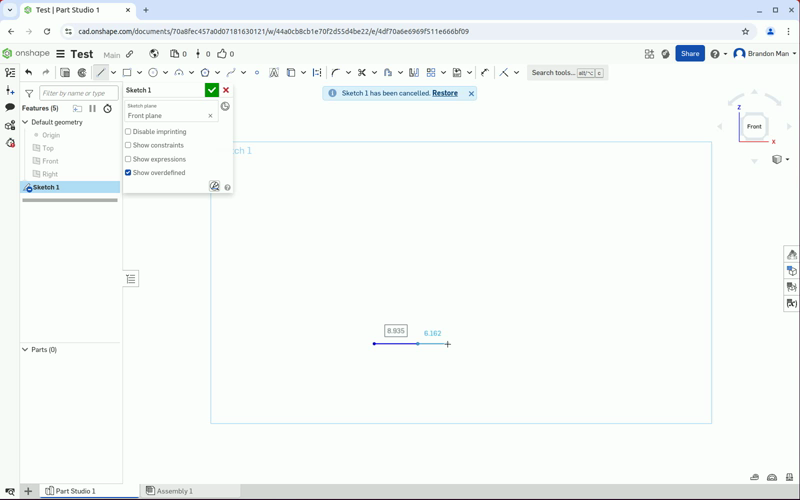
mouse_move(417, 325)
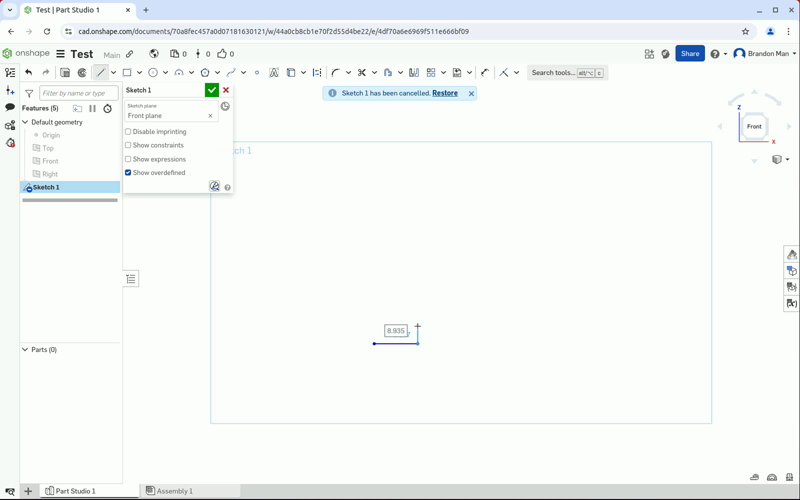
click(417, 325)
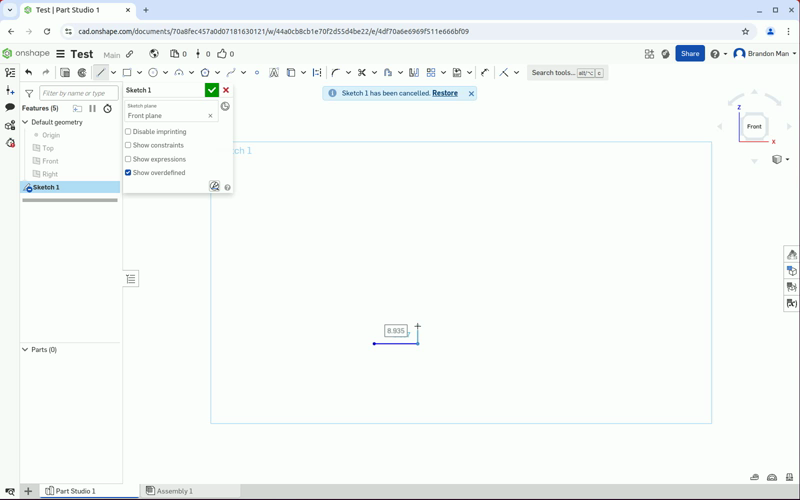
key_up(shift)
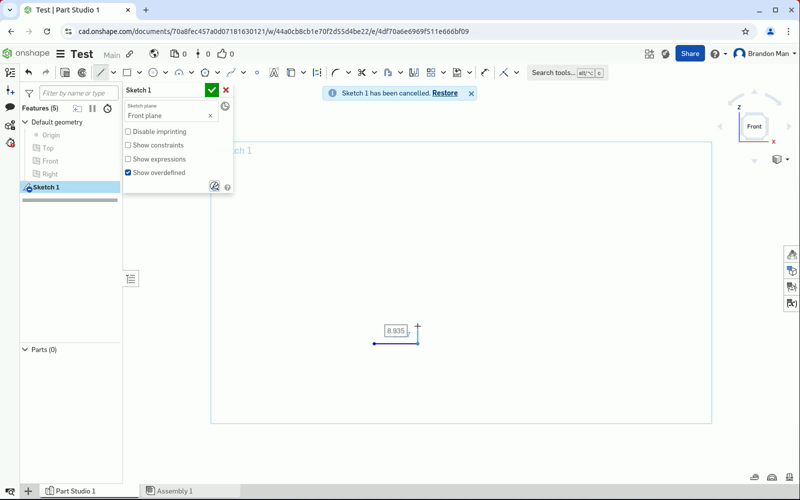
key_down(shift)
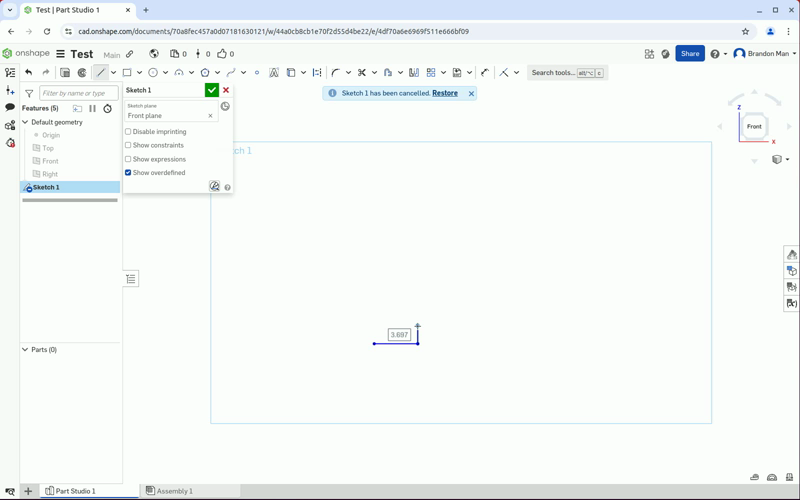
mouse_move(530, 325)
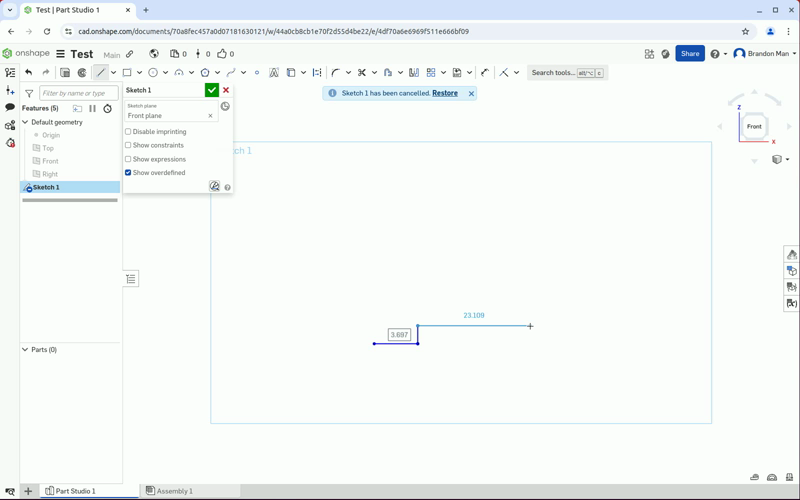
click(530, 325)
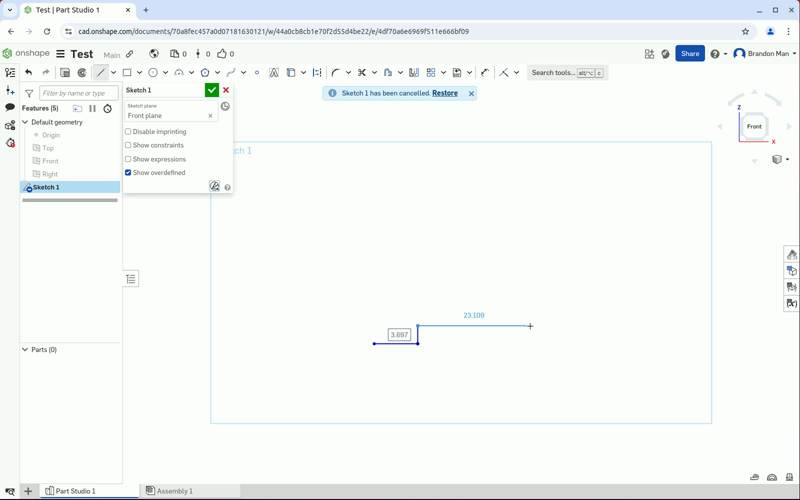
key_up(shift)
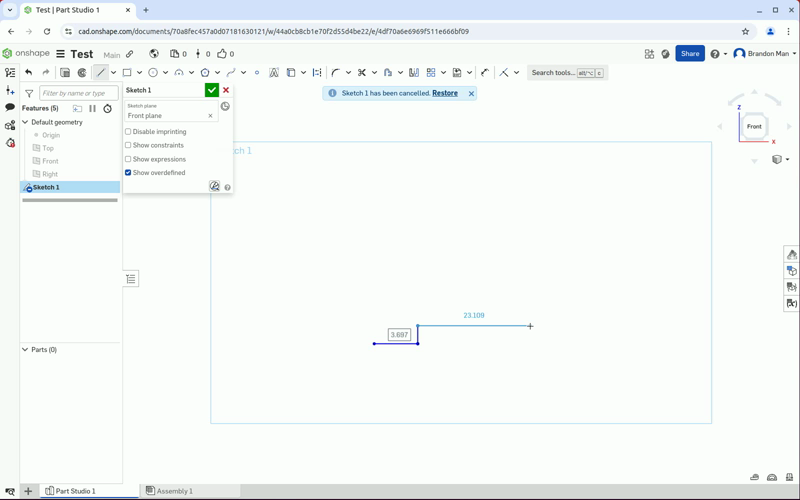
key_down(shift)
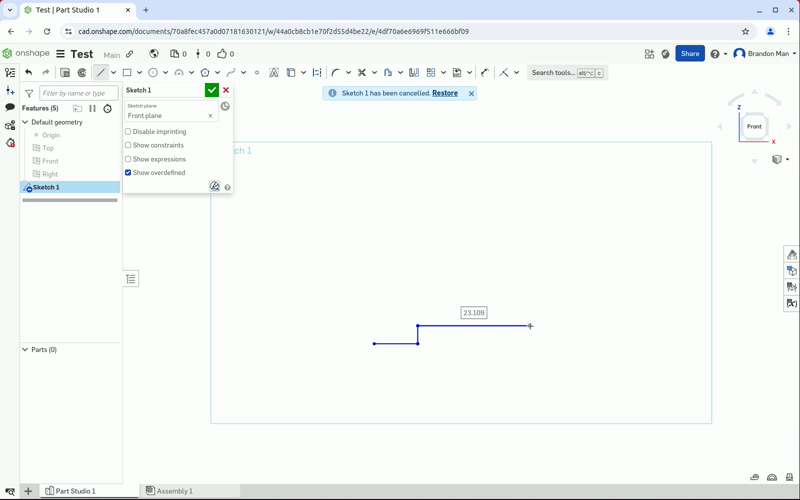
mouse_move(560, 325)
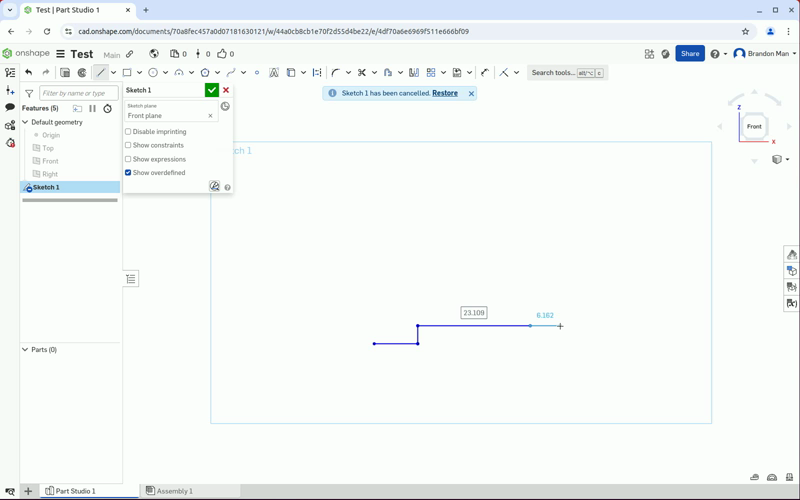
mouse_move(530, 343)
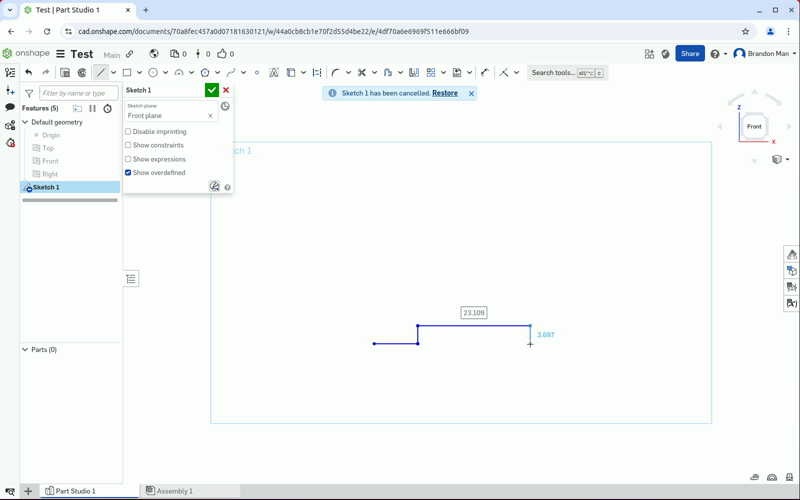
click(530, 343)
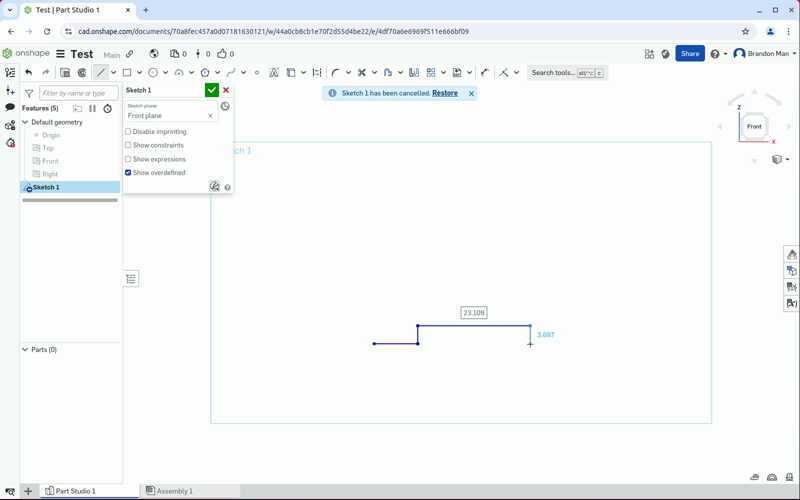
key_up(shift)
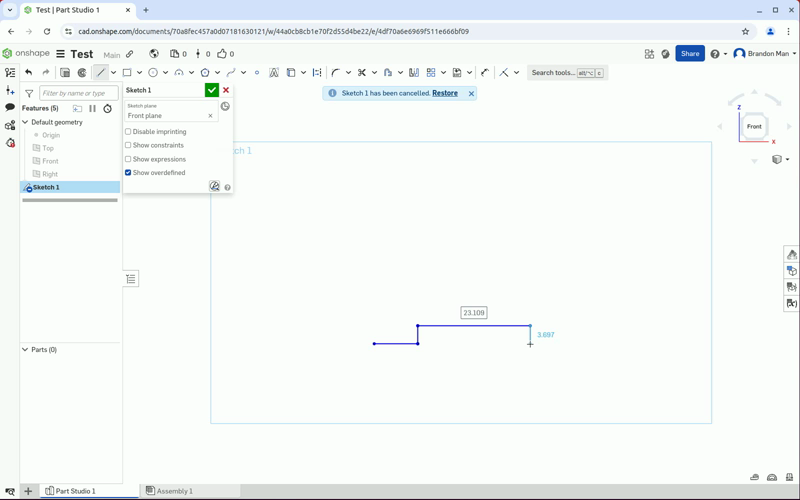
key_down(shift)
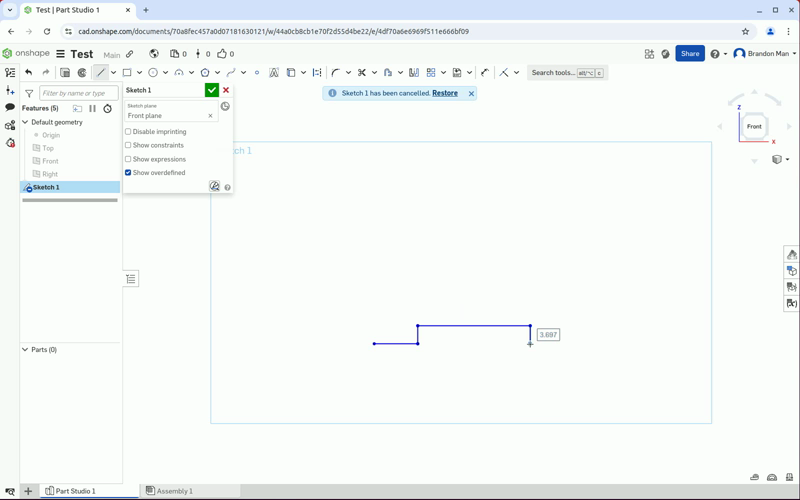
mouse_move(560, 343)
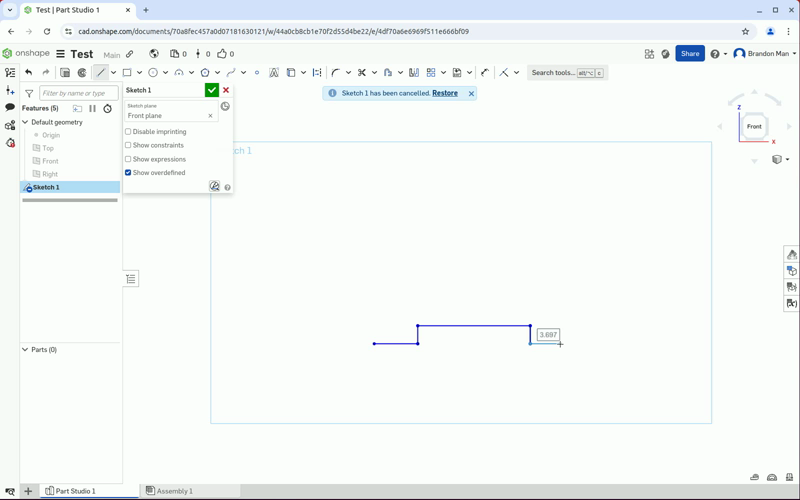
mouse_move(546, 343)
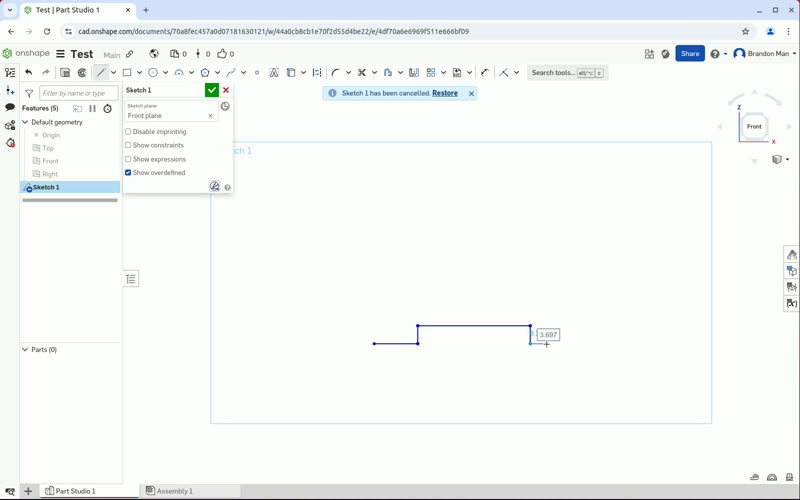
click(546, 343)
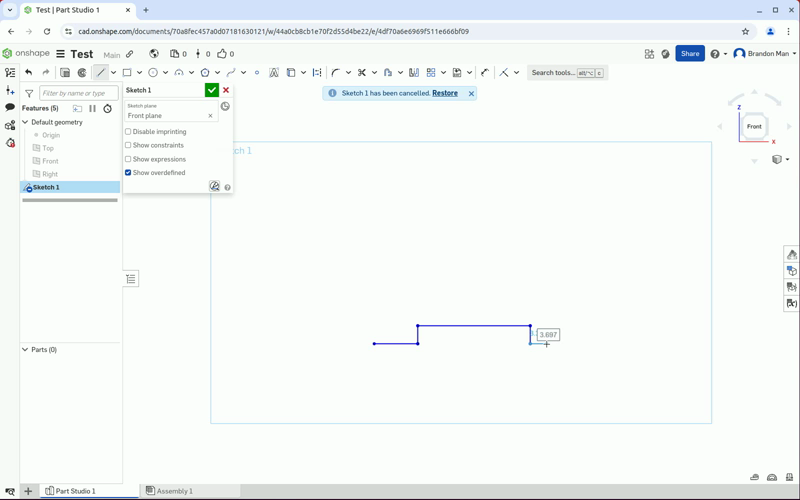
key_up(shift)
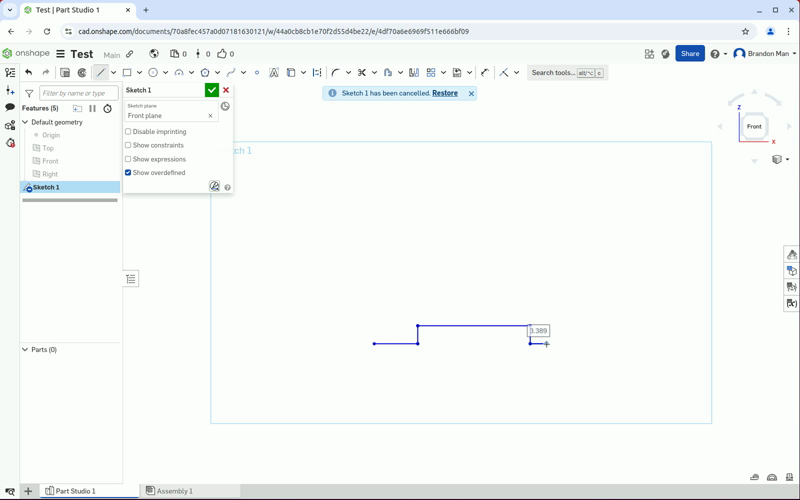
key_down(shift)
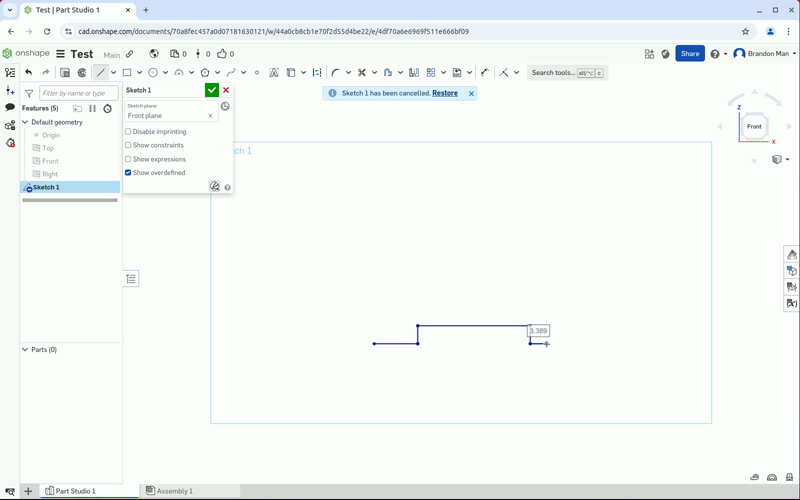
mouse_move(576, 343)
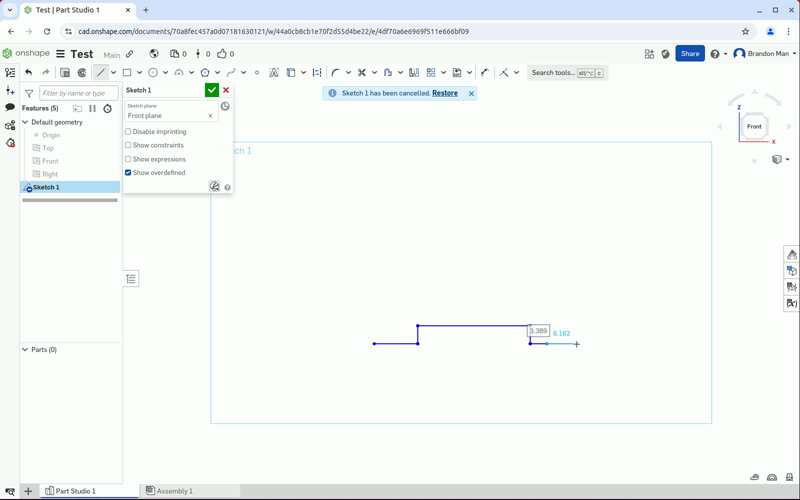
mouse_move(546, 309)
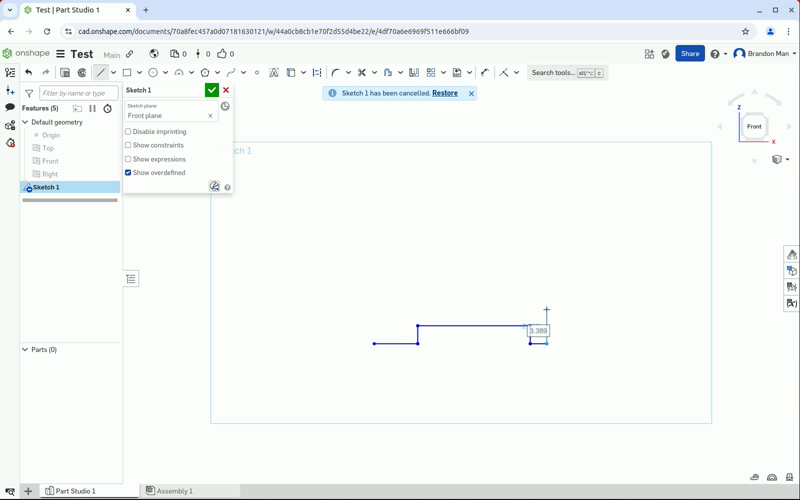
click(546, 309)
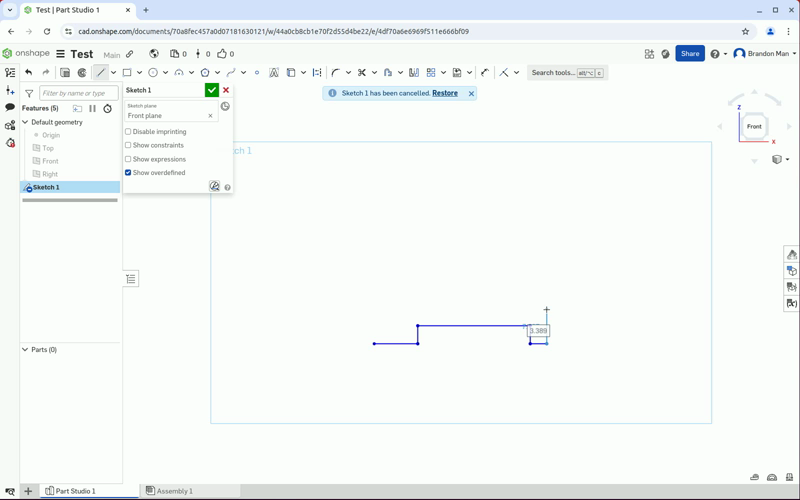
key_up(shift)
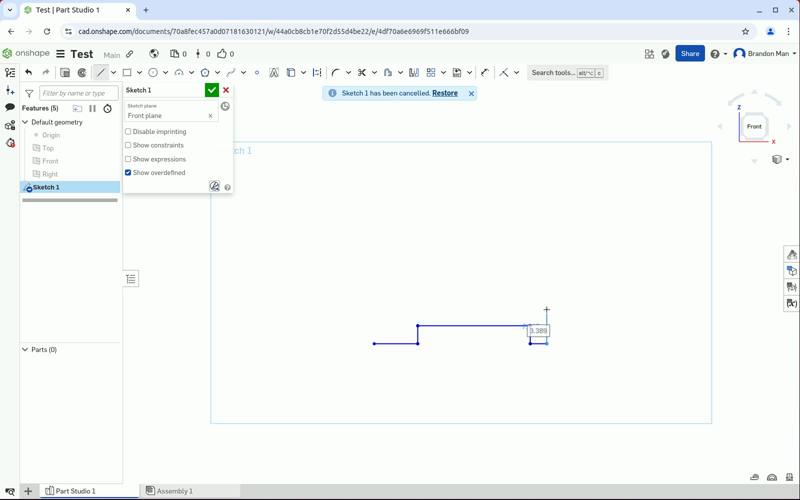
key_down(shift)
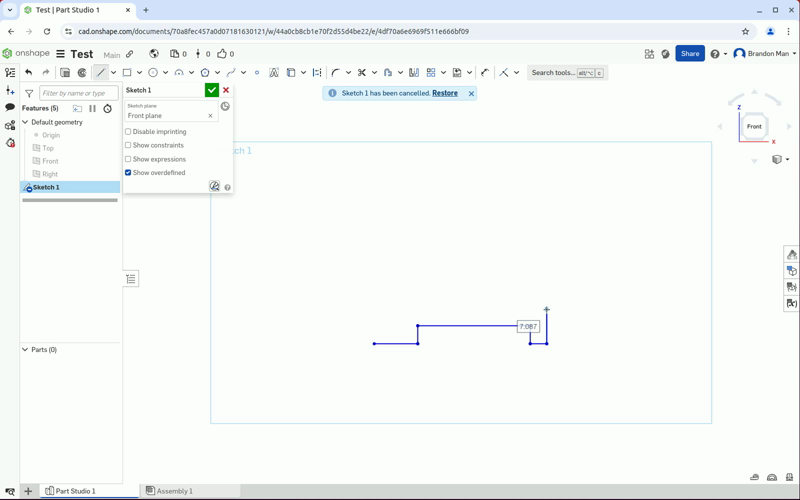
mouse_move(576, 309)
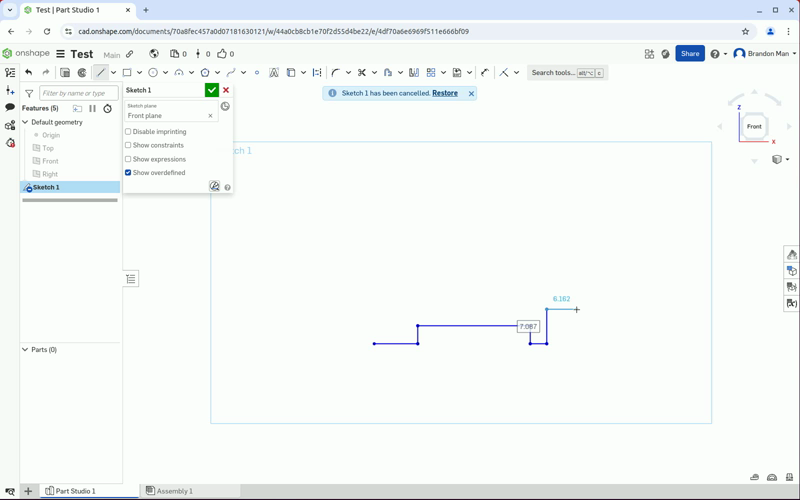
mouse_move(512, 309)
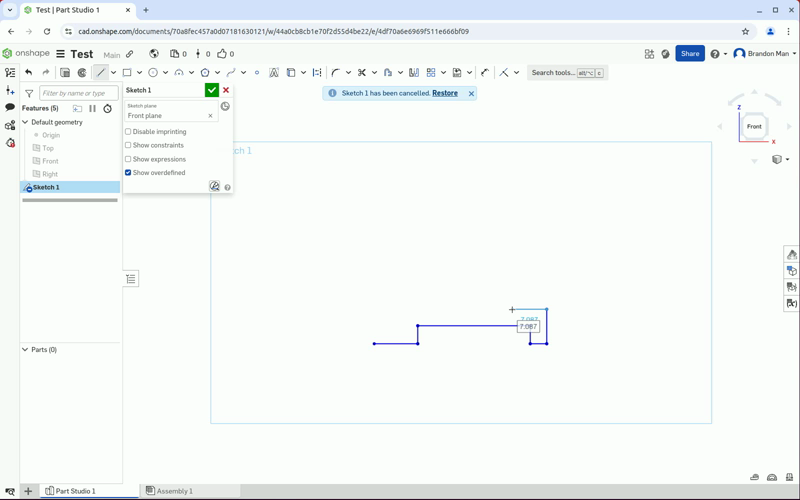
click(512, 309)
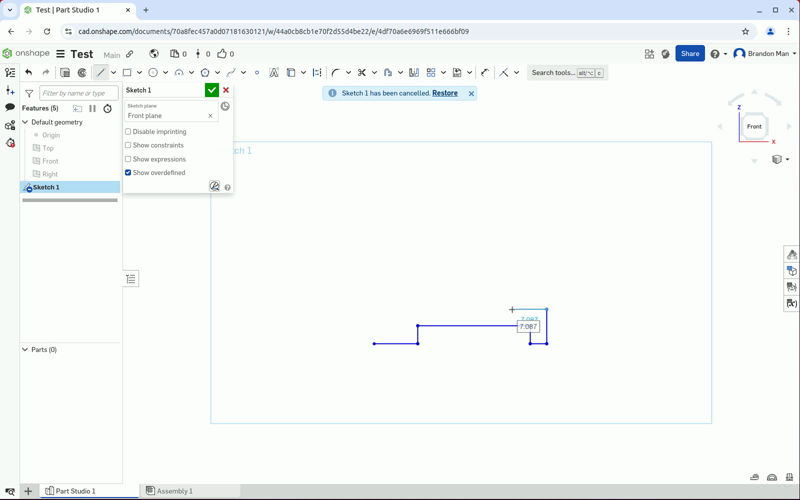
key_up(shift)
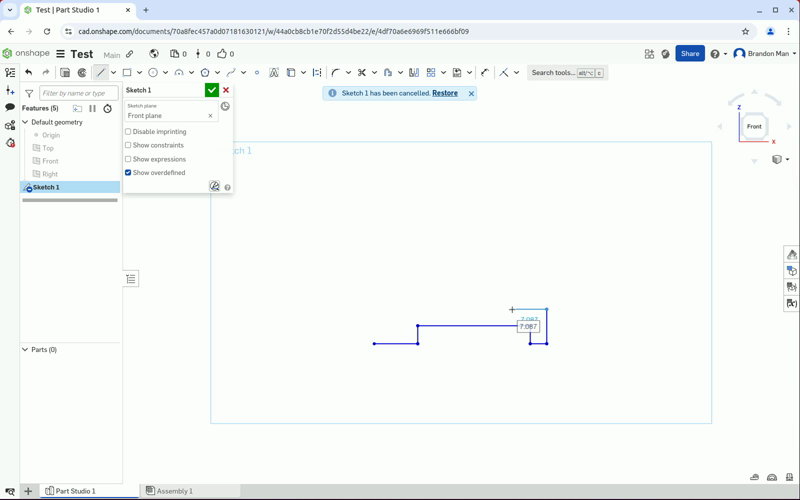
key_down(shift)
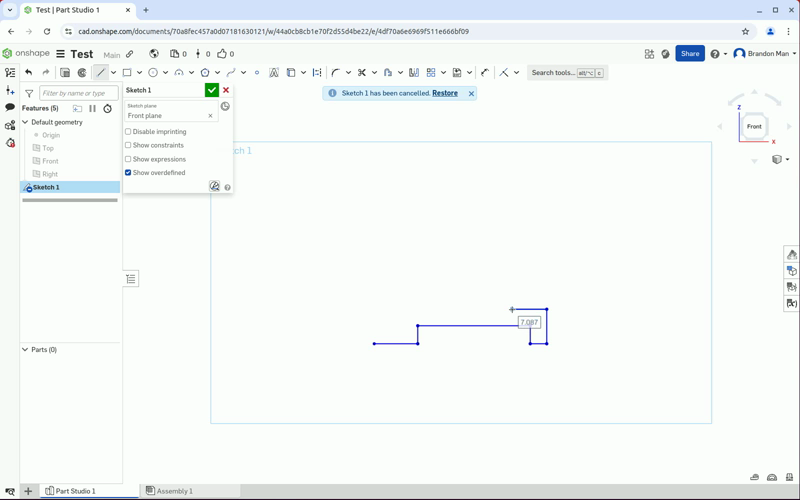
mouse_move(408, 309)
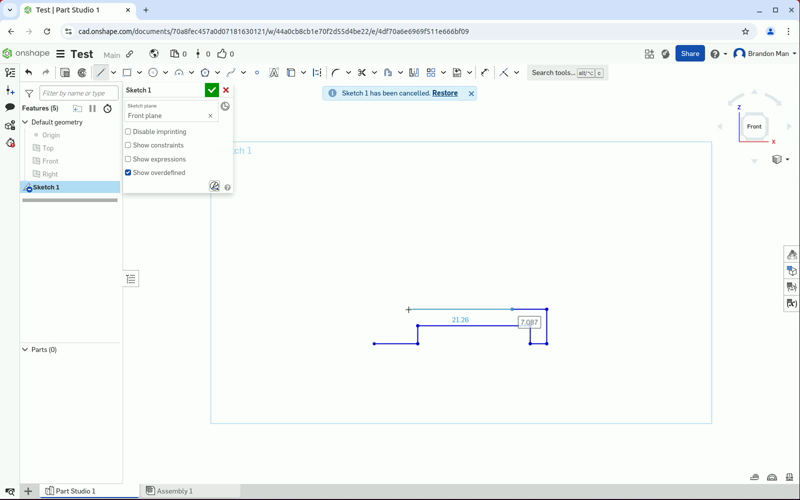
click(408, 309)
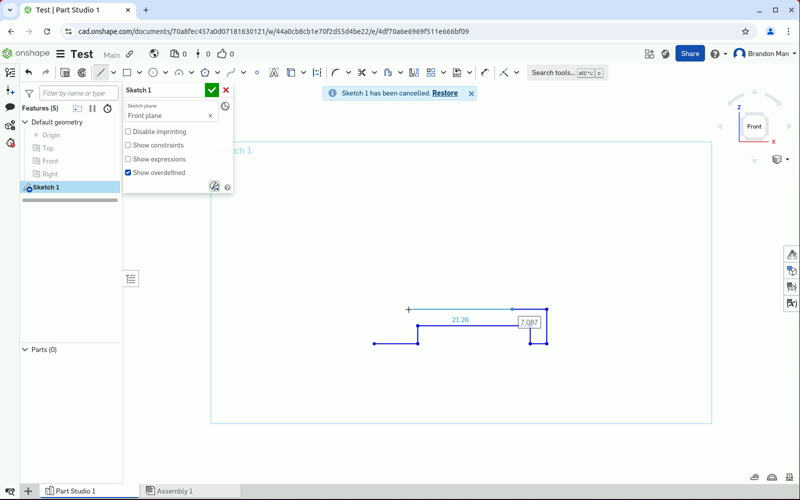
key_up(shift)
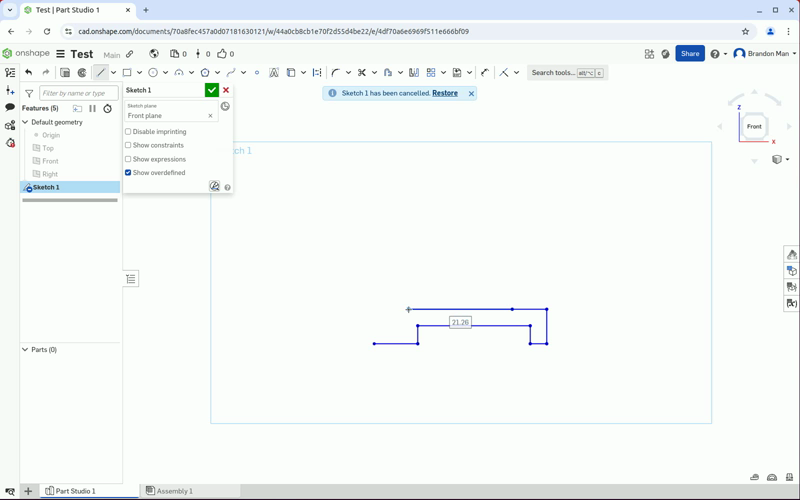
key_down(shift)
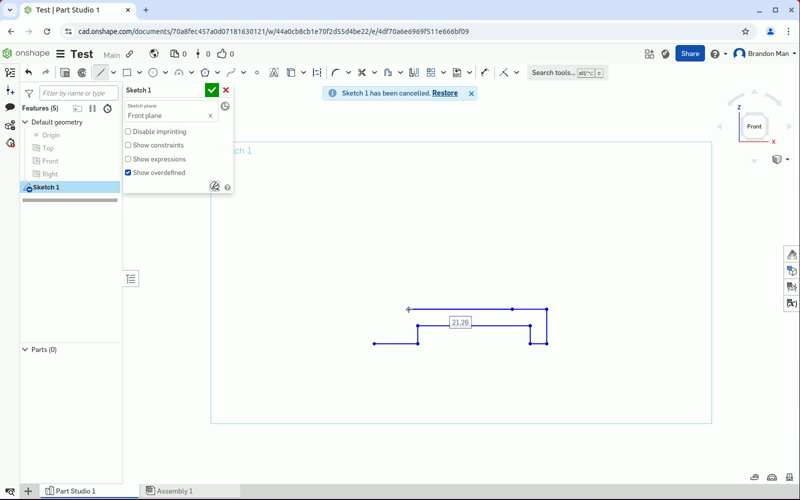
mouse_move(438, 309)
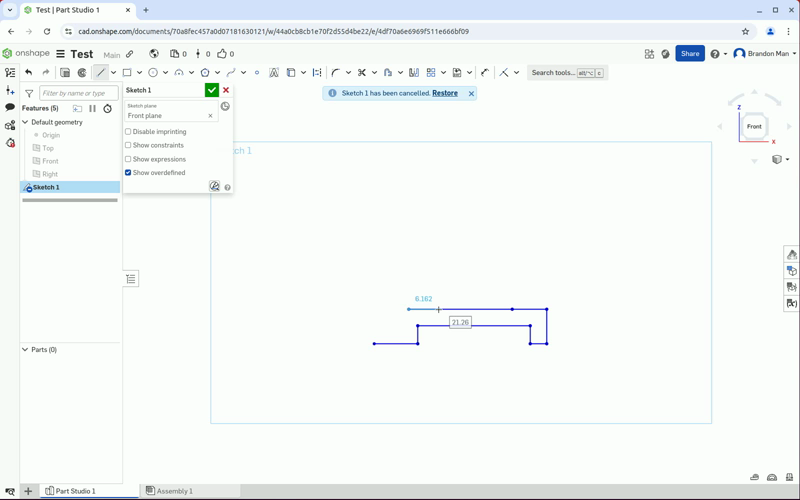
mouse_move(374, 309)
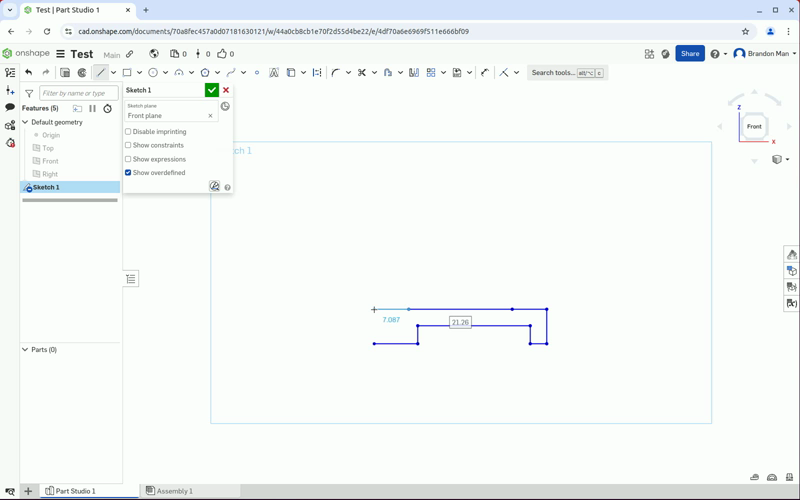
click(374, 309)
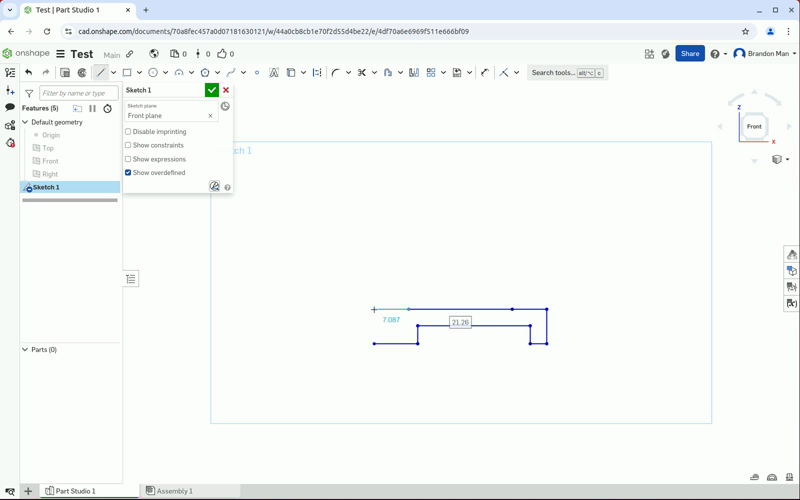
key_up(shift)
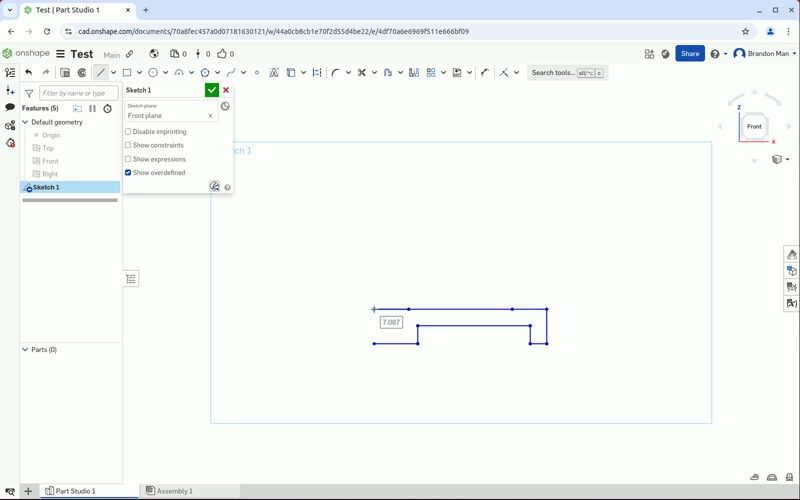
mouse_move(404, 309)
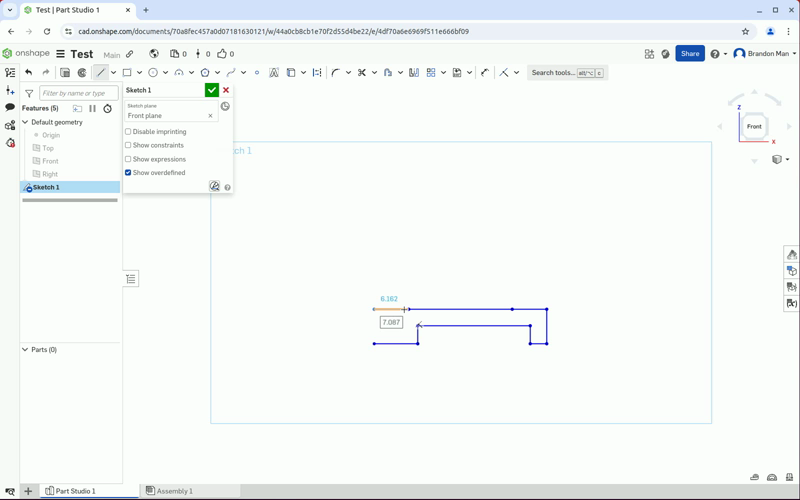
key_down(shift)
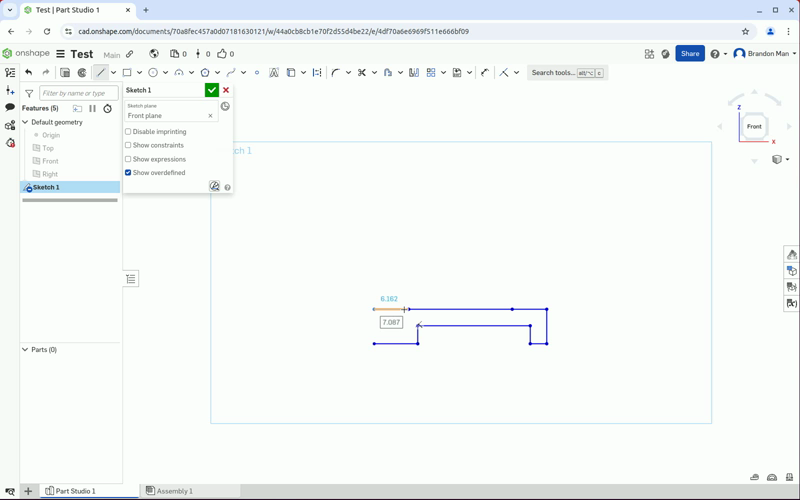
mouse_move(374, 343)
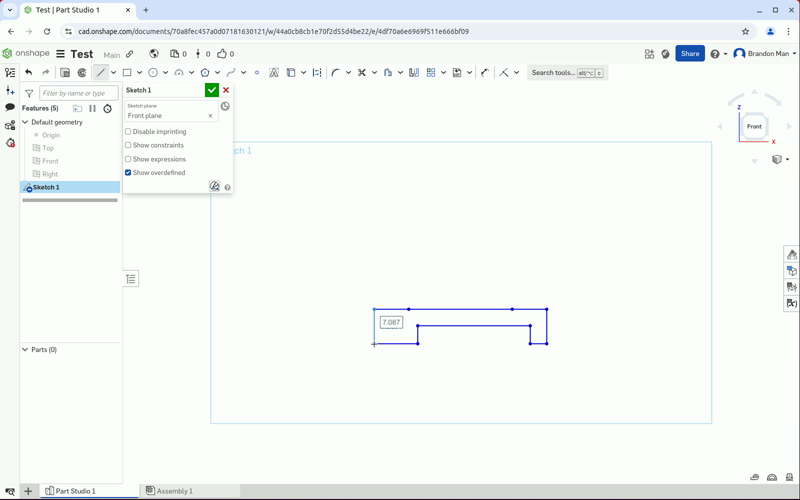
key_up(shift)
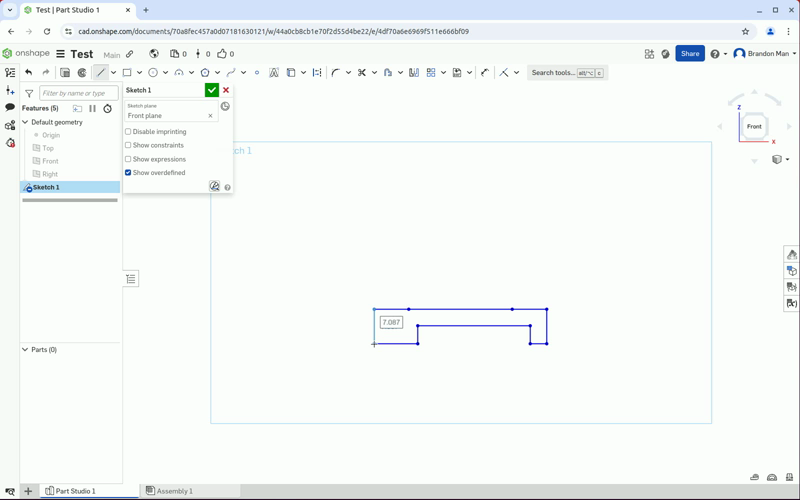
click(374, 343)
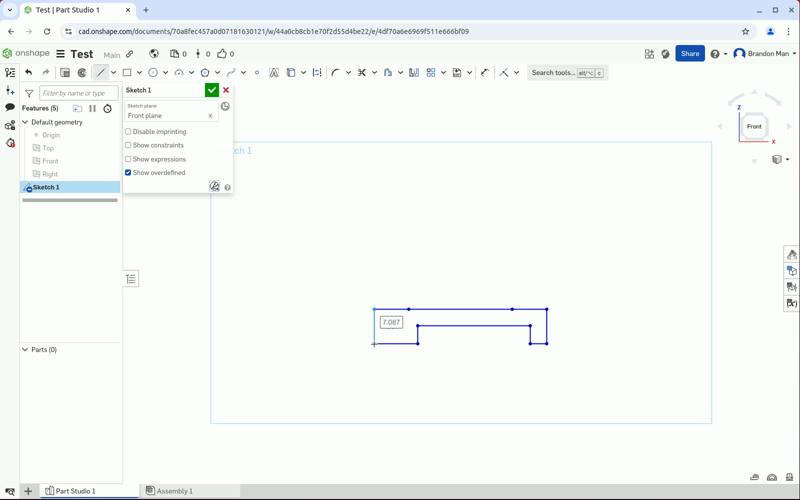
key(esc)
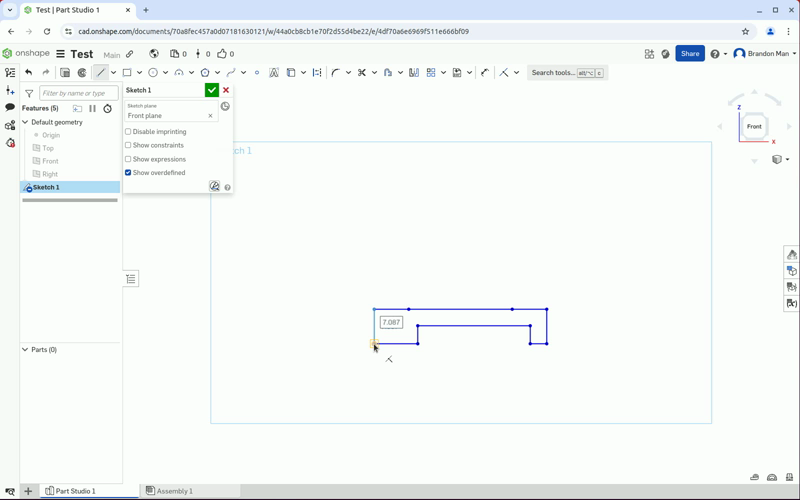
mouse_move(389, 312)
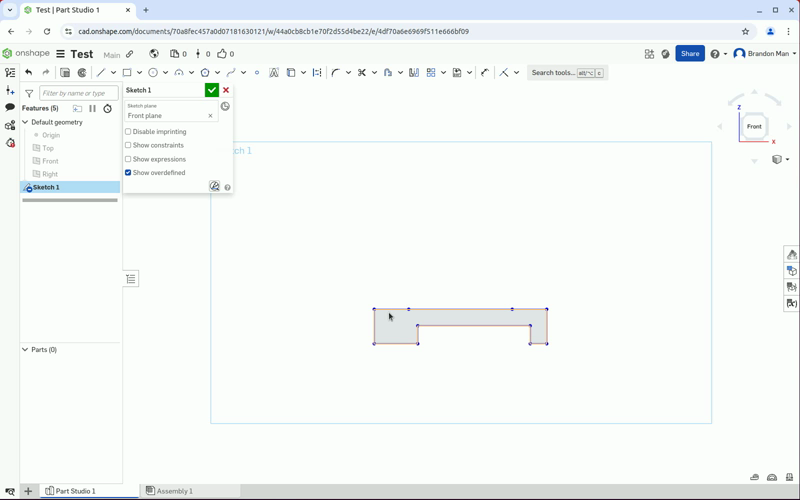
click(389, 312)
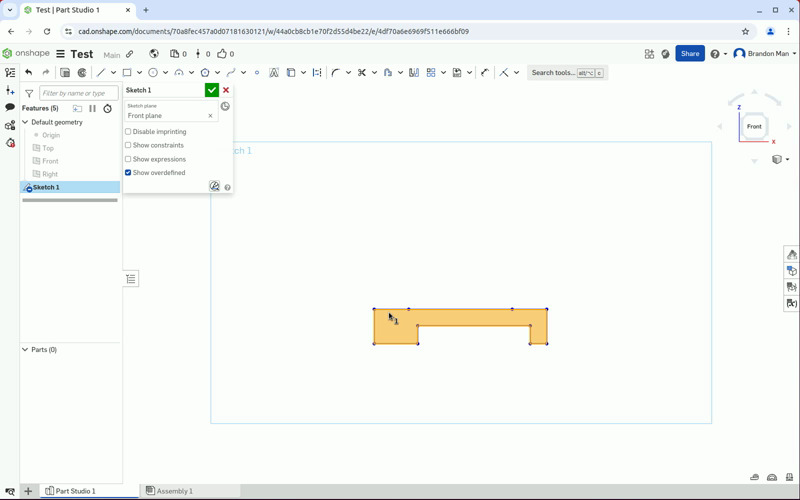
mouse_move(73, 352)
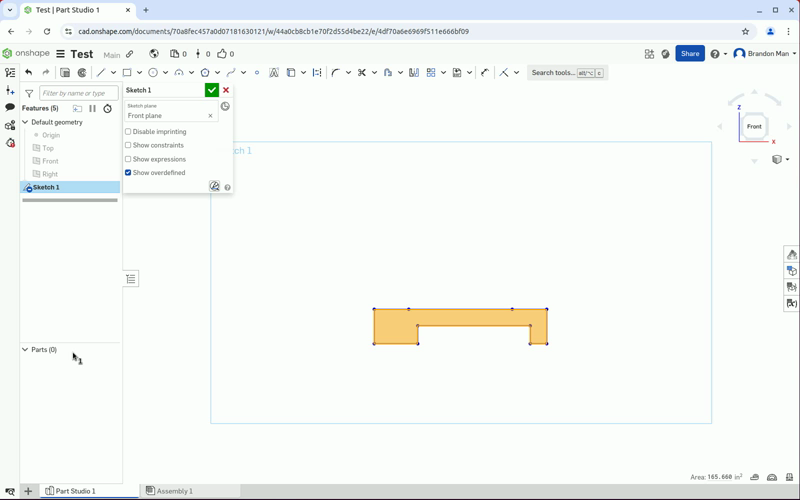
key(shift+y)
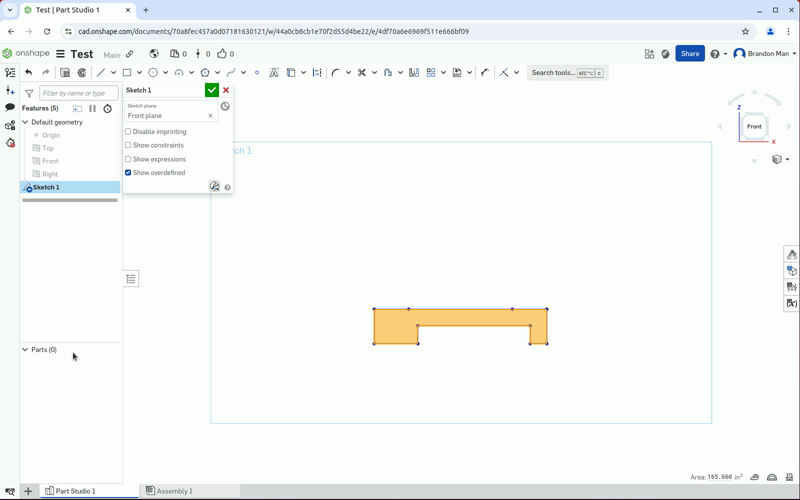
key(shift+e)
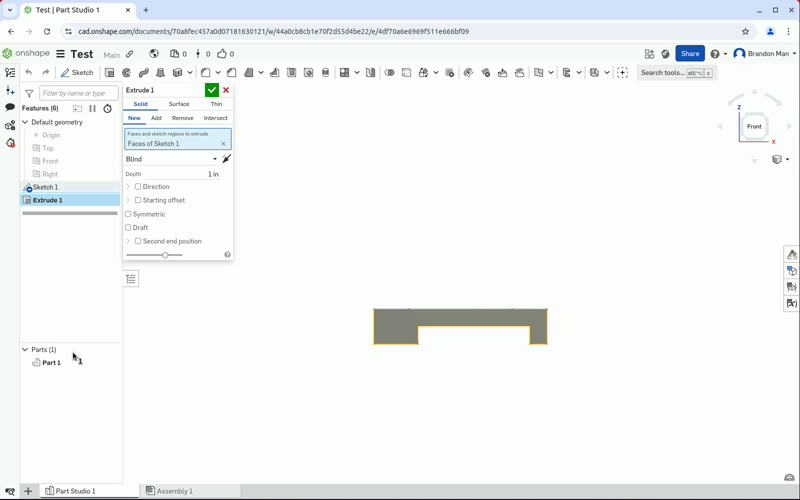
mouse_move(143, 106)
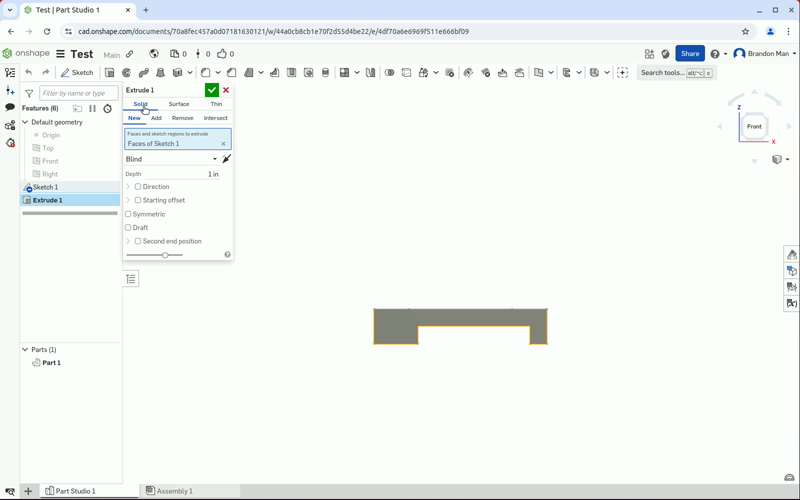
click(143, 106)
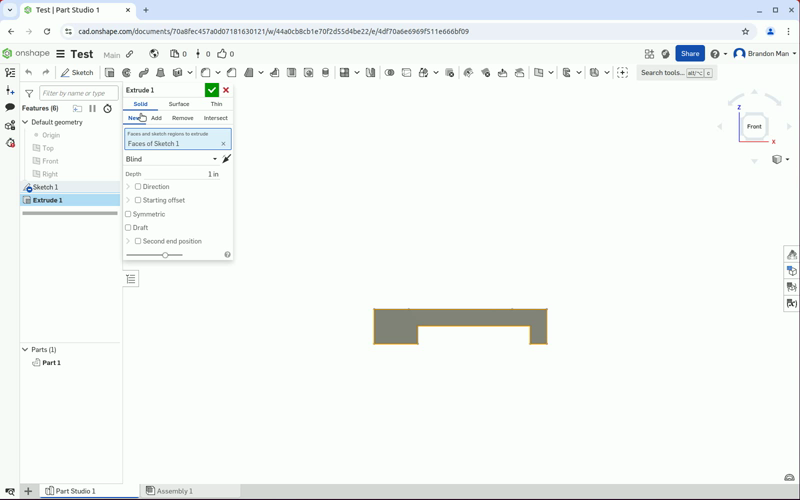
mouse_move(137, 120)
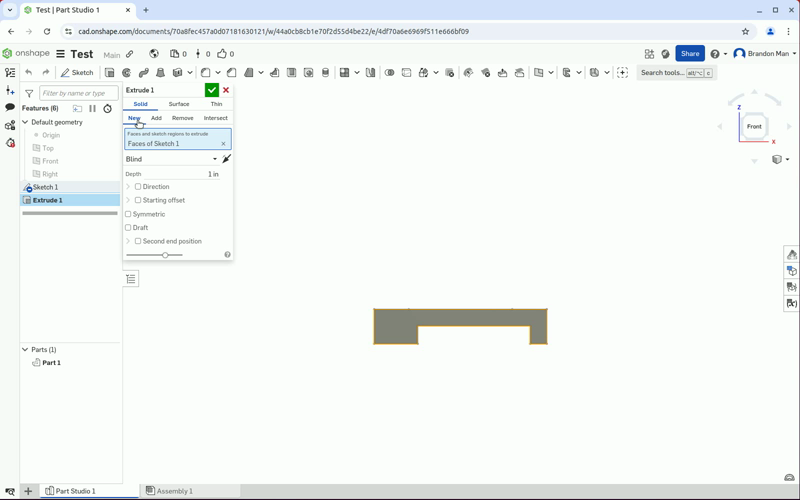
click(137, 120)
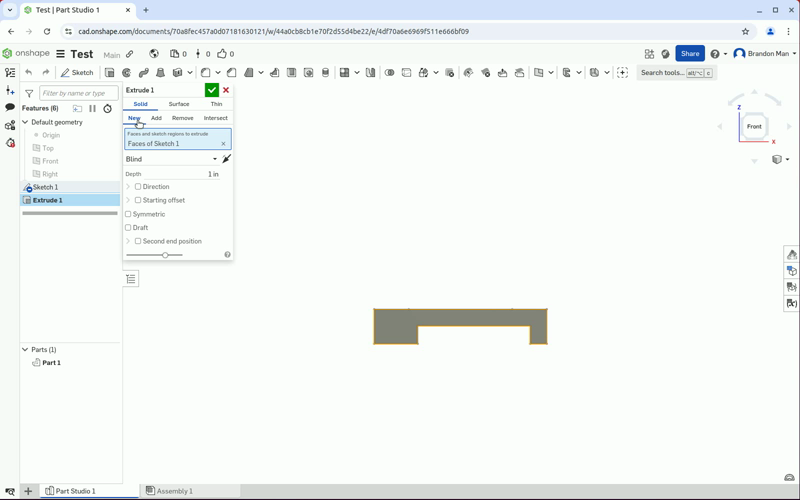
key(tab, 4)
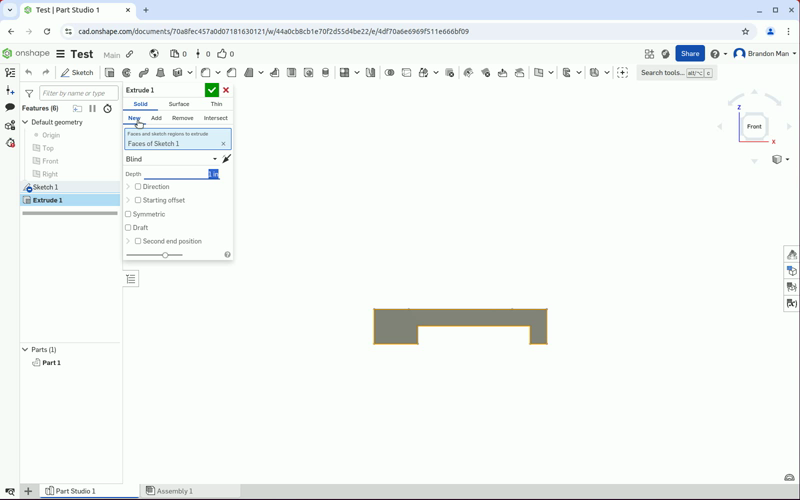
text(23.108)
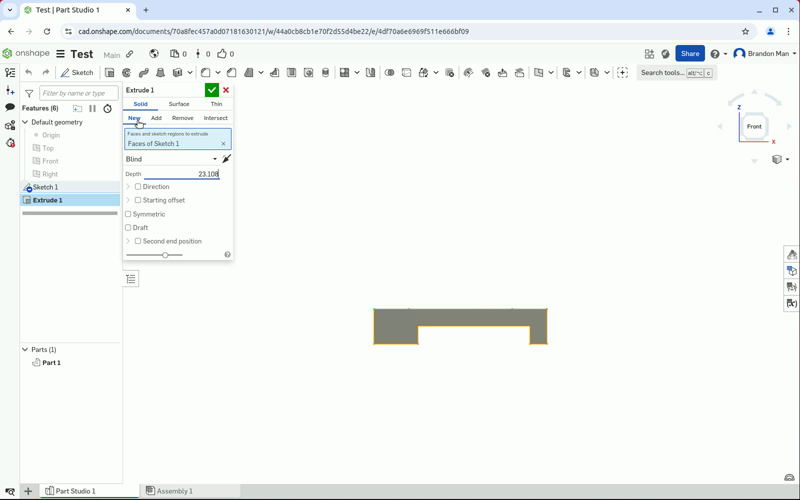
key(enter)
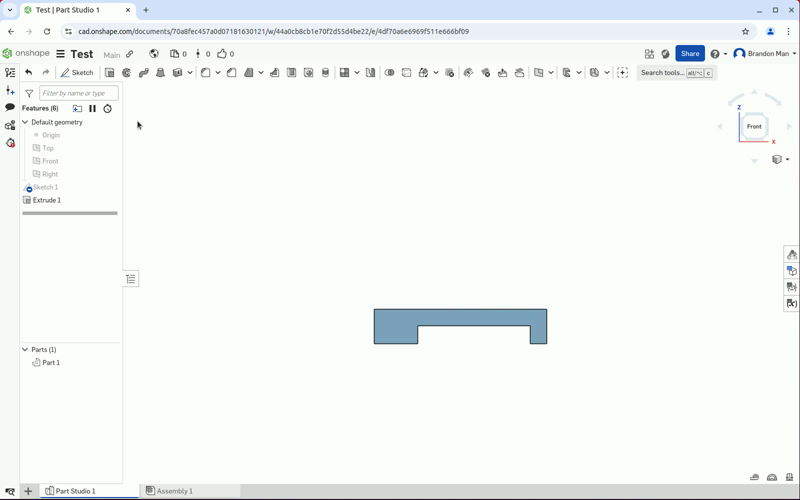
key(shift+h)
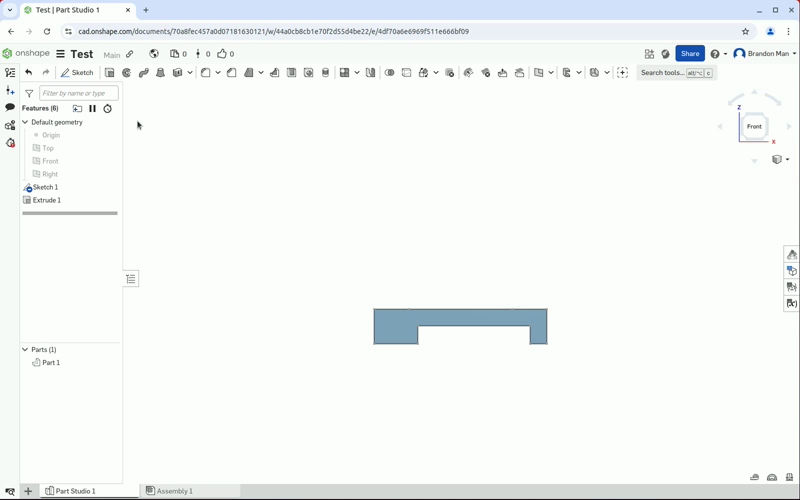
key(shift+h)
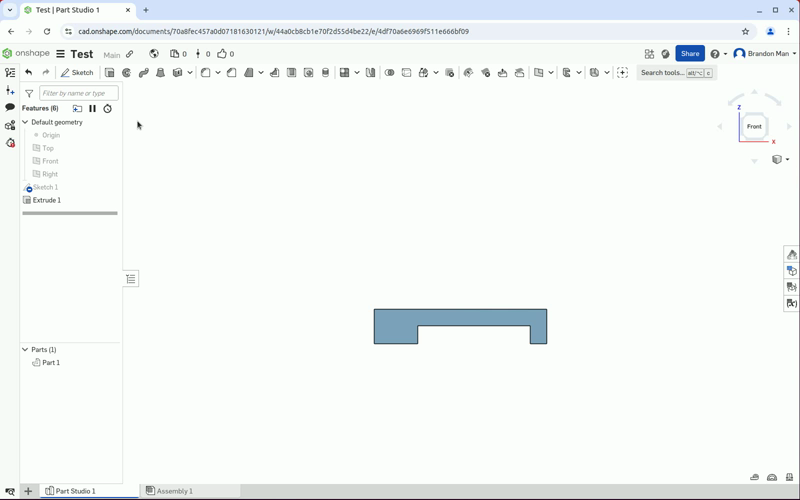
mouse_move(73, 189)
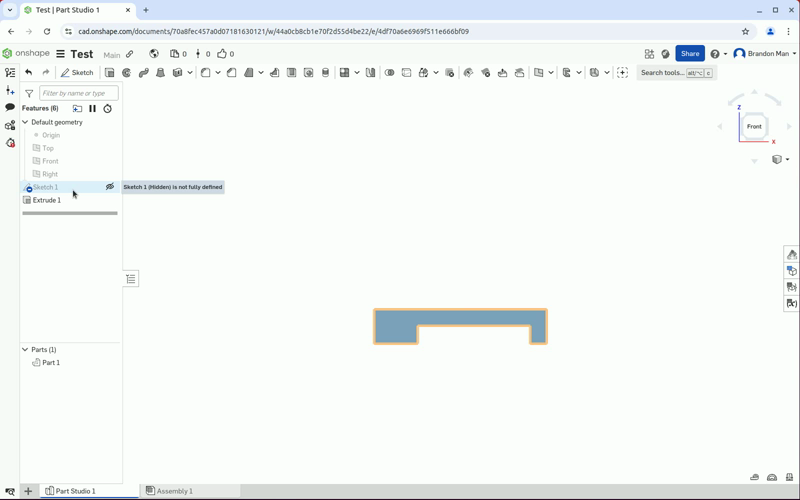
click(73, 189)
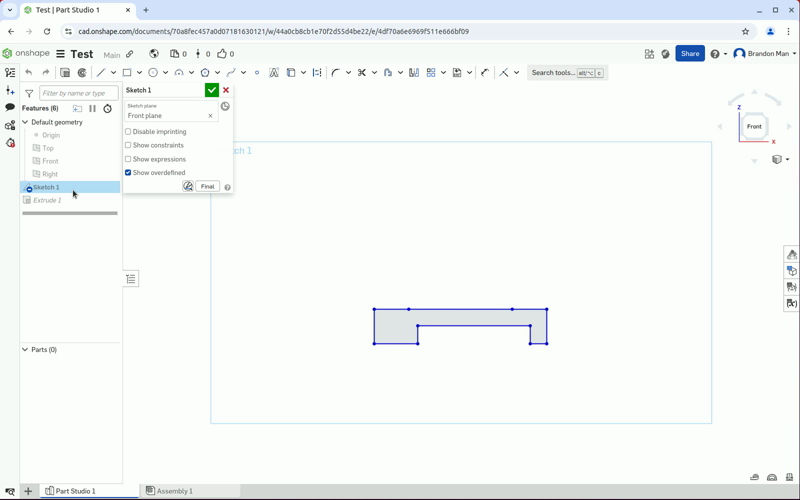
mouse_move(229, 92)
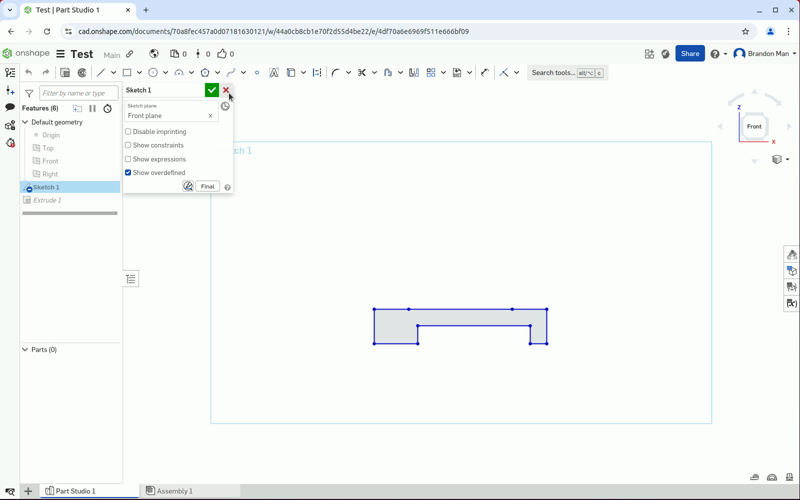
click(229, 92)
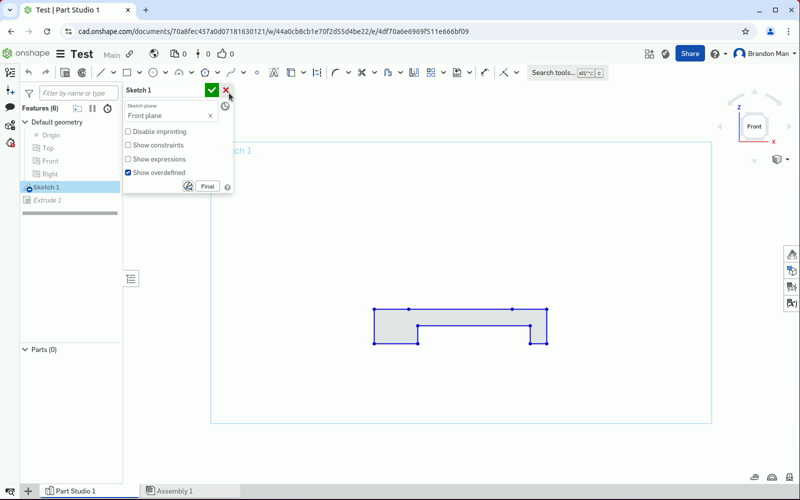
key(shift+s)
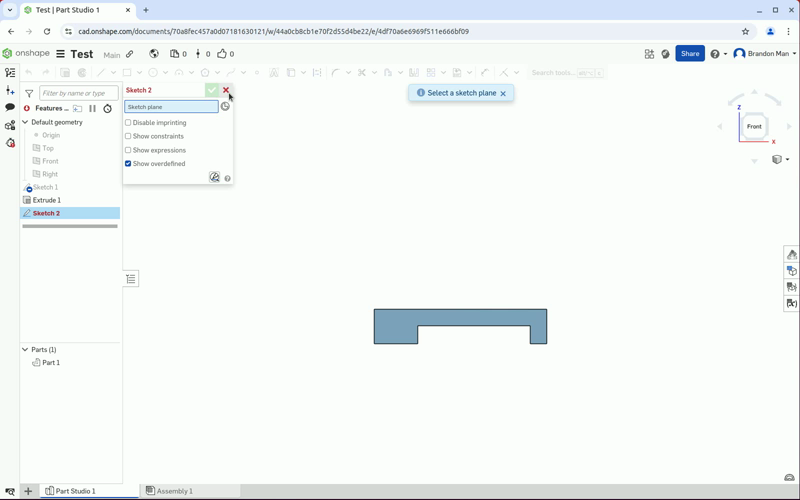
mouse_move(73, 163)
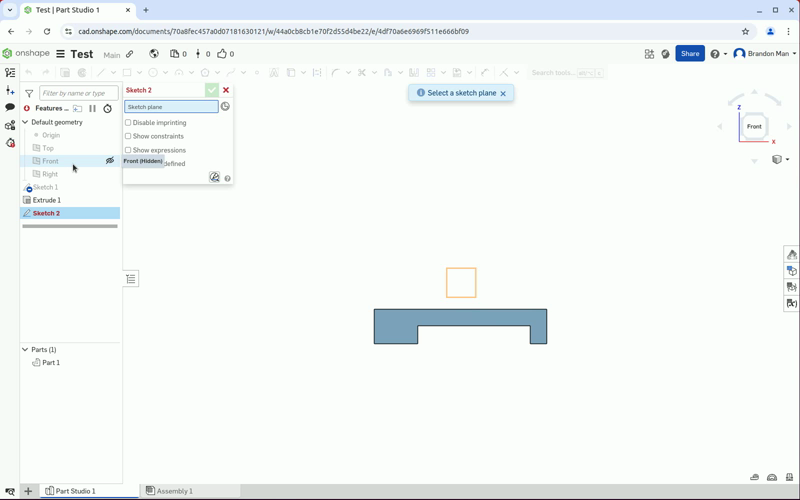
click(73, 163)
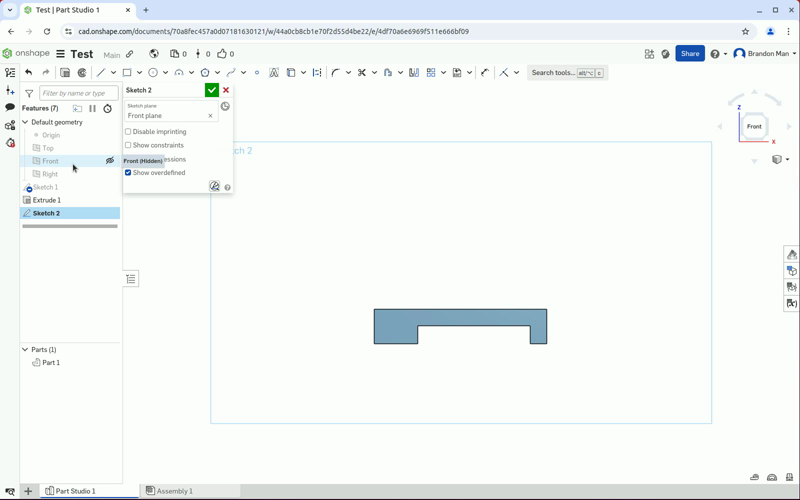
mouse_move(73, 352)
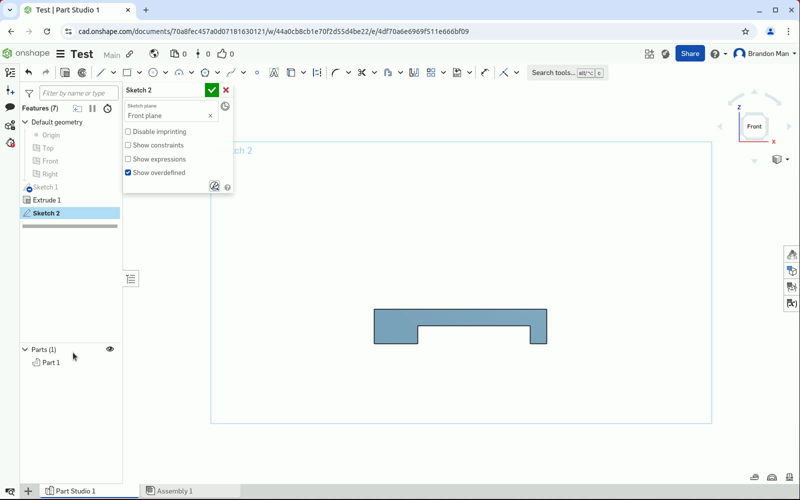
key(y)
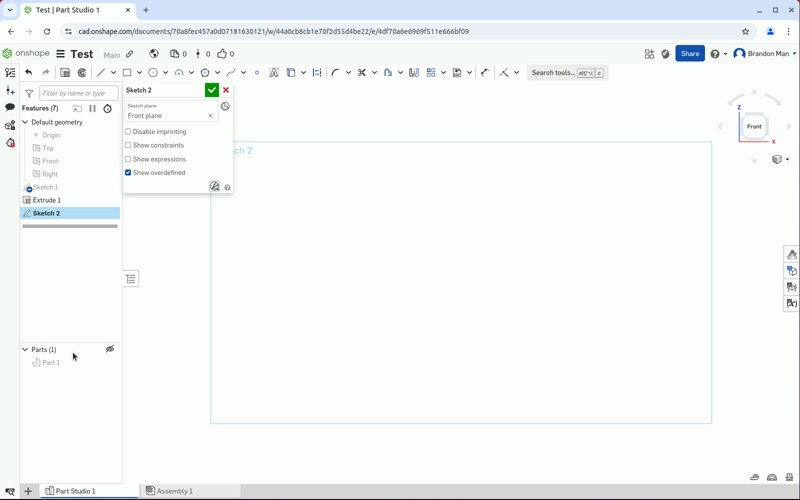
key(l)
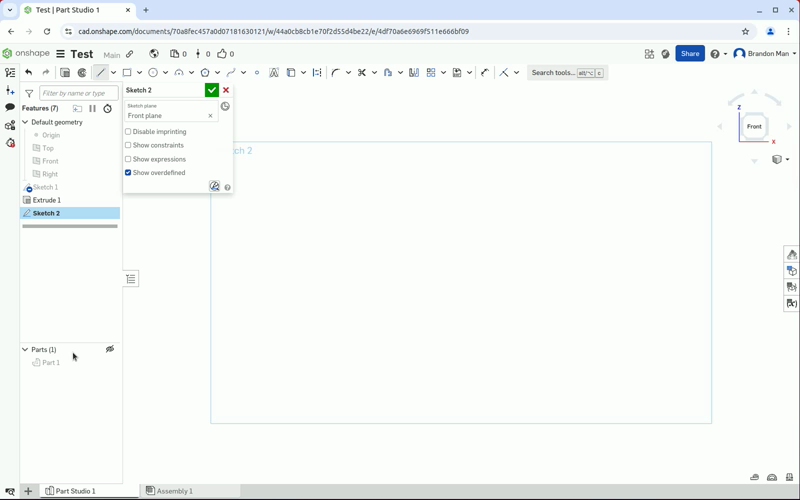
key_down(shift)
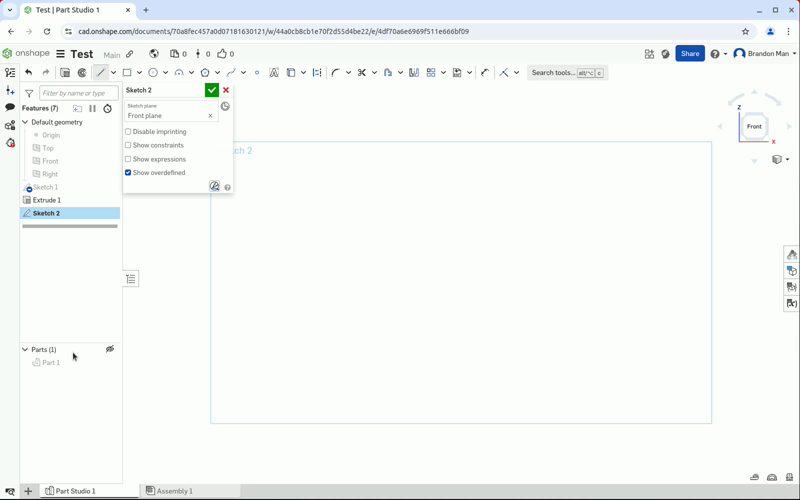
mouse_move(409, 308)
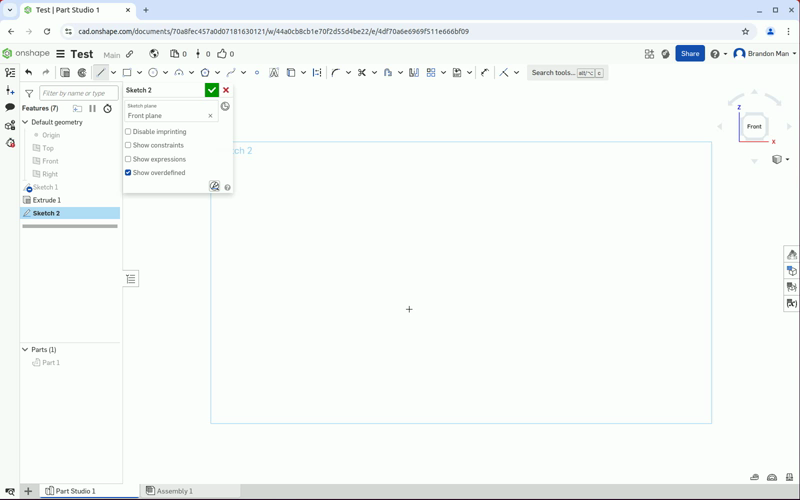
click(409, 308)
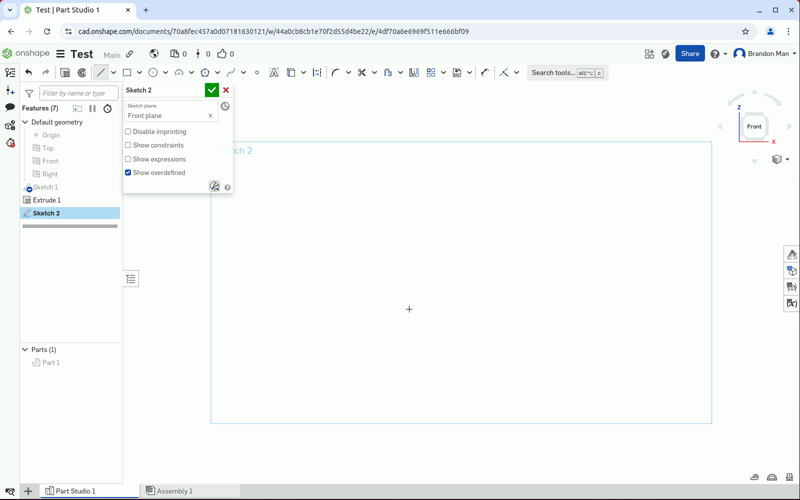
key_up(shift)
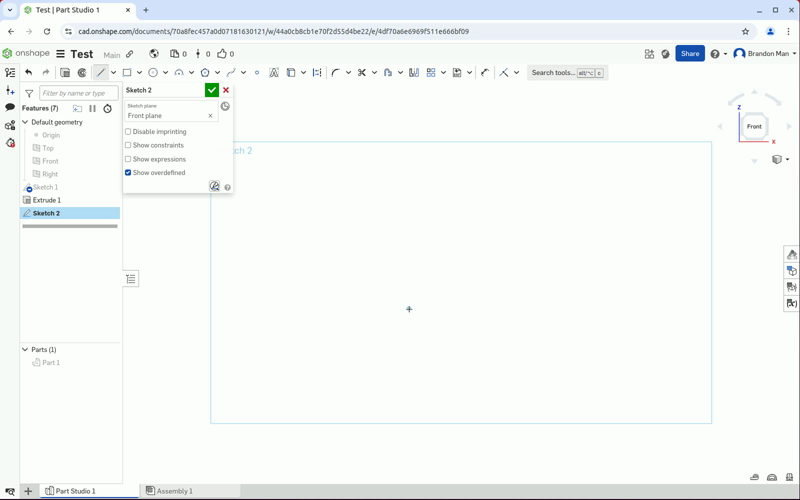
key_down(shift)
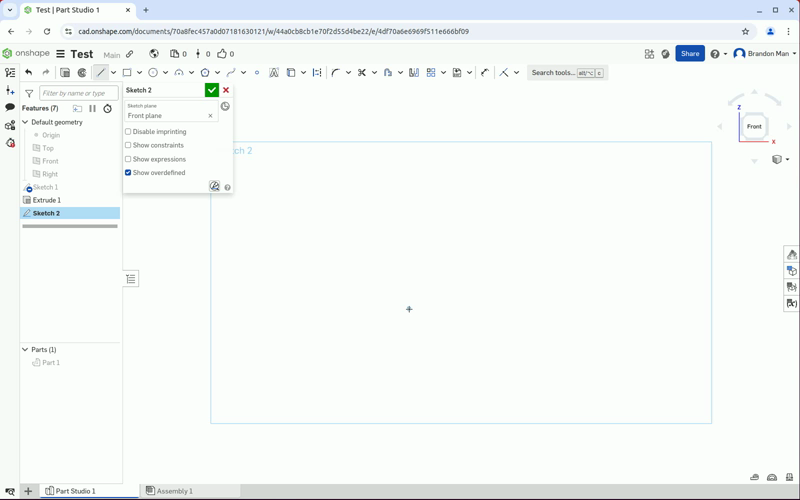
mouse_move(513, 308)
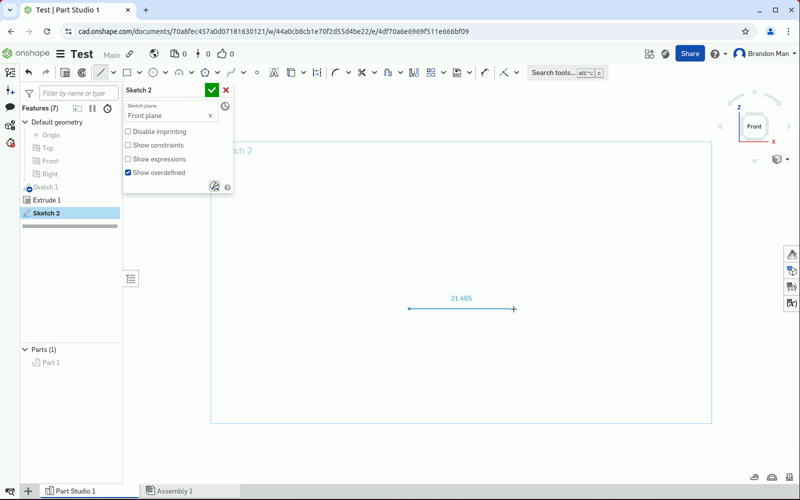
click(513, 308)
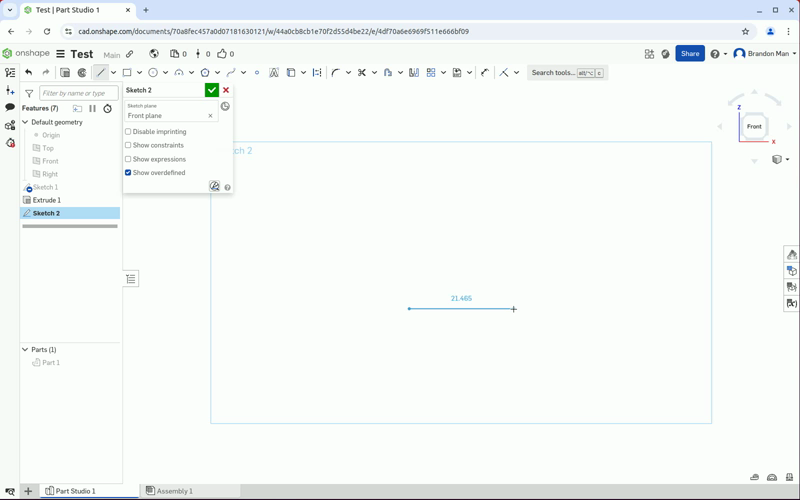
key_up(shift)
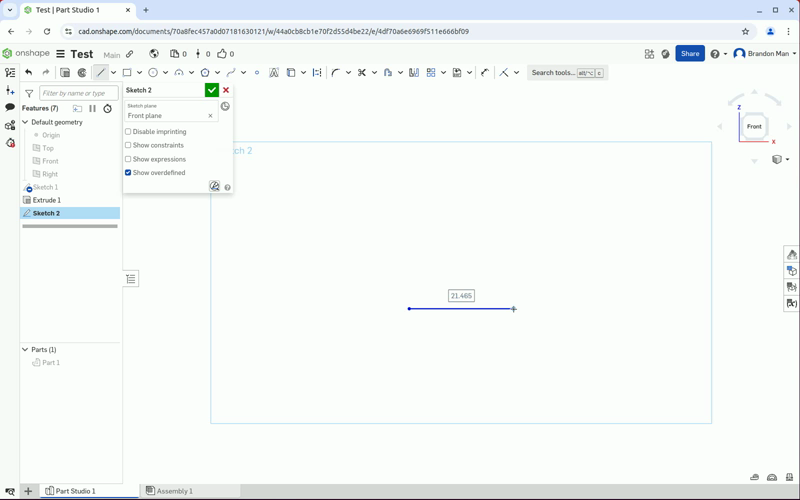
key_down(shift)
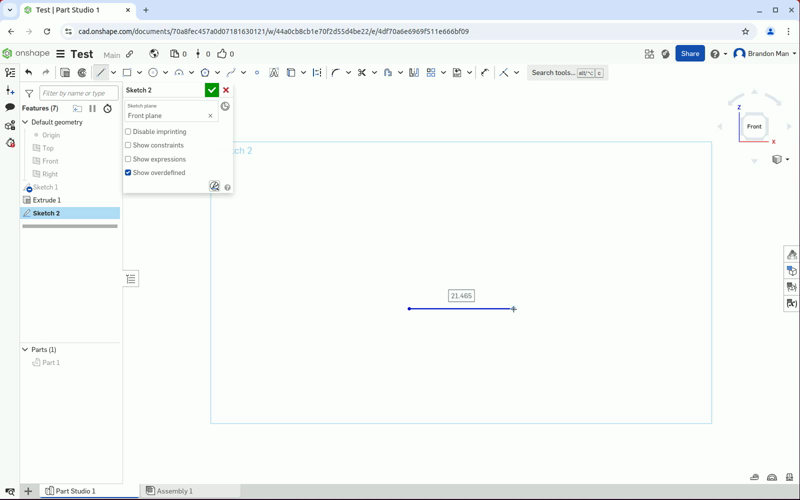
mouse_move(543, 308)
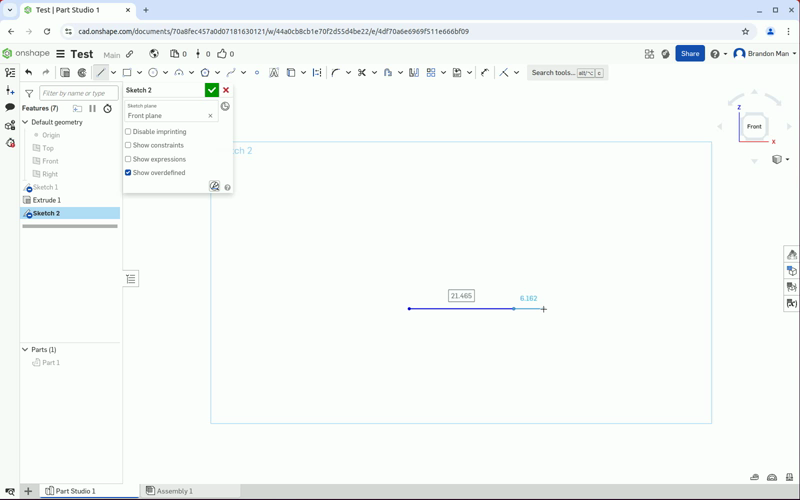
mouse_move(513, 257)
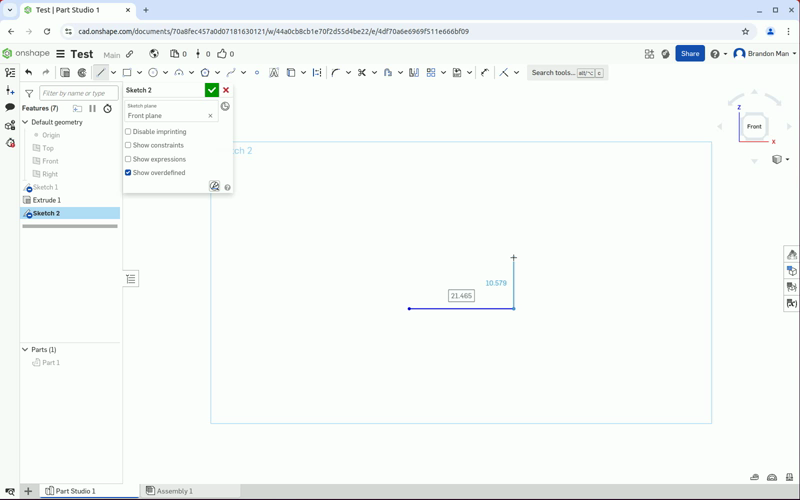
click(513, 257)
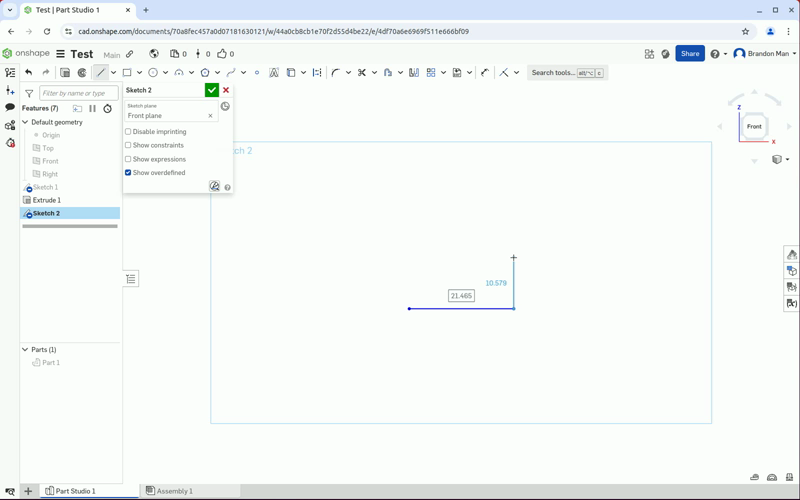
key_up(shift)
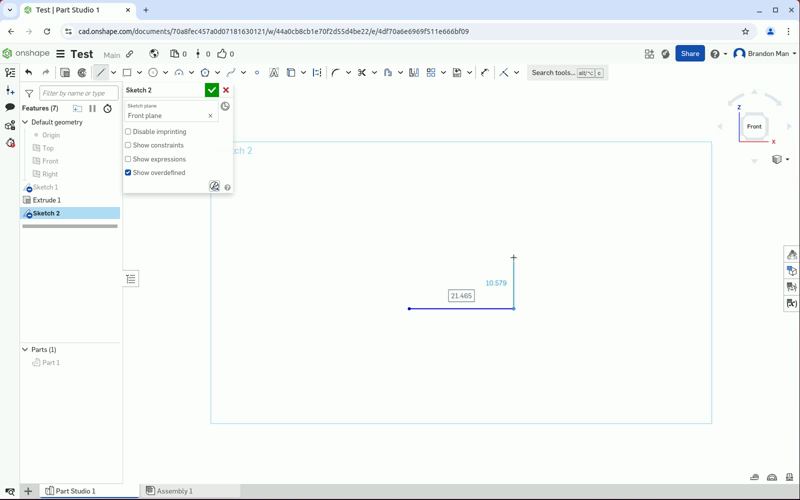
key_down(shift)
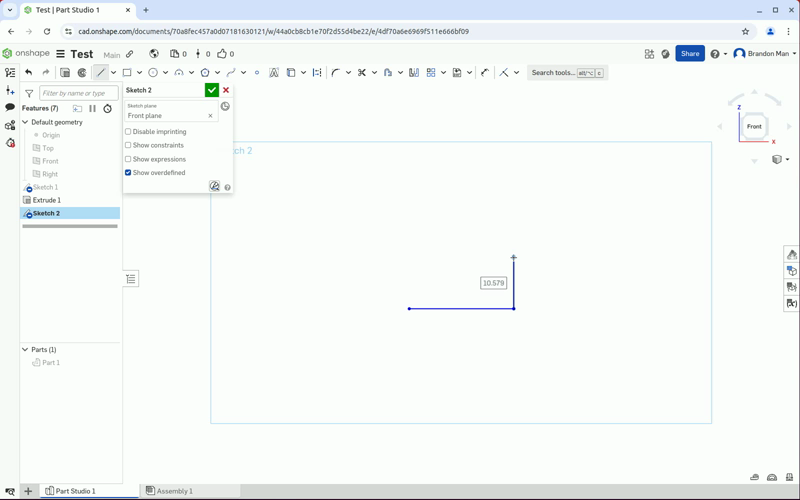
mouse_move(543, 257)
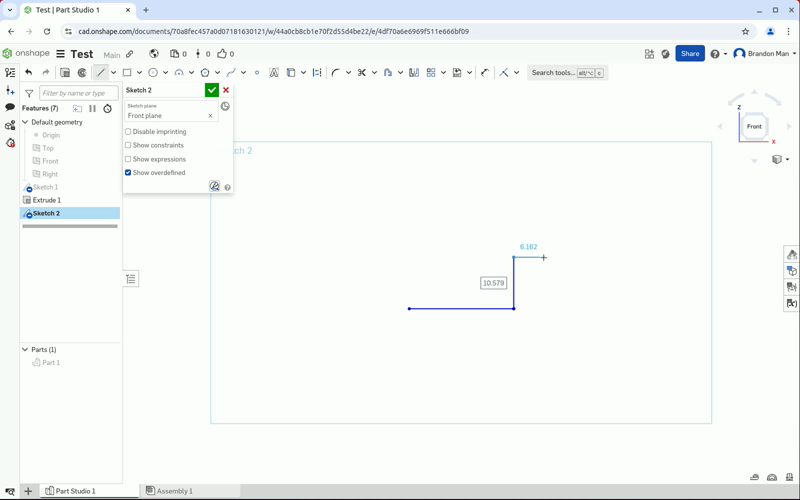
mouse_move(487, 257)
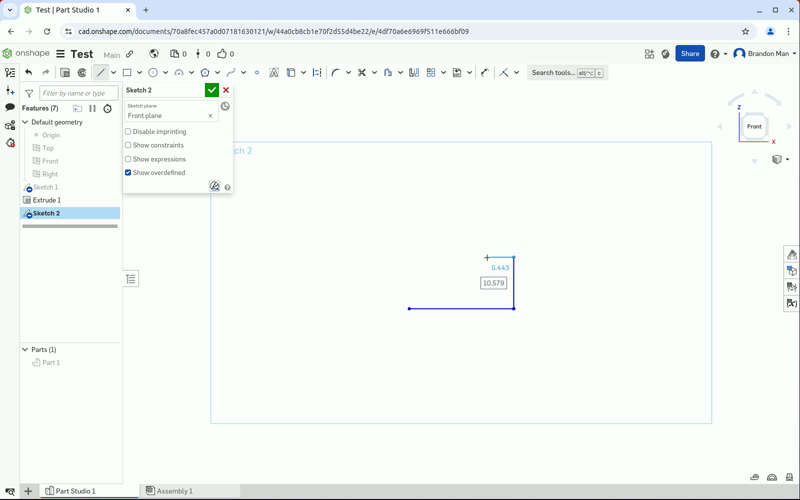
click(487, 257)
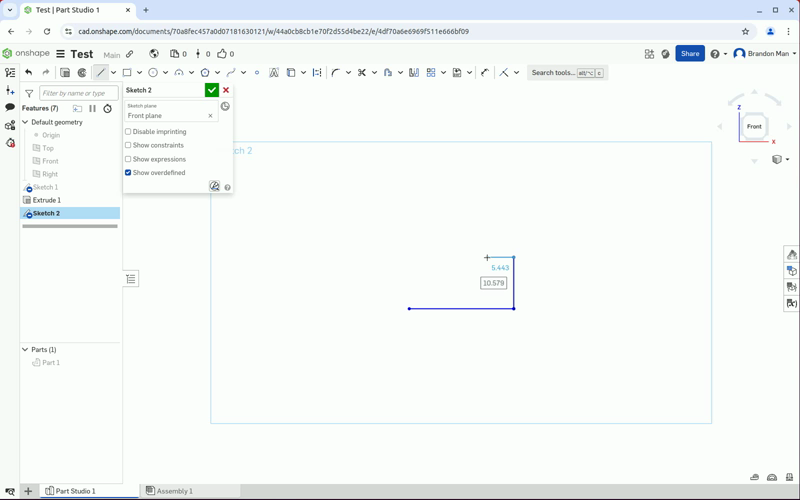
key_up(shift)
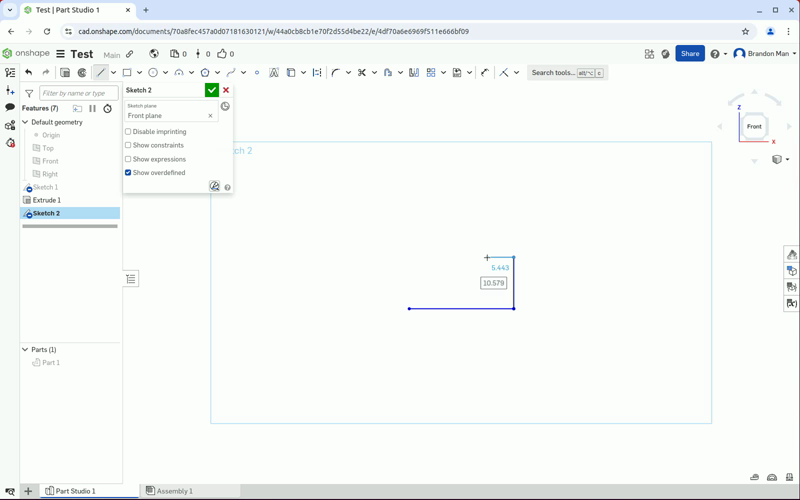
key(esc)
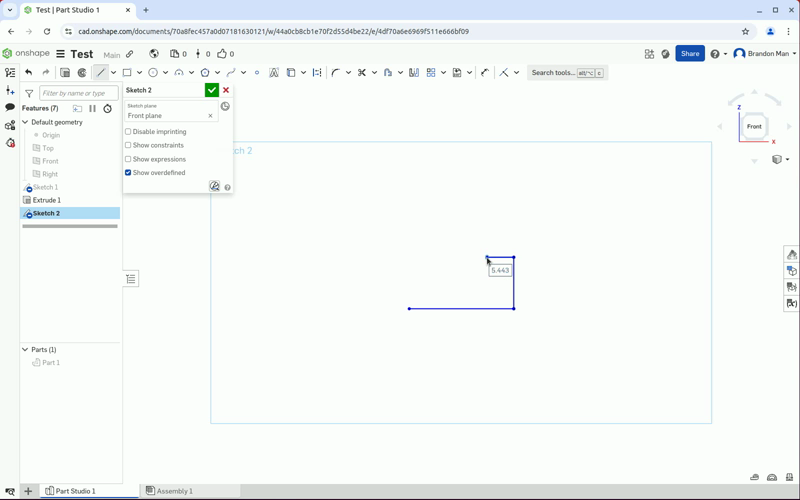
key(a)
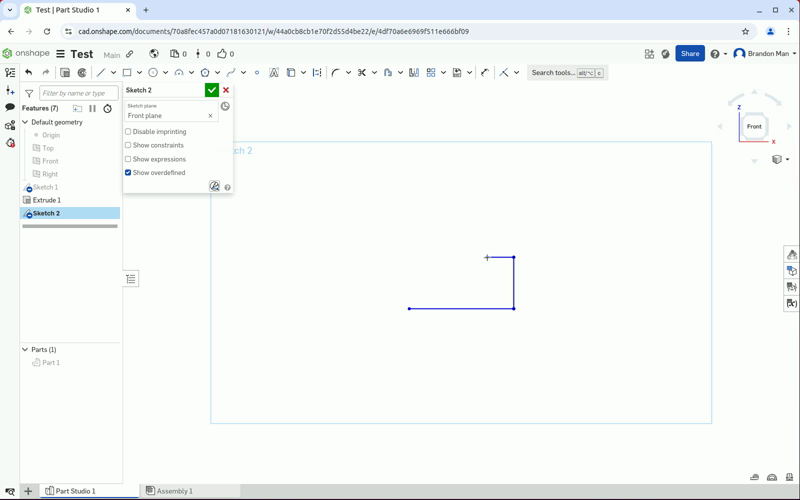
mouse_move(487, 257)
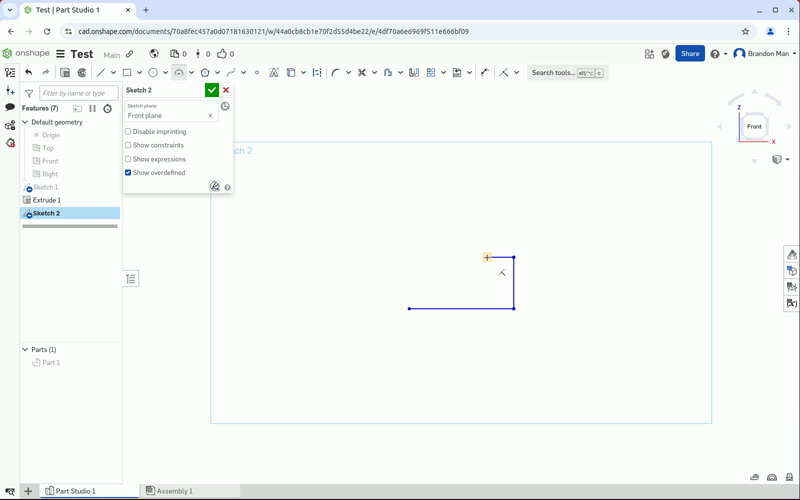
click(487, 257)
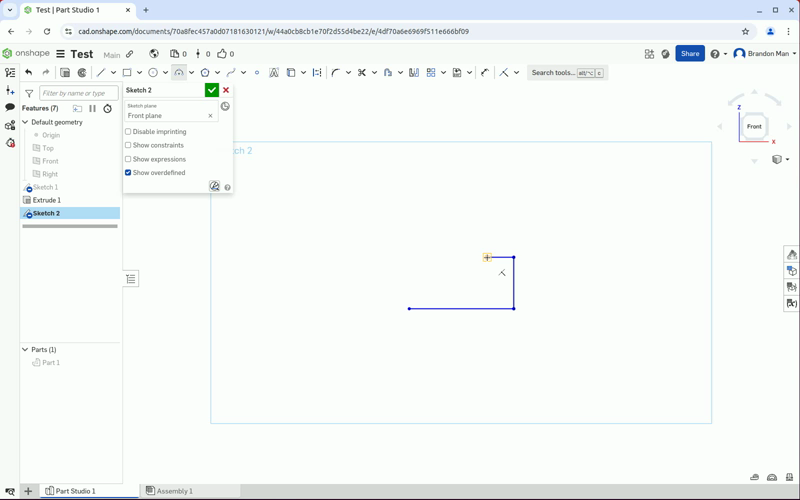
key_down(shift)
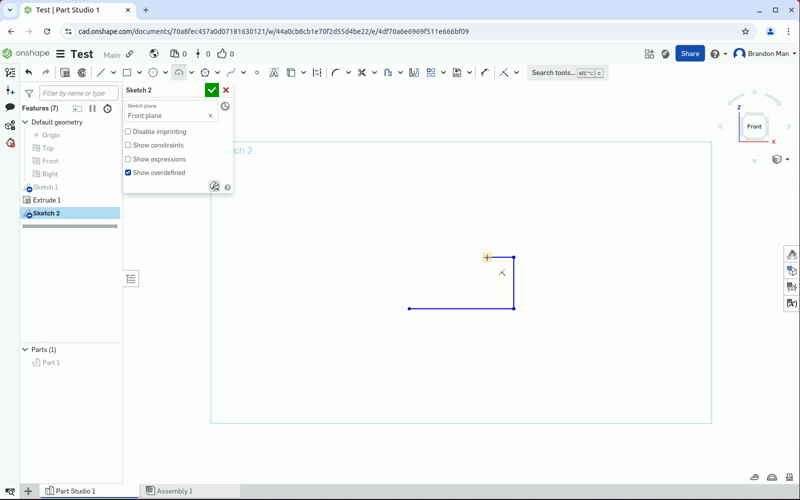
mouse_move(435, 257)
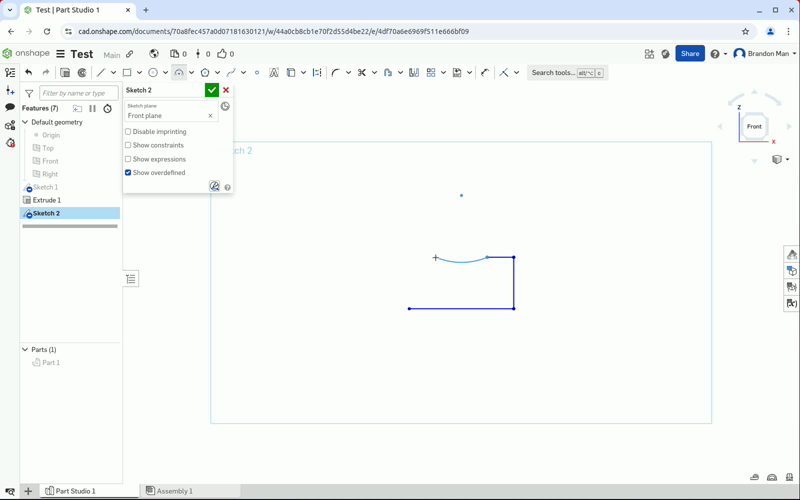
click(435, 257)
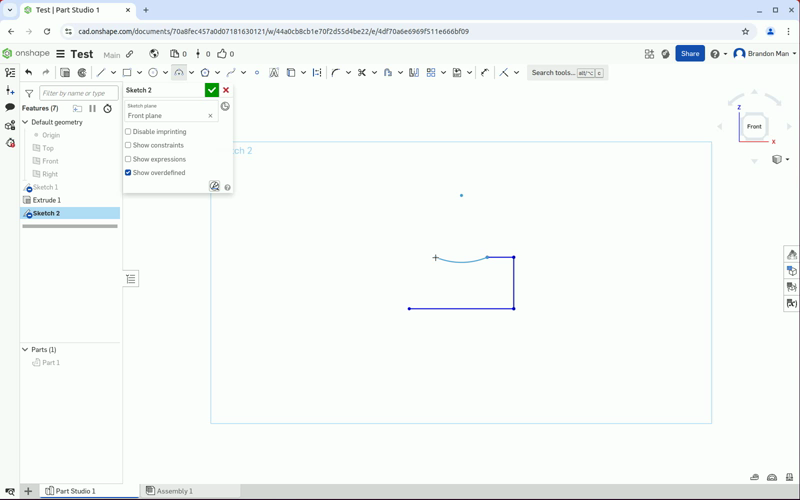
mouse_move(461, 282)
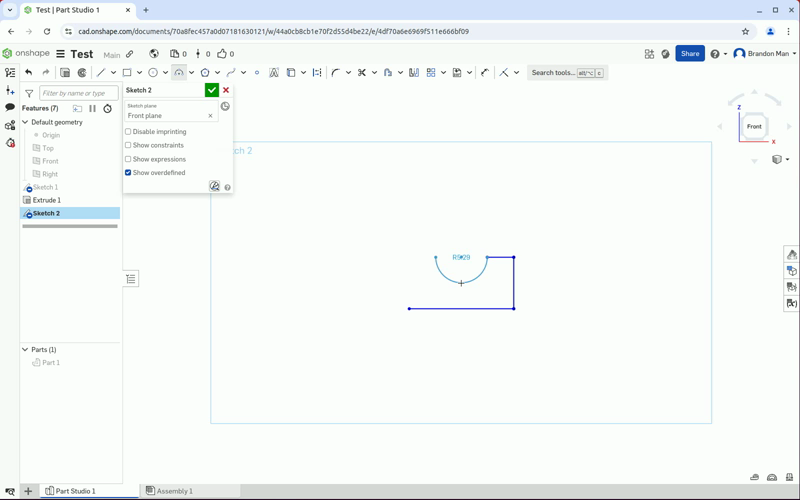
click(461, 282)
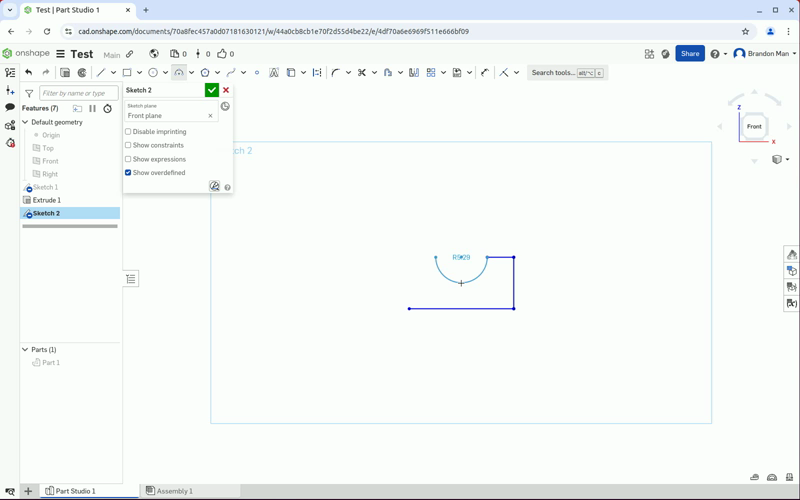
key_up(shift)
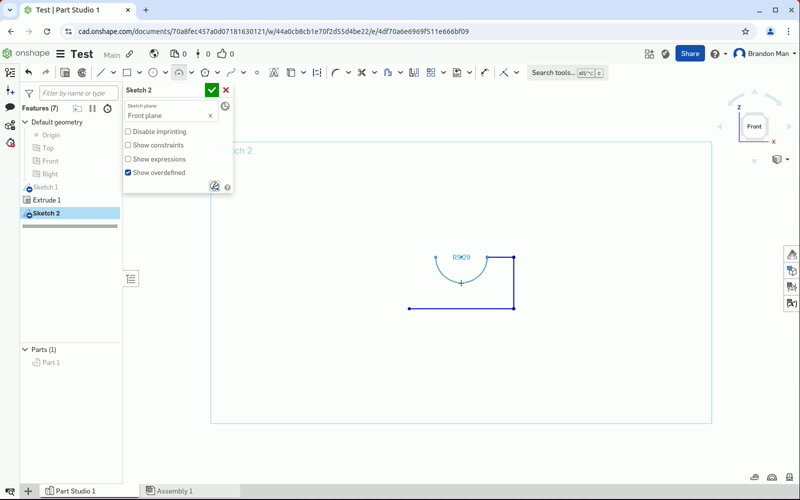
key(esc)
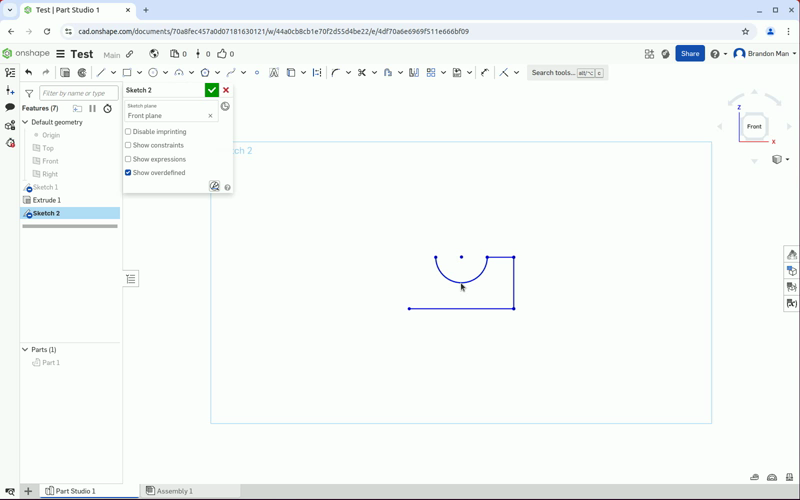
key(l)
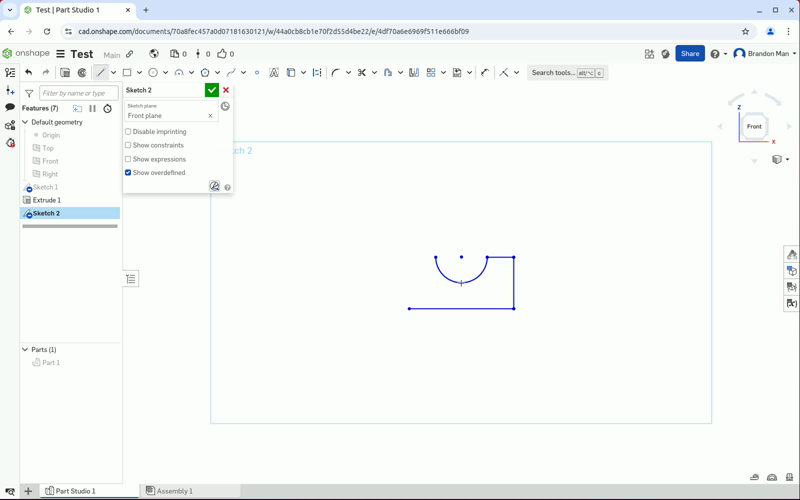
mouse_move(435, 257)
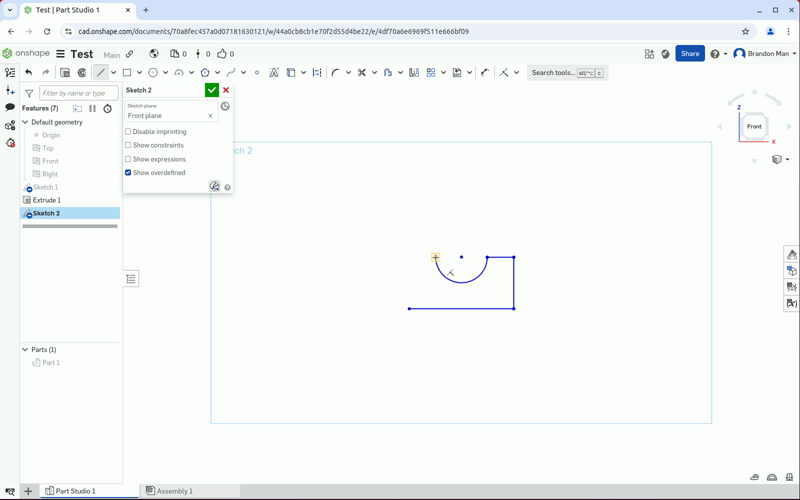
click(435, 257)
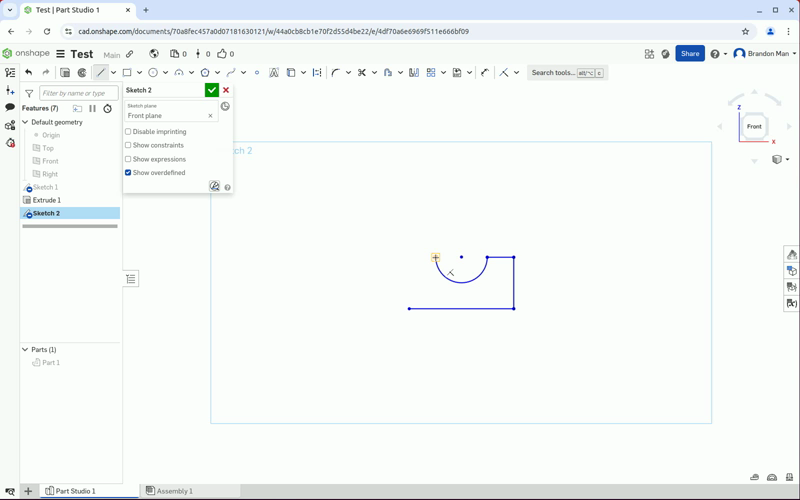
key_down(shift)
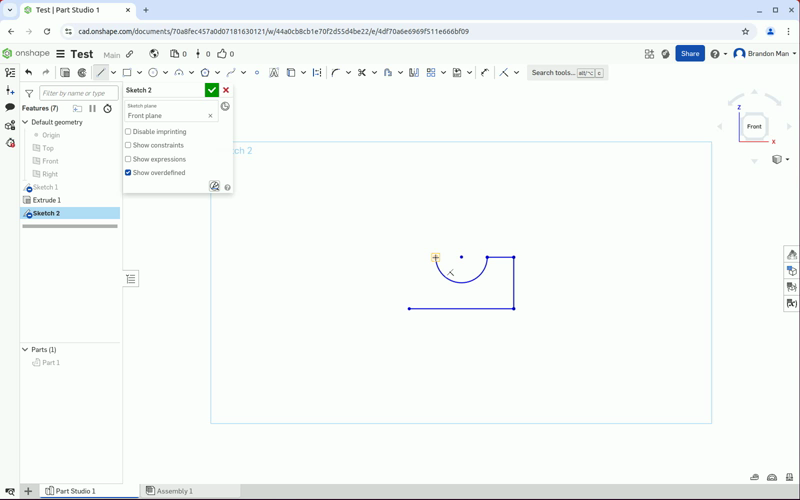
mouse_move(465, 257)
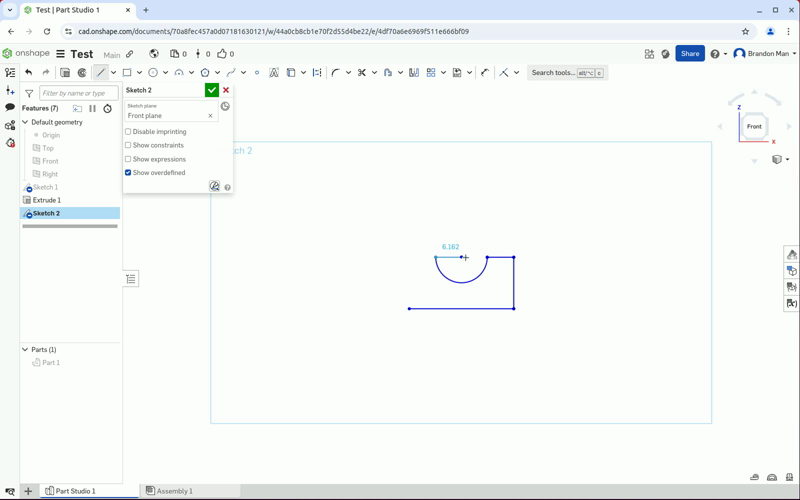
mouse_move(409, 257)
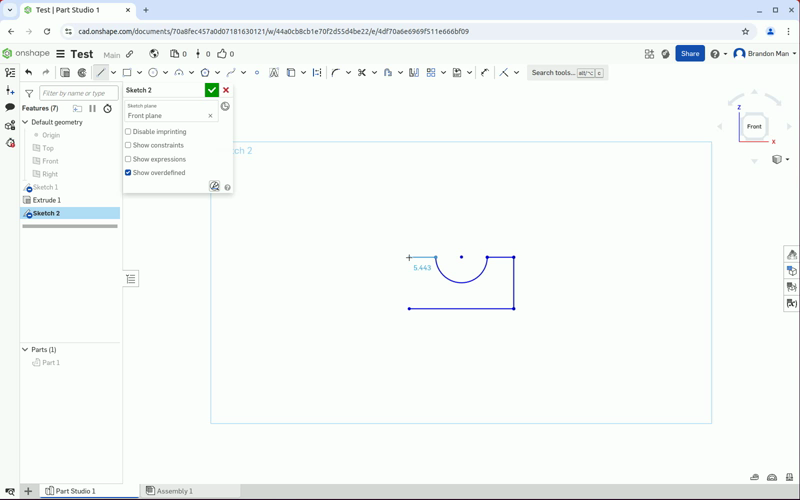
click(409, 257)
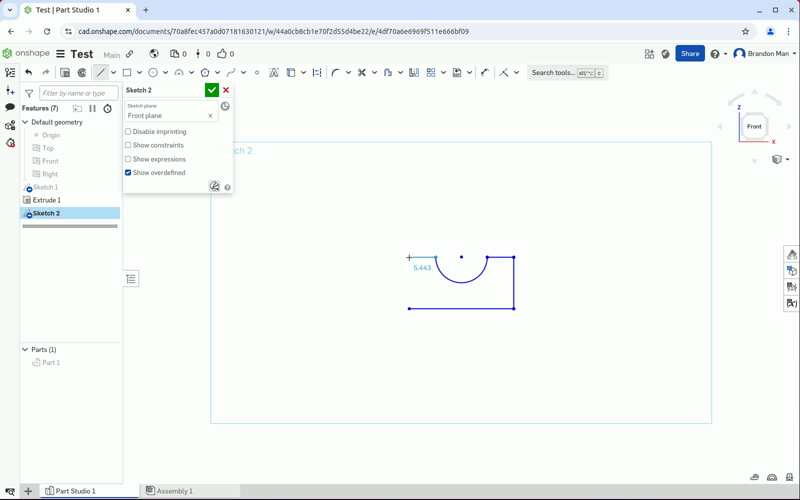
key_up(shift)
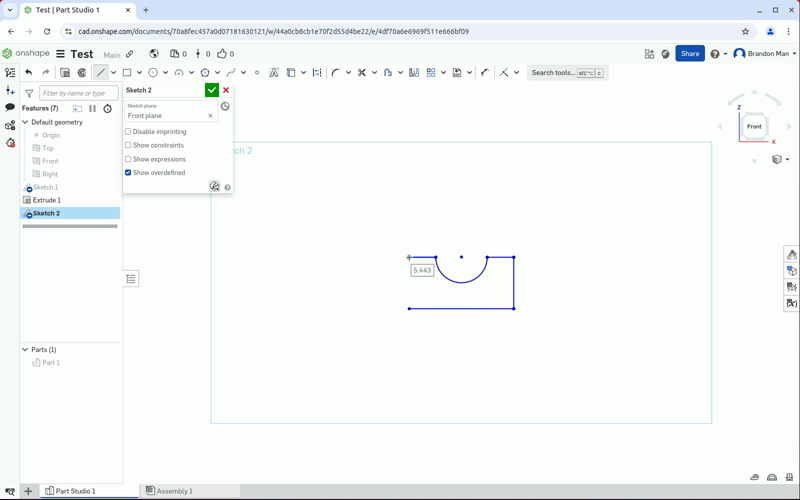
mouse_move(439, 257)
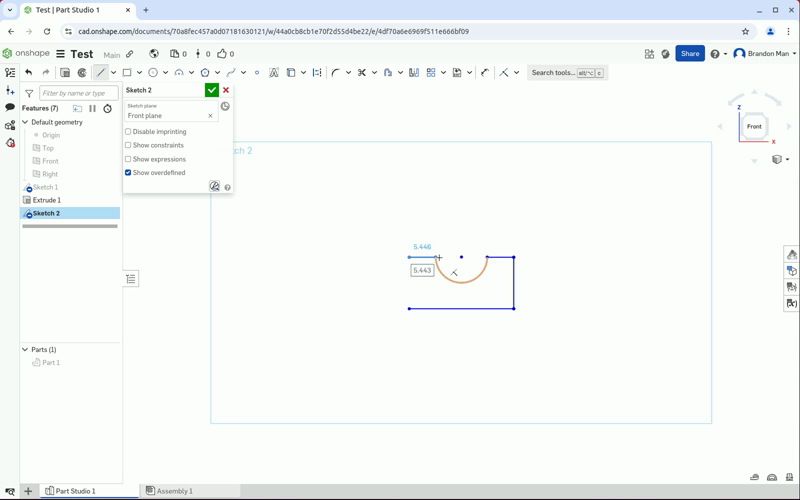
key_down(shift)
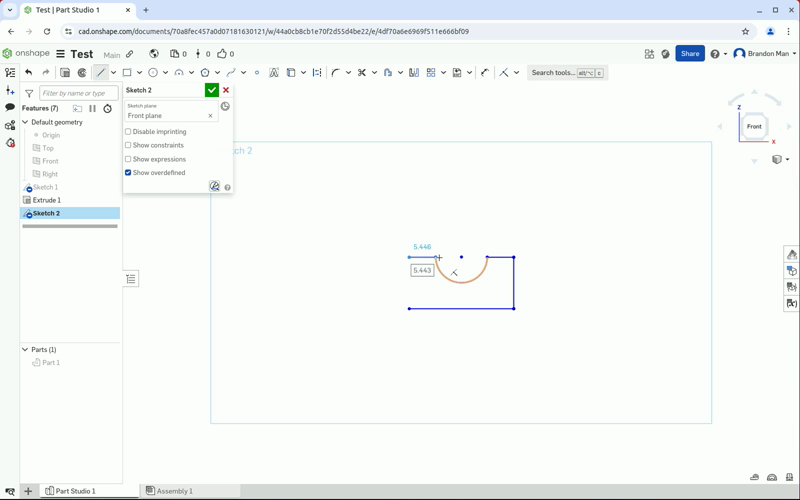
mouse_move(409, 308)
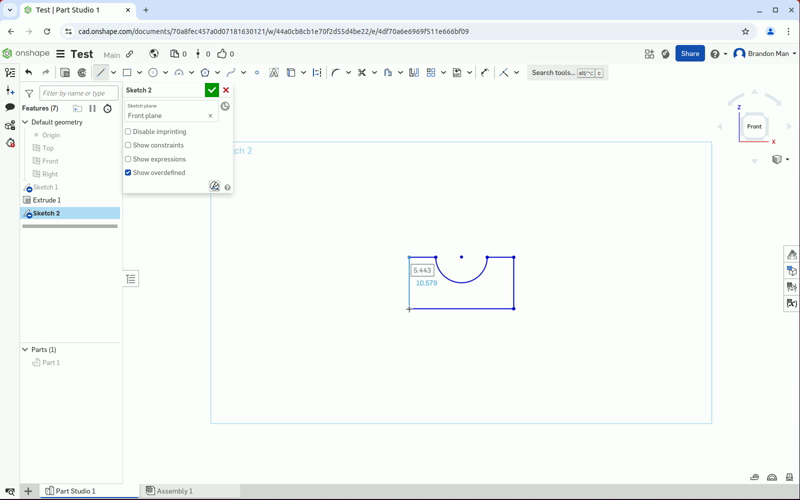
key_up(shift)
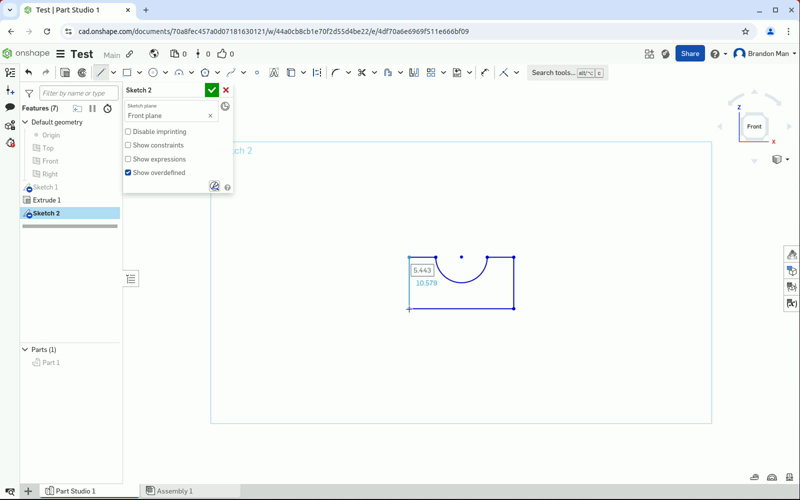
click(409, 308)
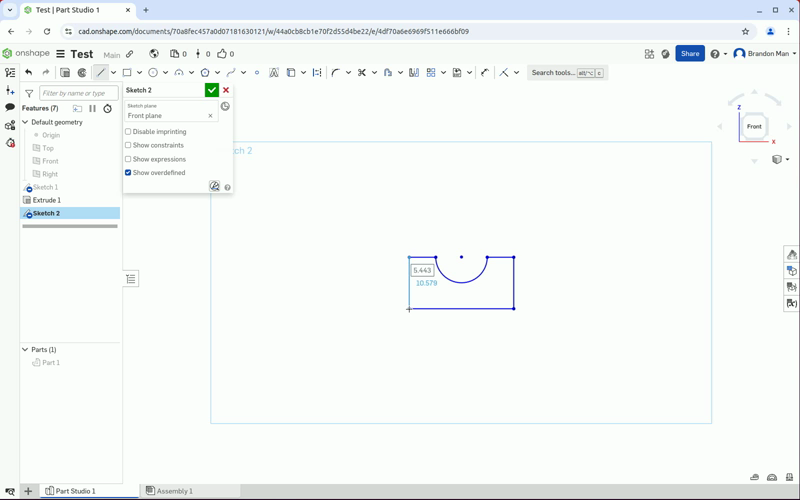
key(esc)
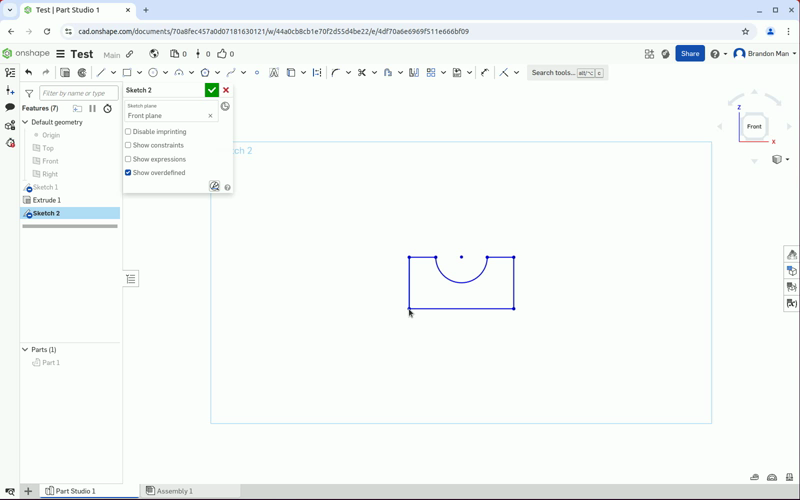
mouse_move(460, 265)
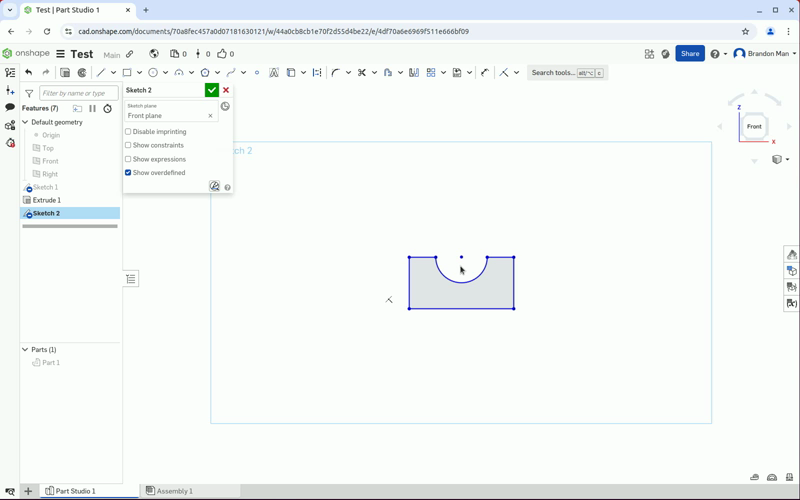
scroll(6)
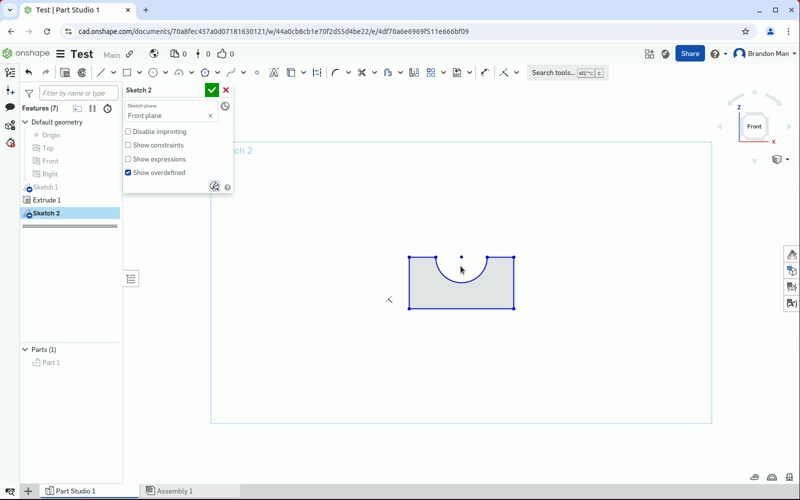
scroll(6)
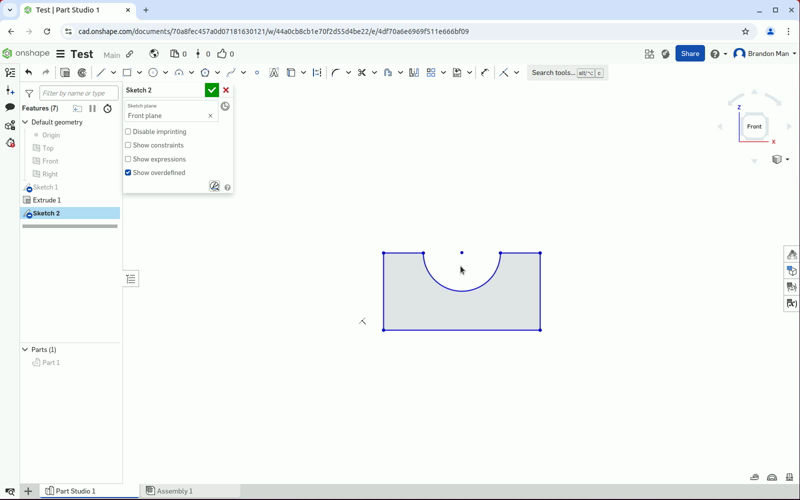
scroll(6)
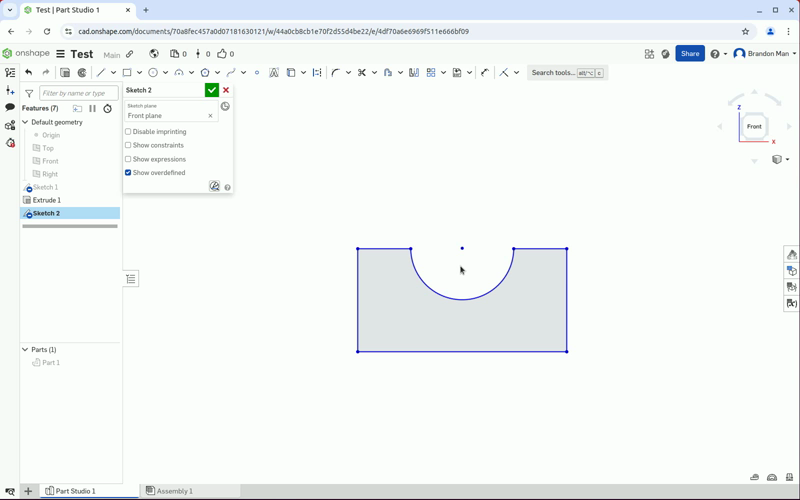
scroll(6)
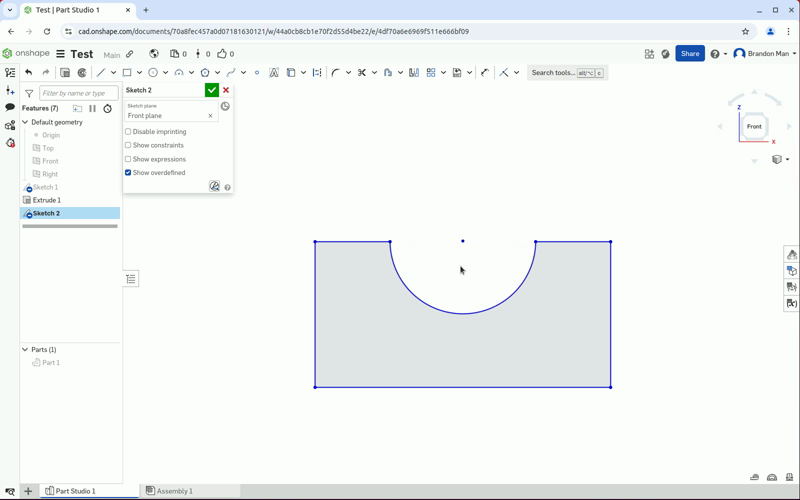
scroll(6)
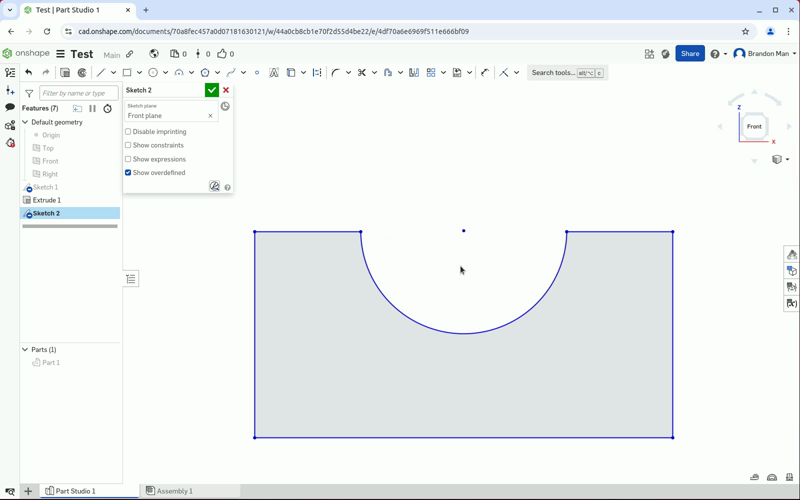
scroll(6)
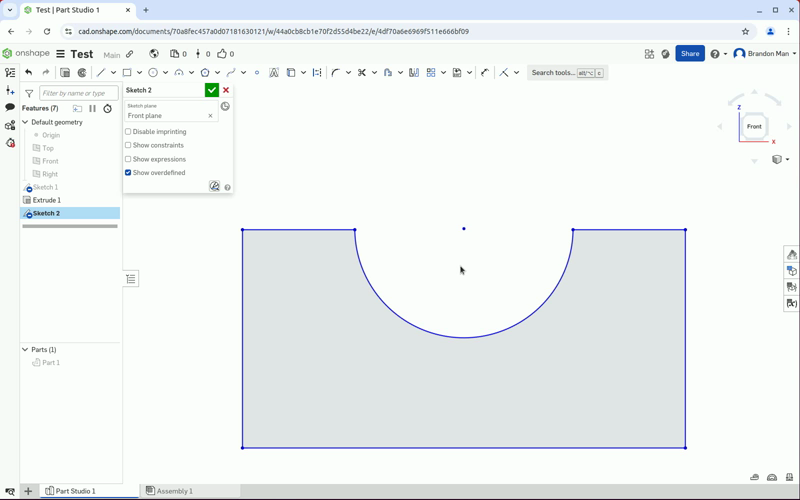
scroll(6)
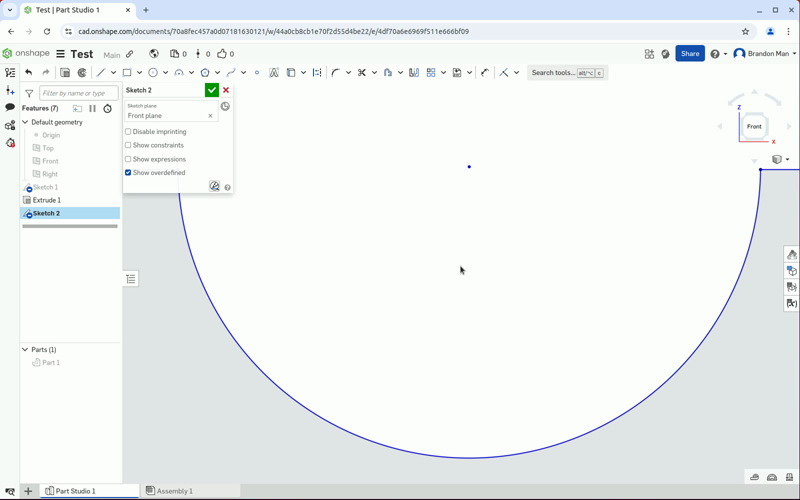
click(460, 265)
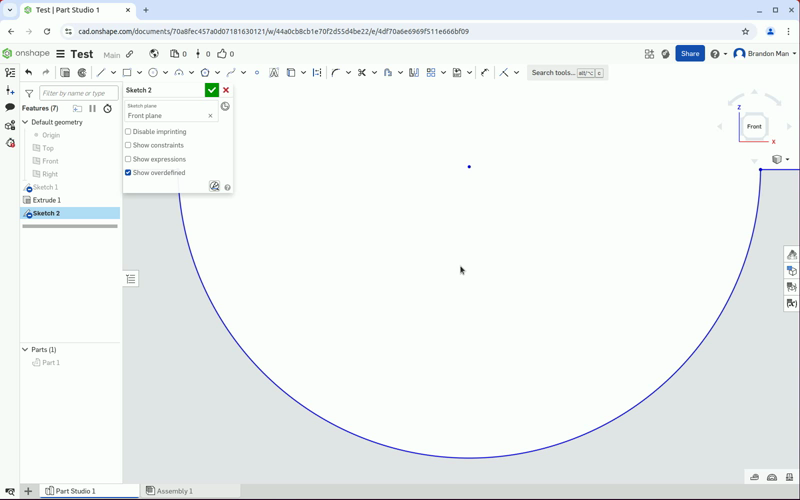
scroll(-6)
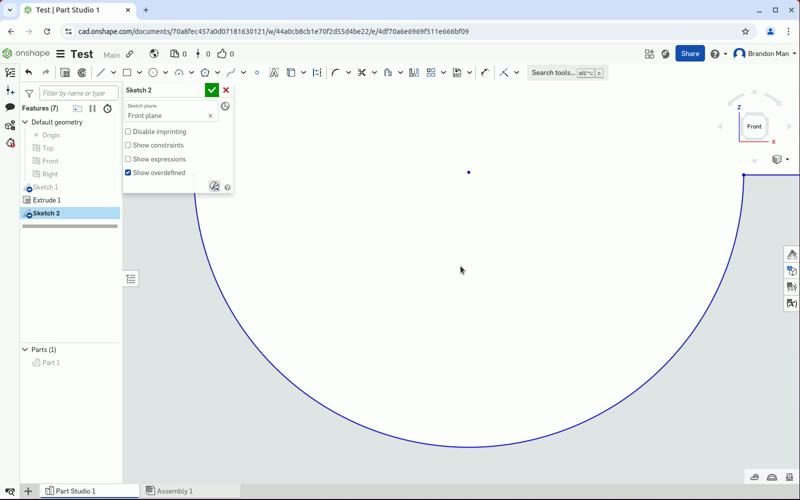
scroll(-6)
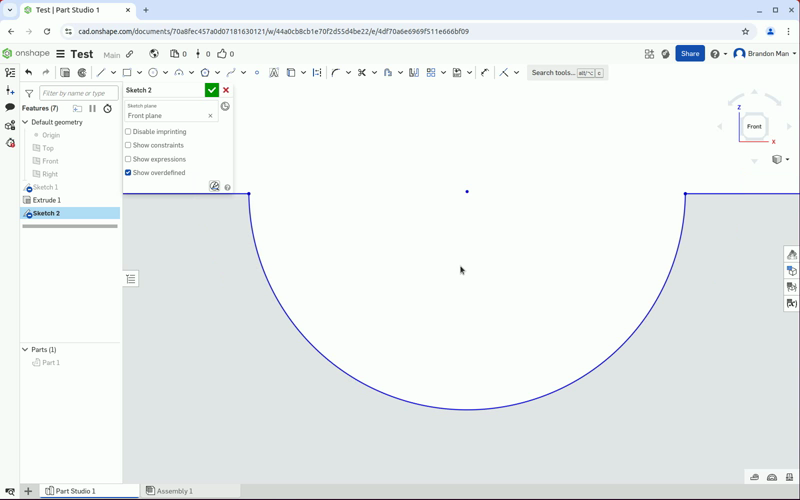
scroll(-6)
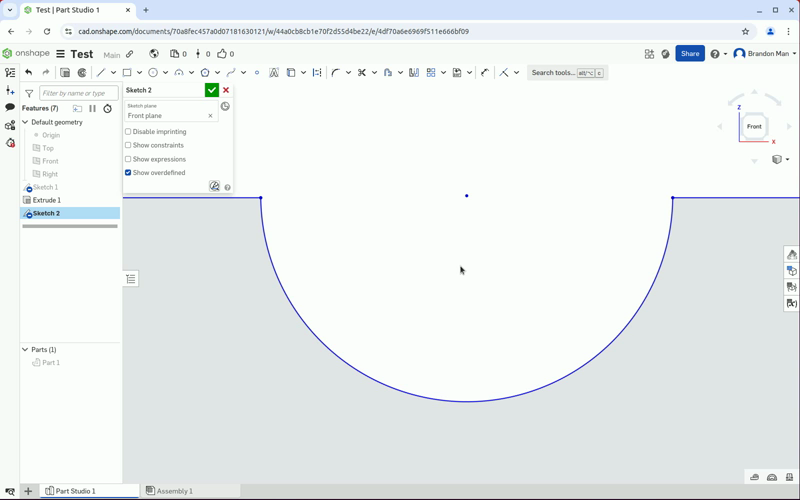
scroll(-6)
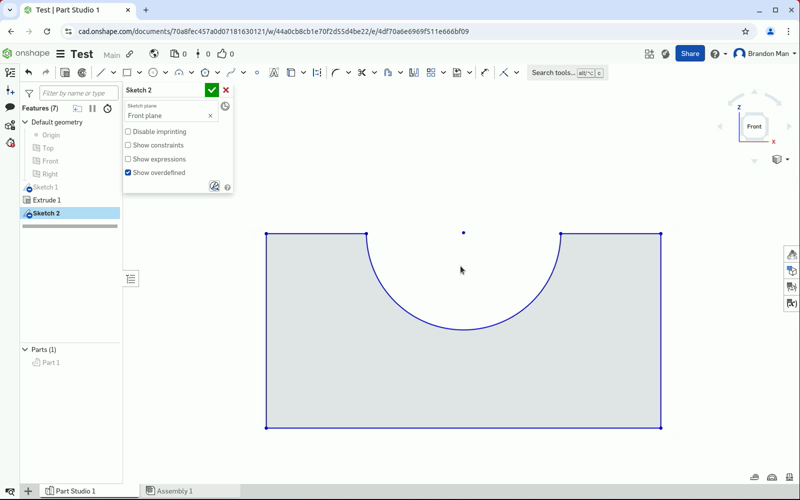
scroll(-6)
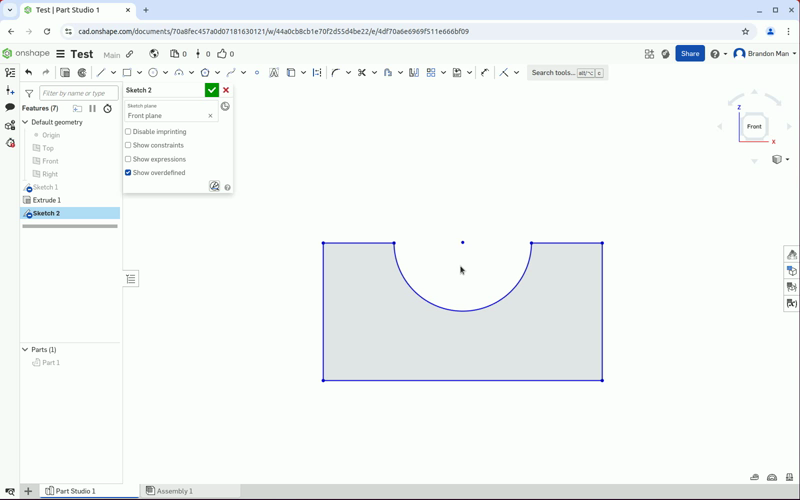
scroll(-6)
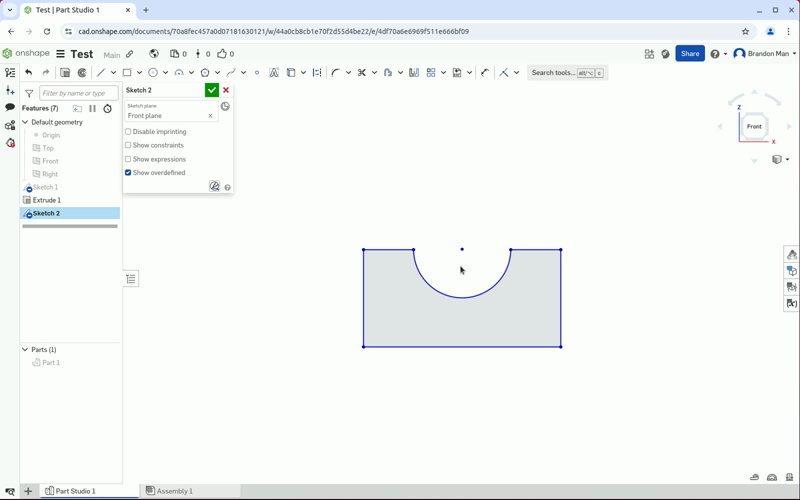
scroll(-6)
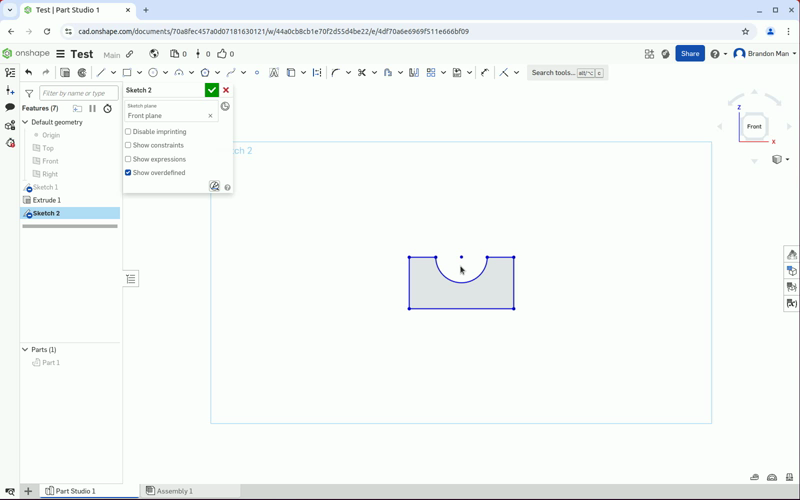
mouse_move(73, 352)
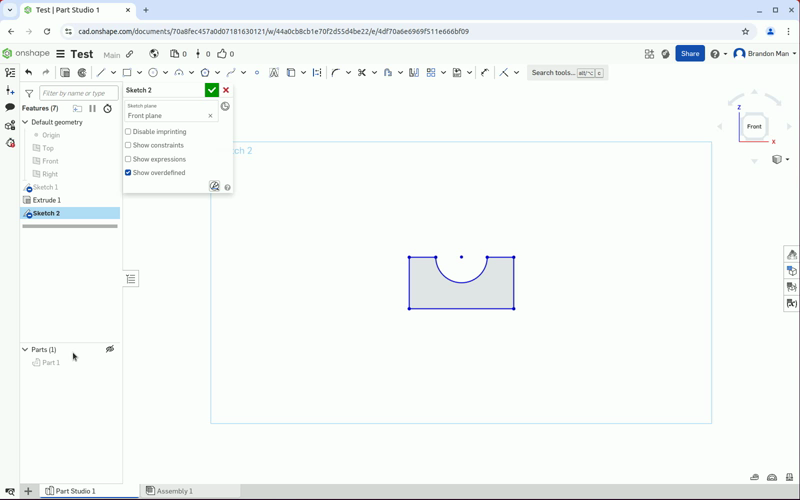
key(shift+y)
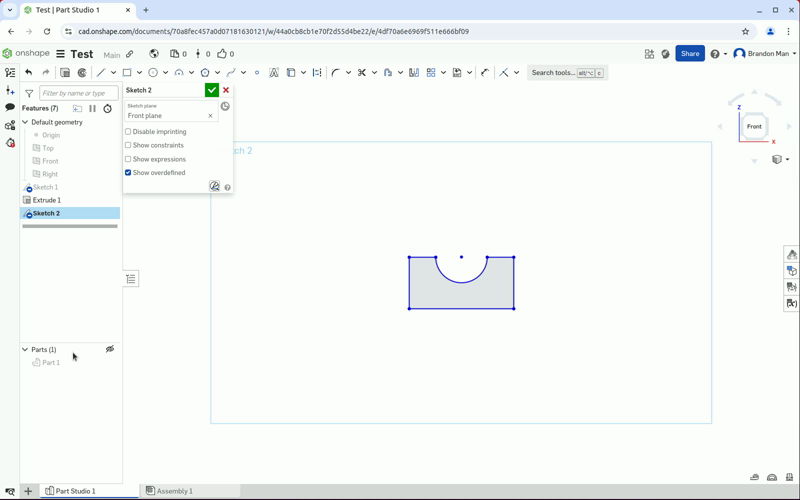
key(shift+e)
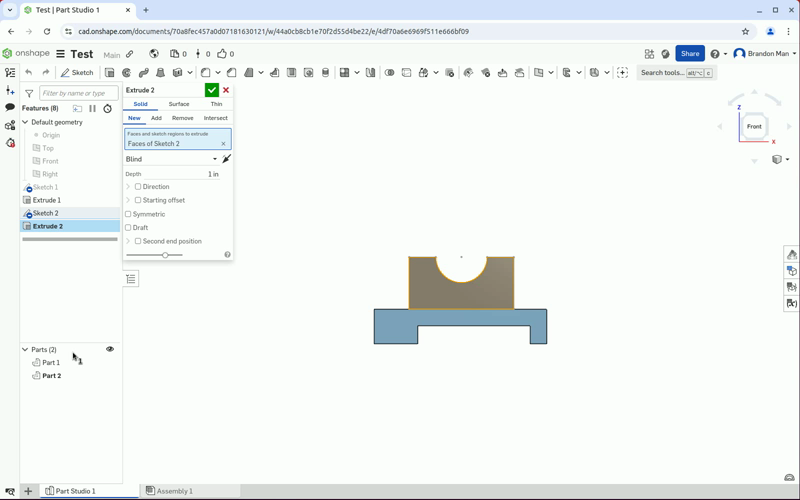
mouse_move(143, 106)
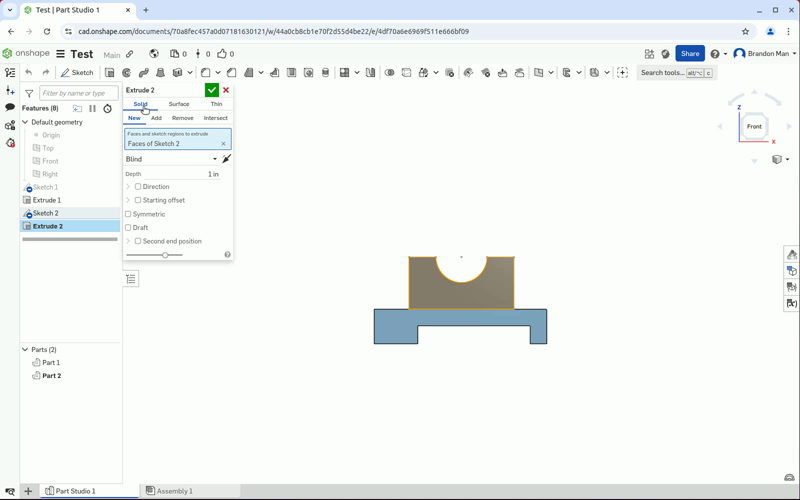
click(143, 106)
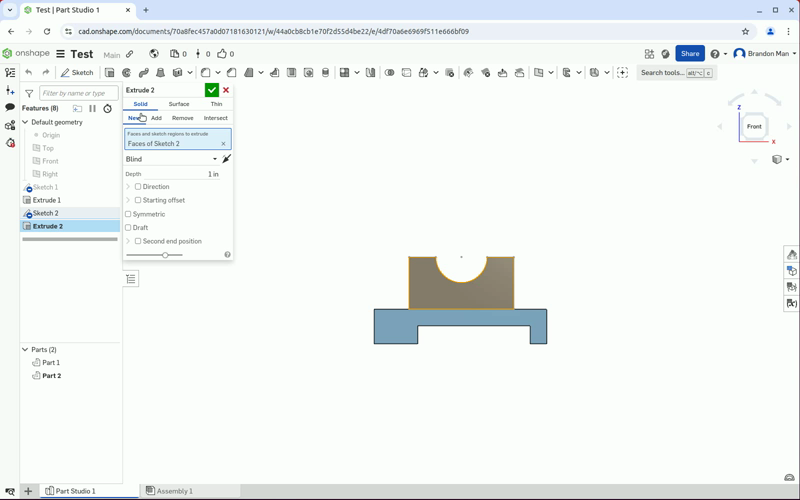
mouse_move(137, 120)
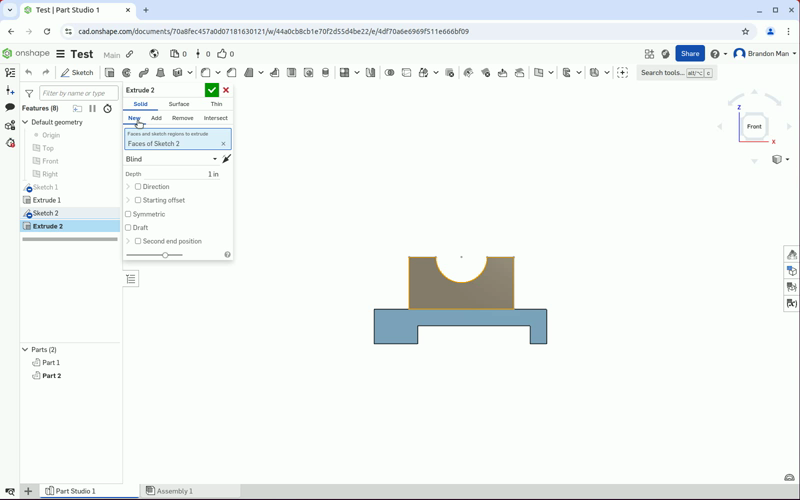
click(137, 120)
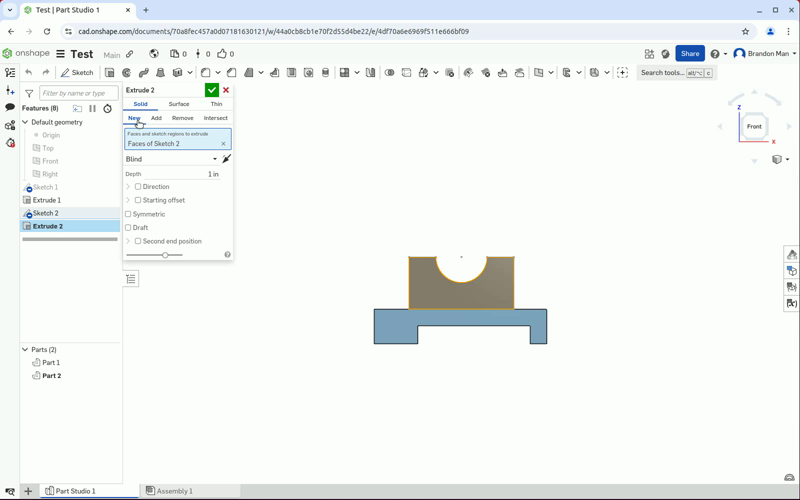
key(tab, 4)
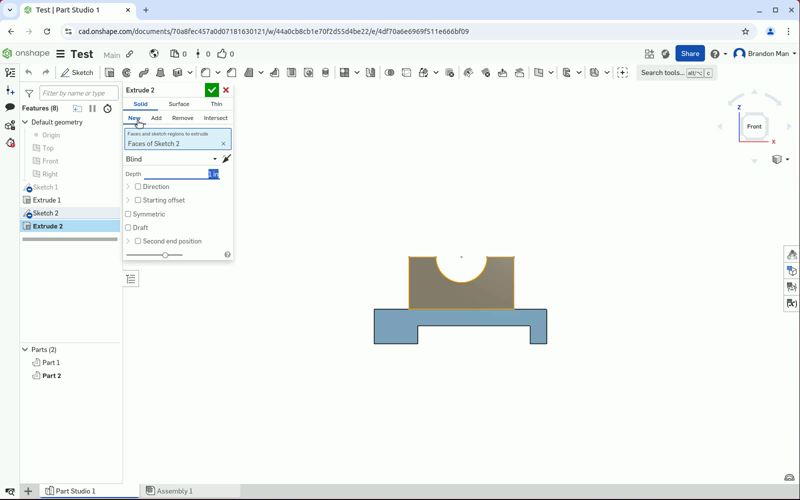
text(15.887)
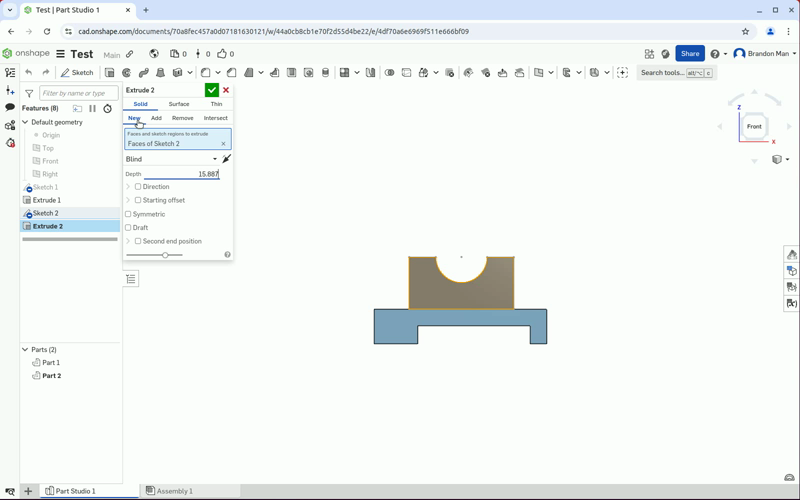
key(enter)
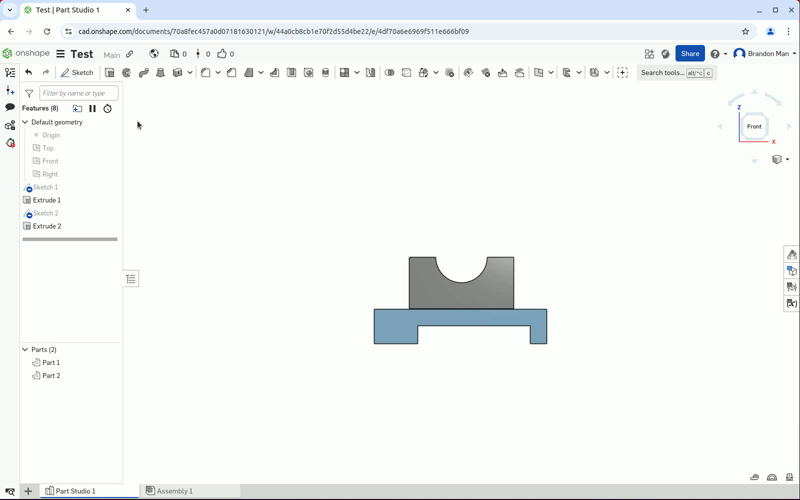
key(shift+h)
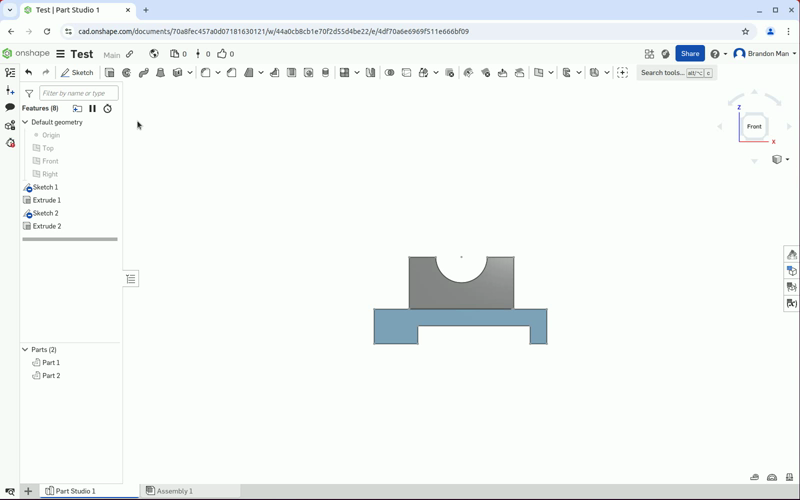
key(shift+h)
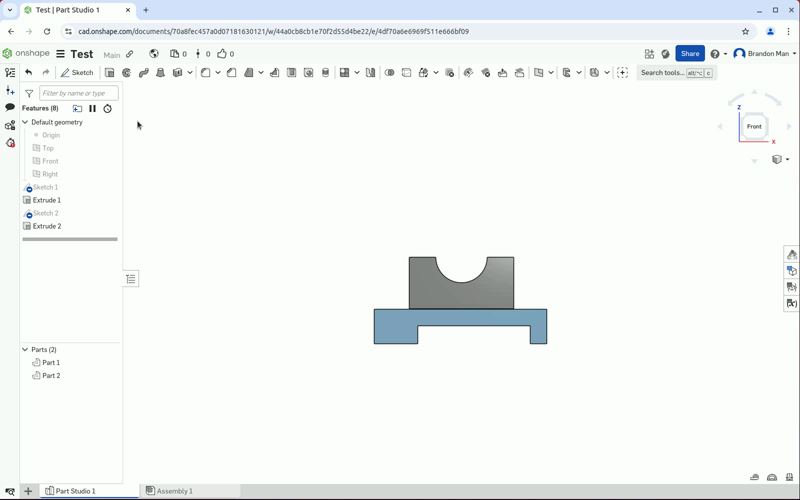
mouse_move(73, 189)
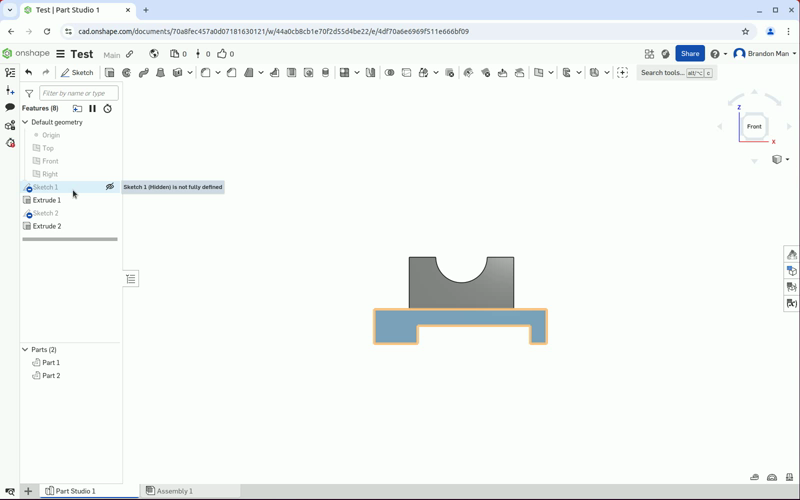
click(73, 189)
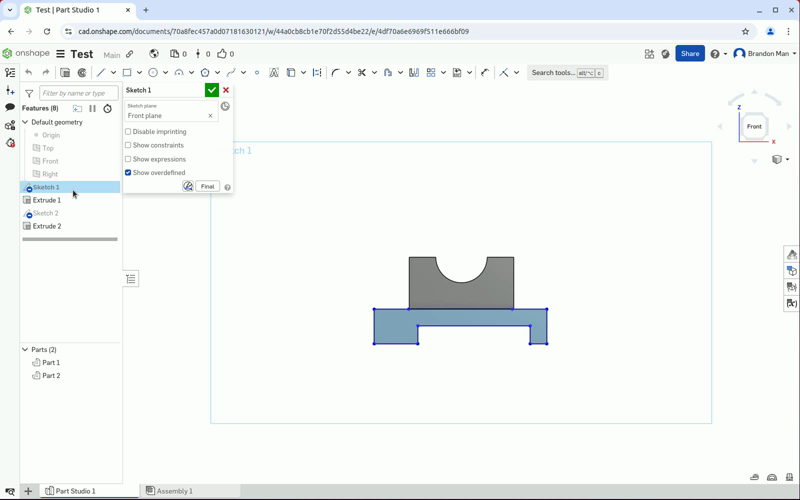
mouse_move(229, 92)
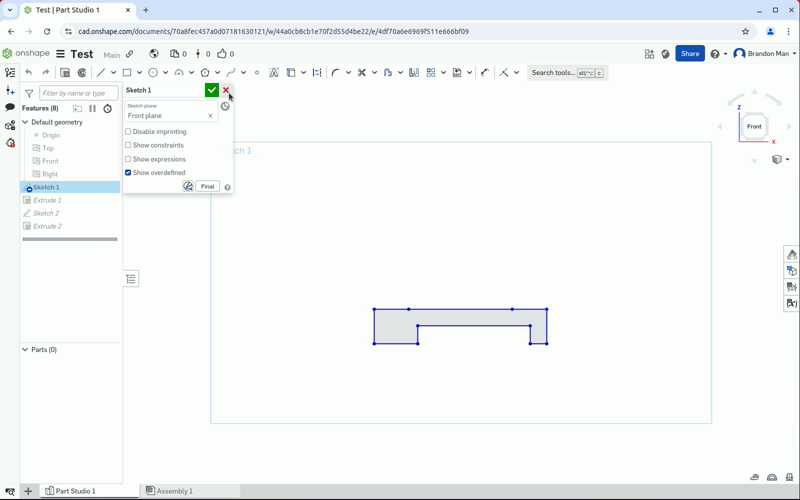
click(229, 92)
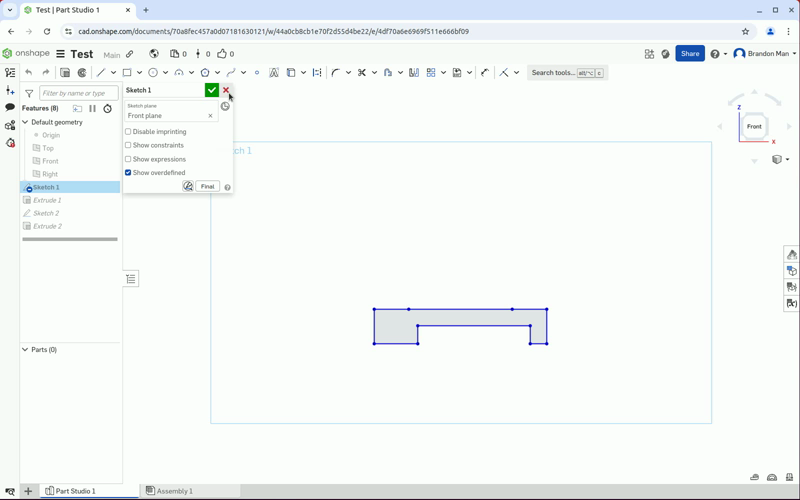
key(shift+s)
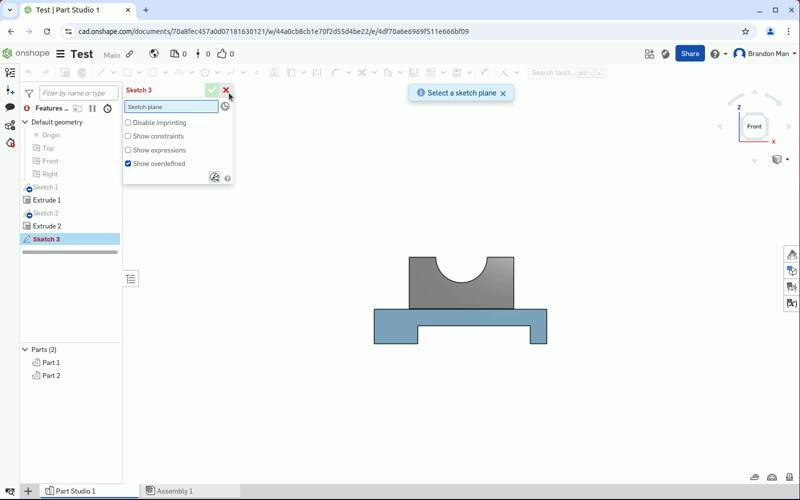
mouse_move(73, 163)
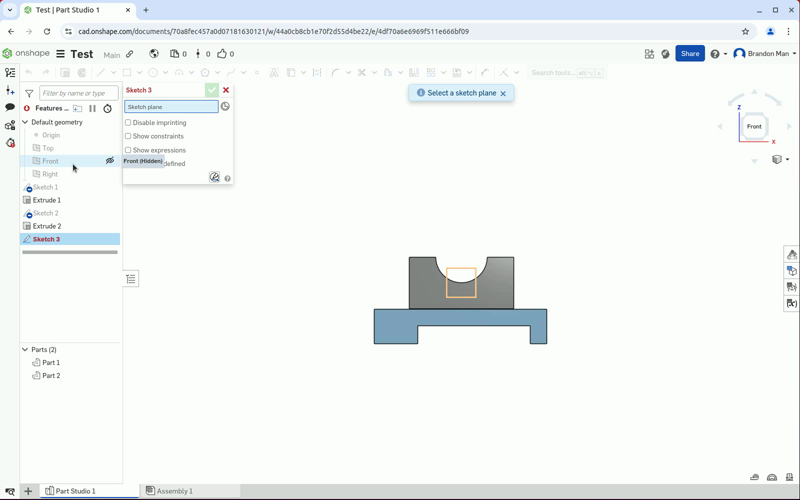
click(73, 163)
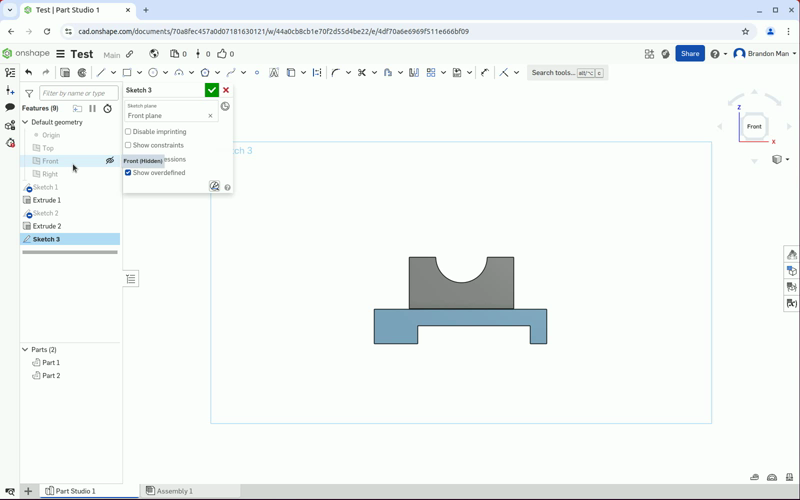
mouse_move(73, 352)
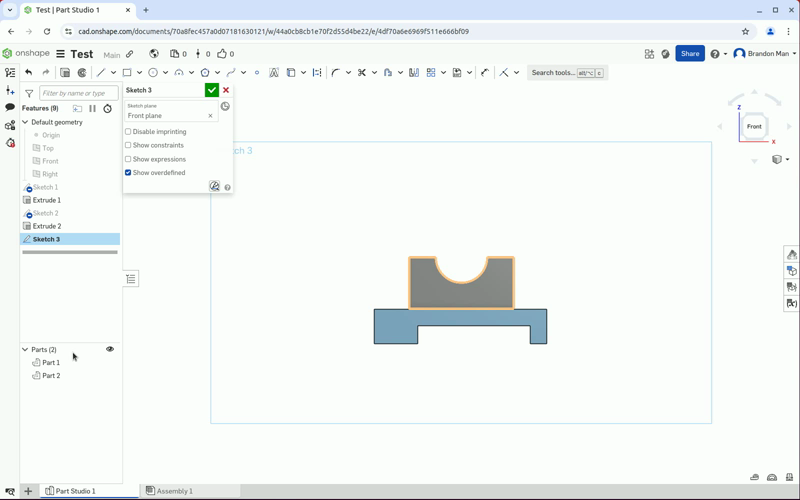
key(y)
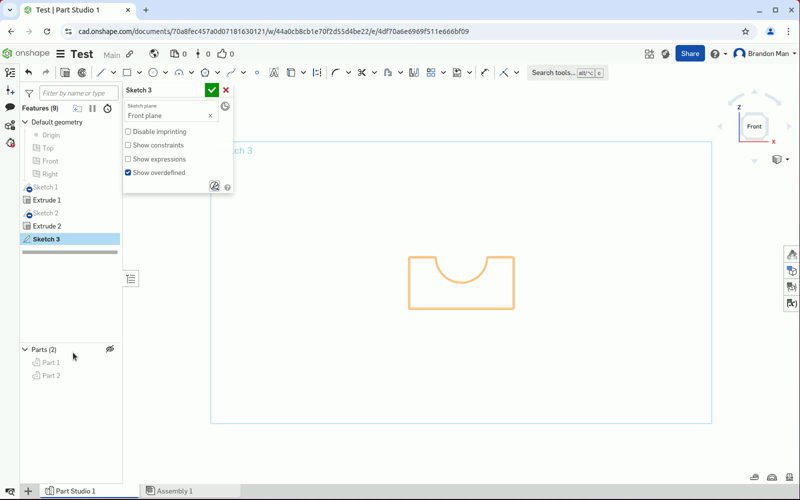
key(a)
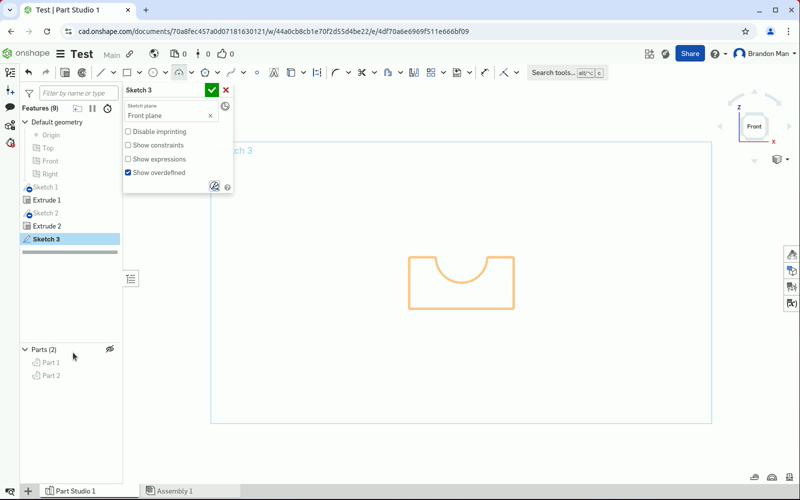
key_down(shift)
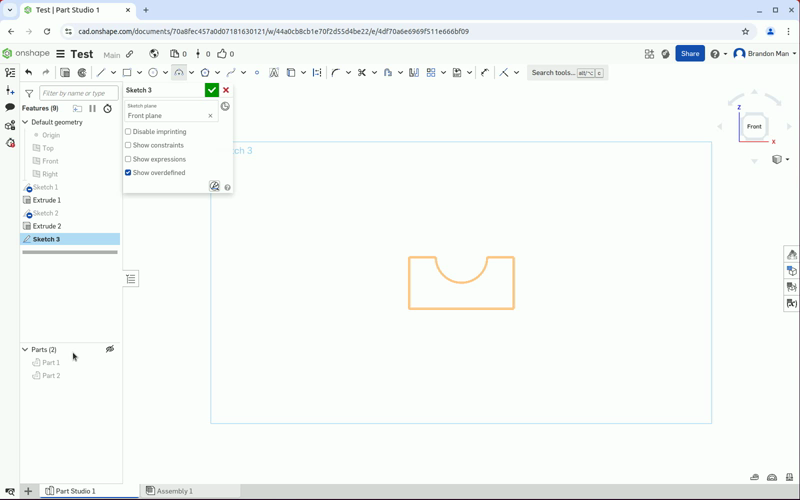
mouse_move(434, 257)
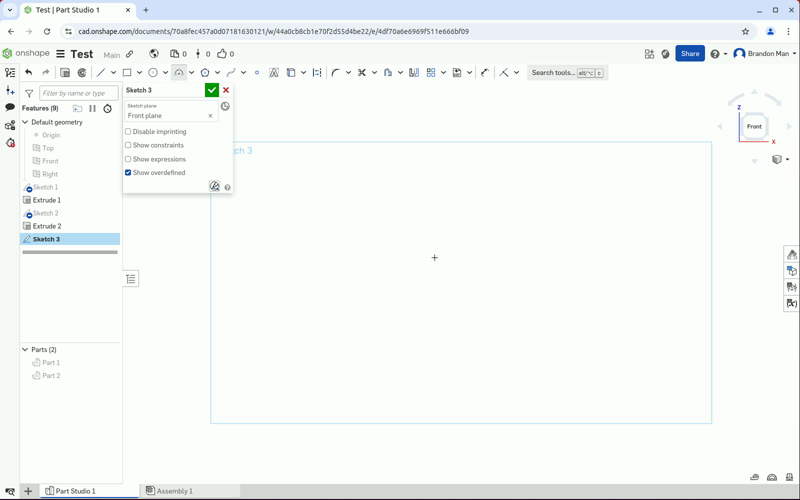
click(434, 257)
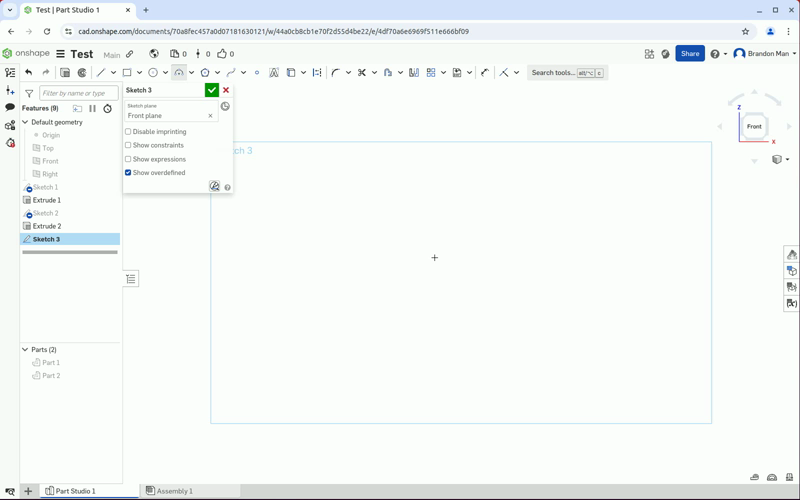
key_up(shift)
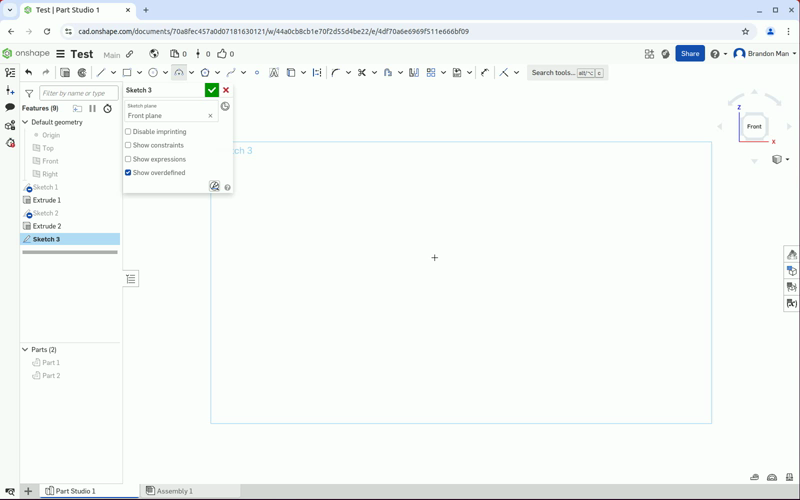
key_down(shift)
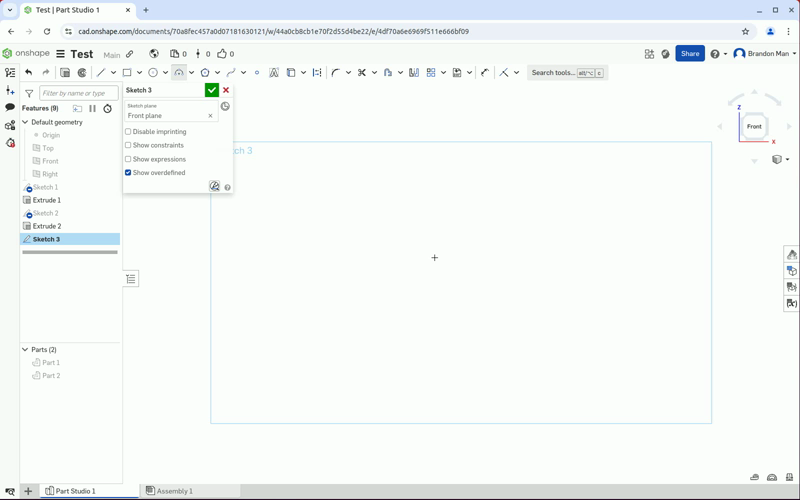
mouse_move(487, 257)
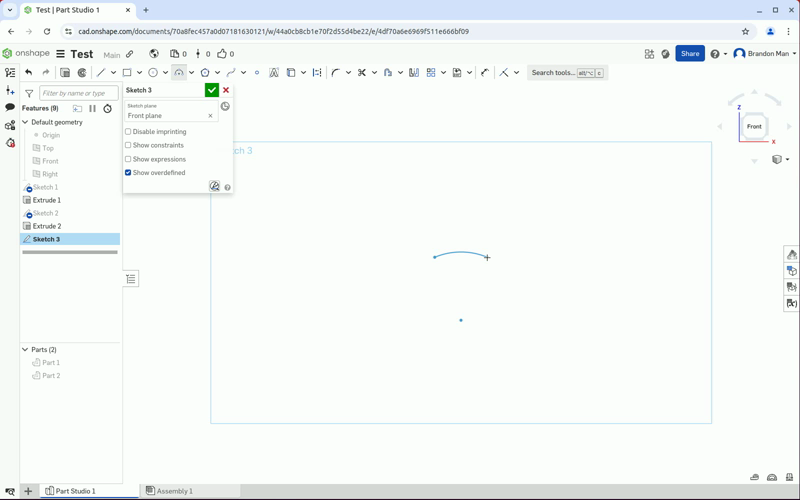
click(487, 257)
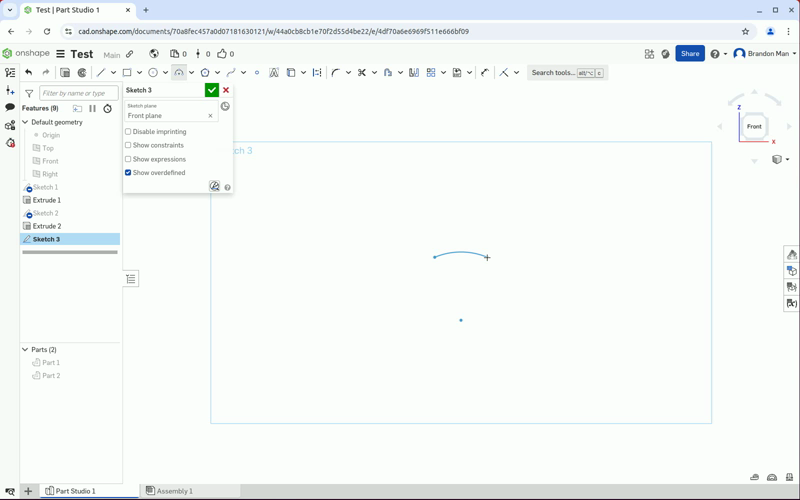
mouse_move(461, 283)
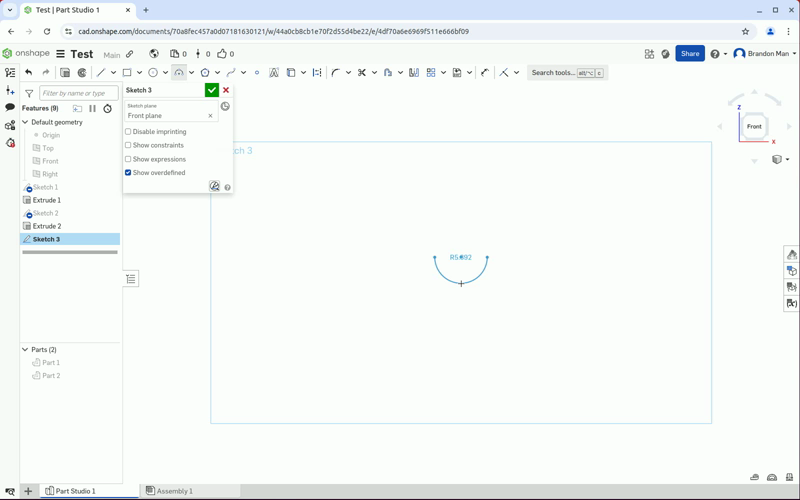
click(461, 283)
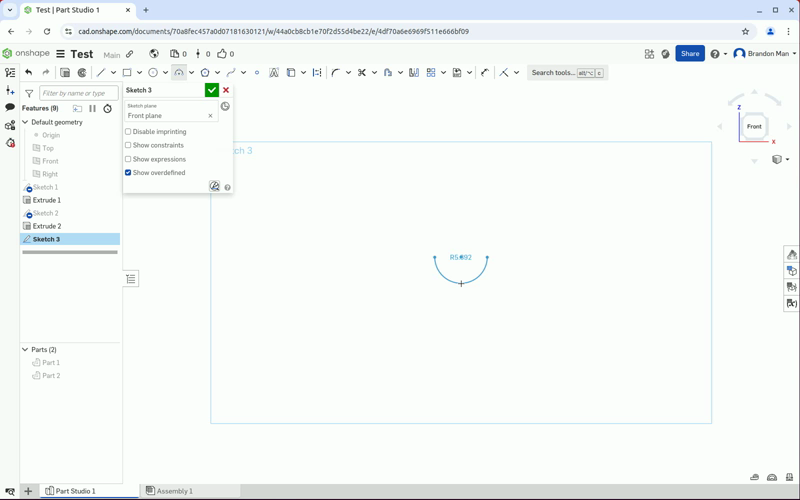
key_up(shift)
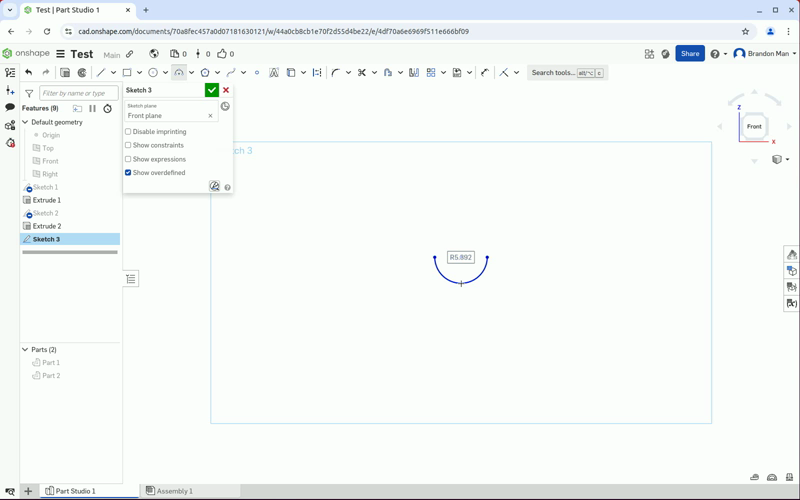
key(esc)
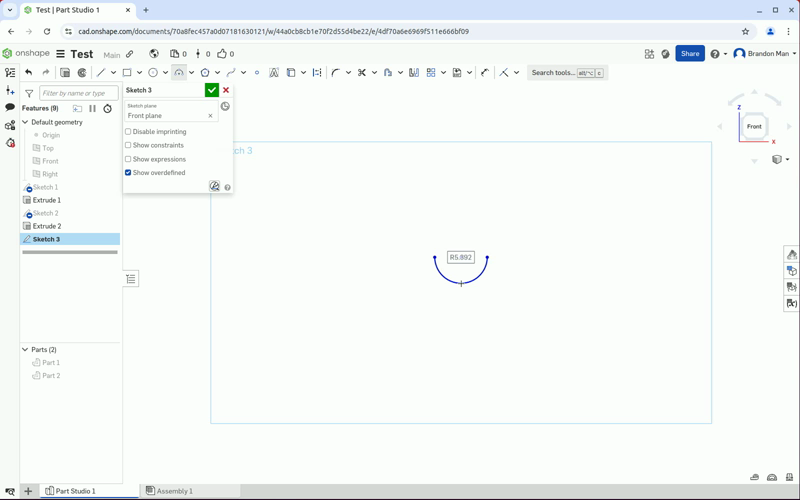
key(l)
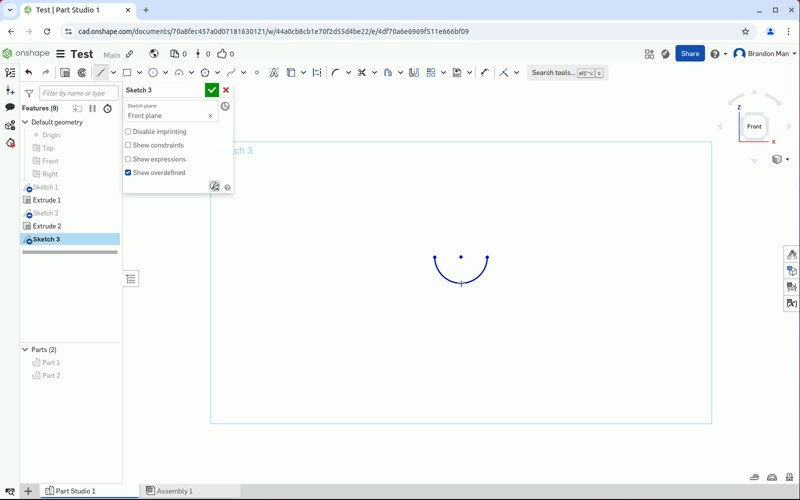
mouse_move(487, 257)
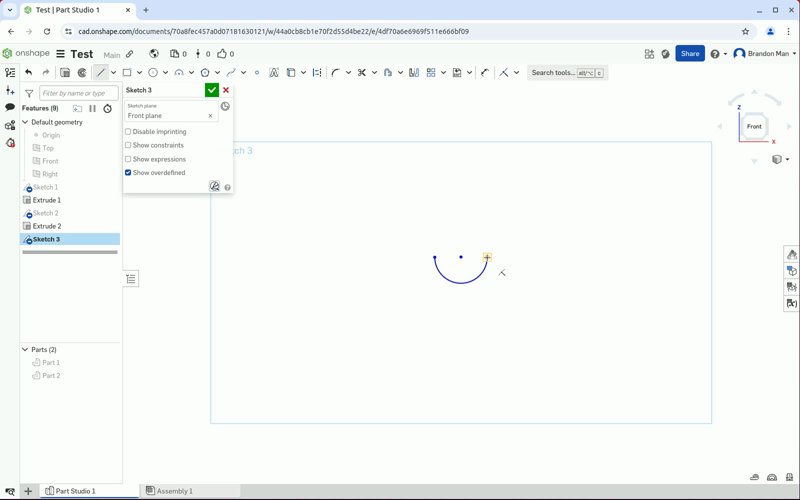
click(487, 257)
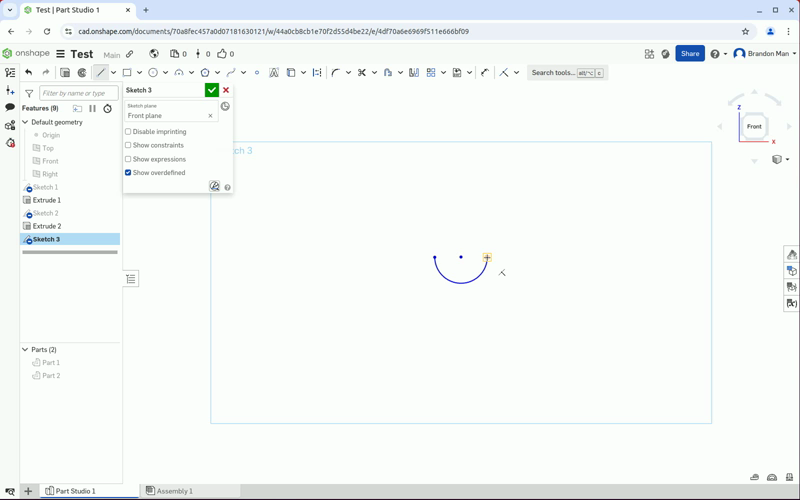
key_down(shift)
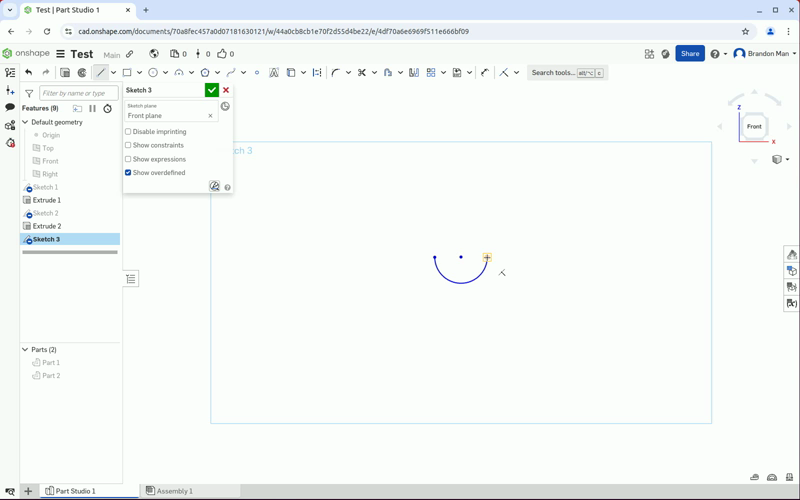
mouse_move(517, 257)
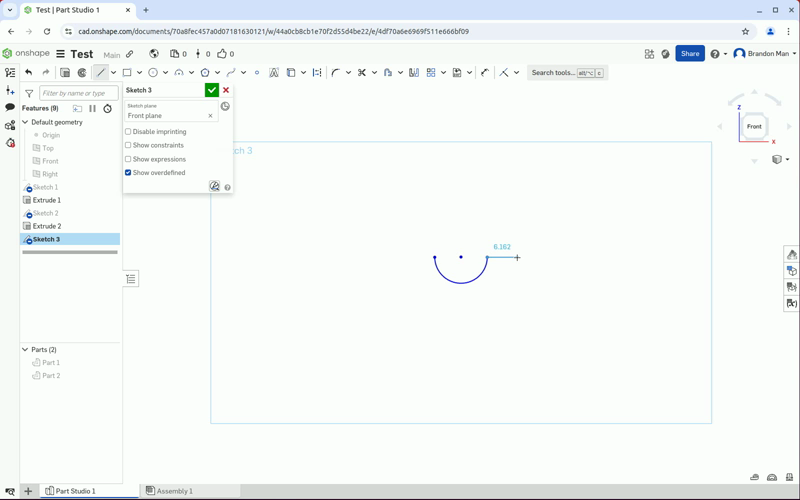
mouse_move(478, 257)
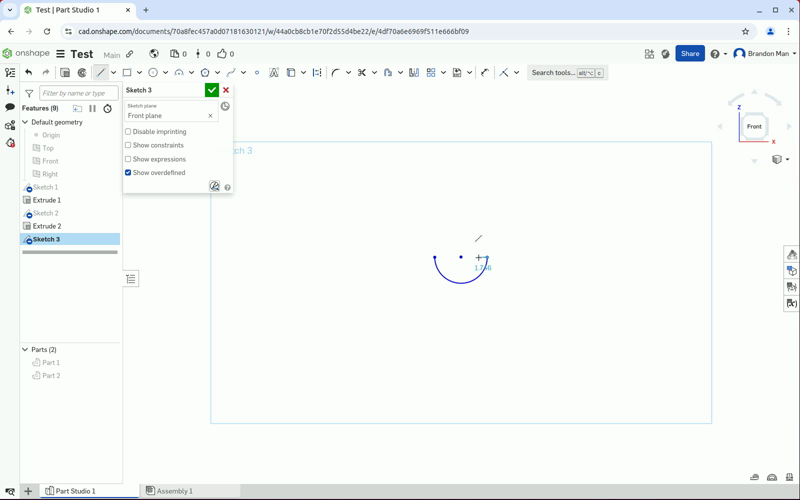
click(478, 257)
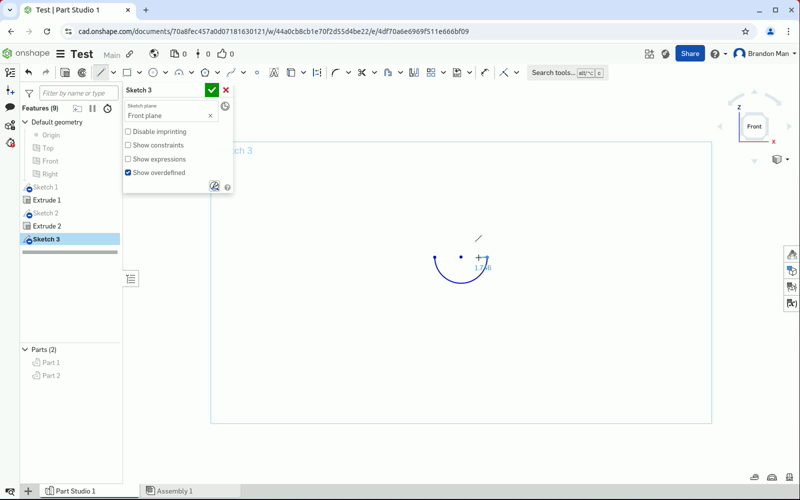
key_up(shift)
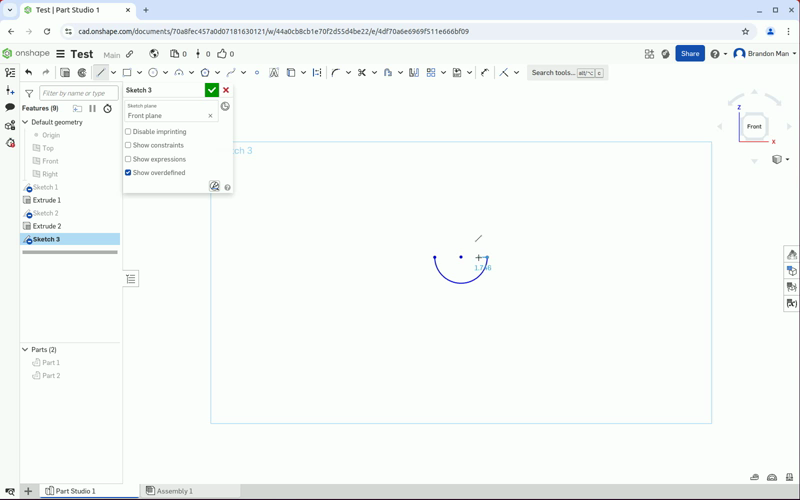
key(esc)
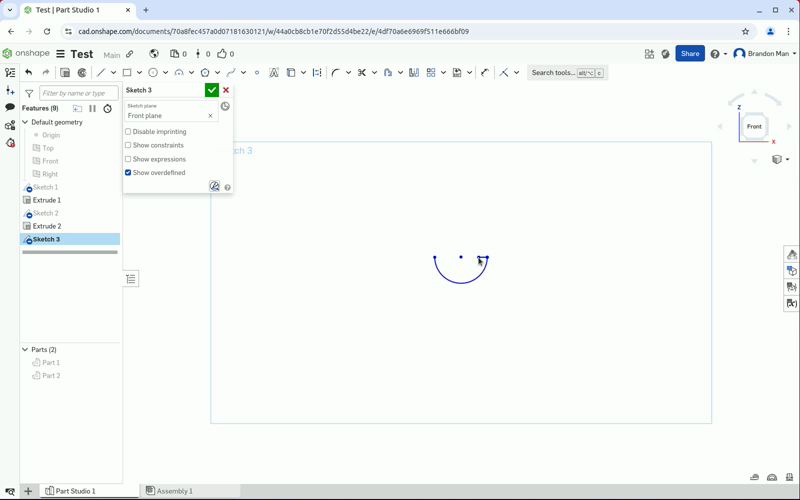
key(a)
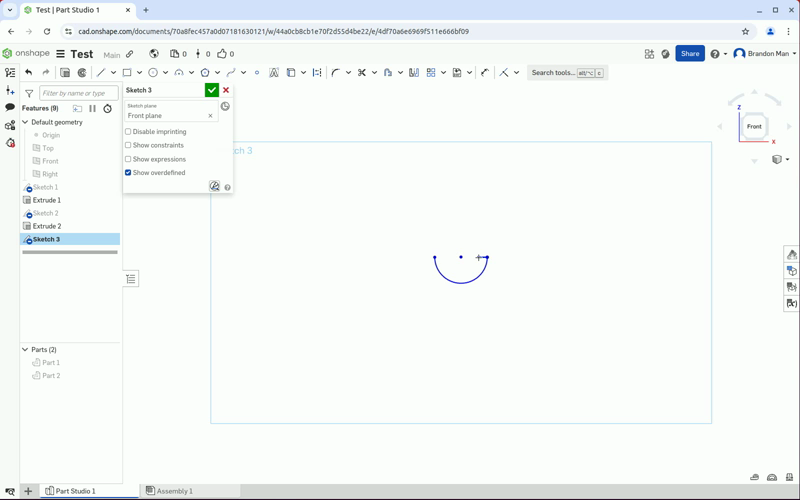
mouse_move(478, 257)
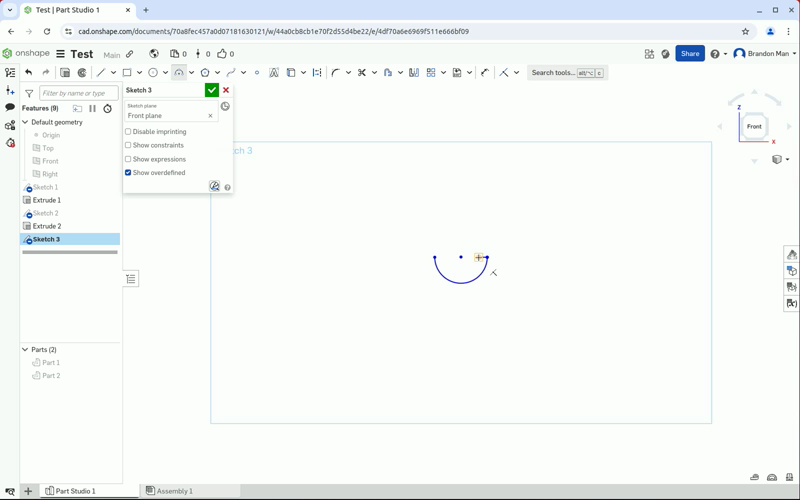
click(478, 257)
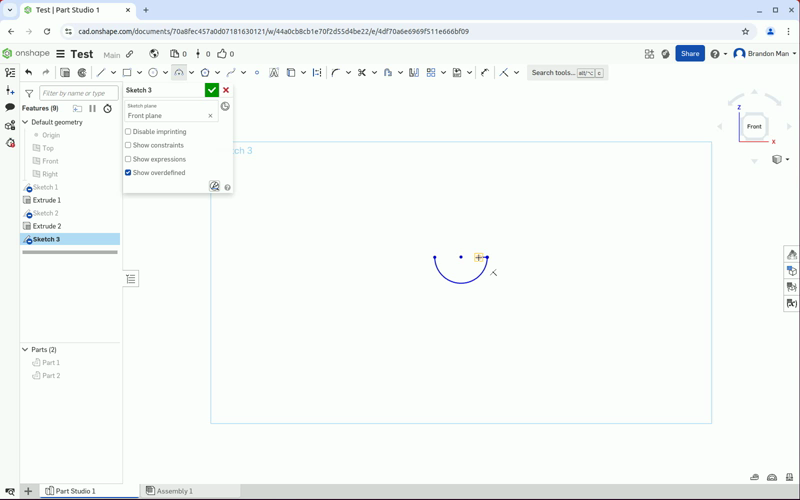
key_down(shift)
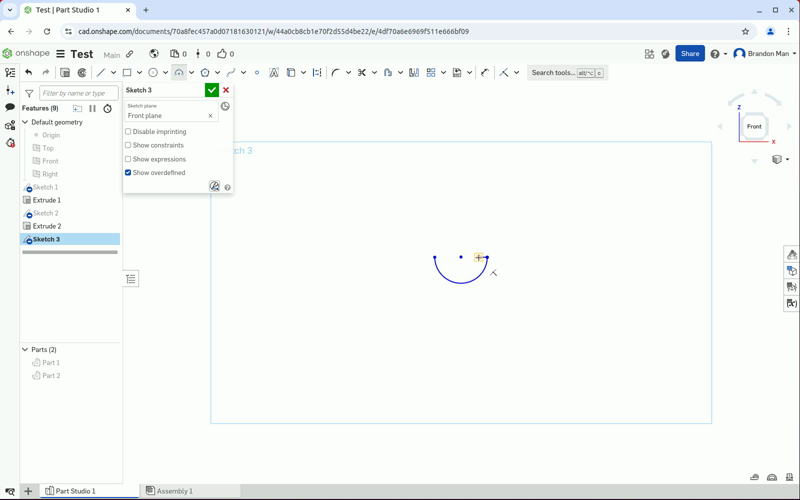
mouse_move(443, 257)
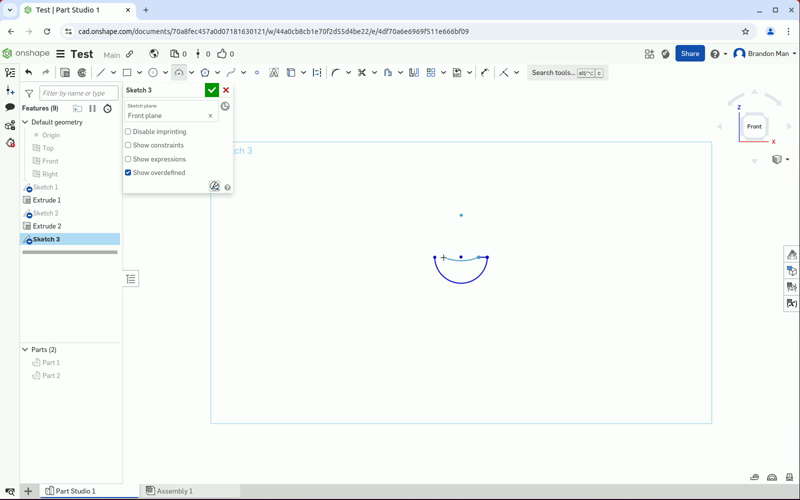
click(443, 257)
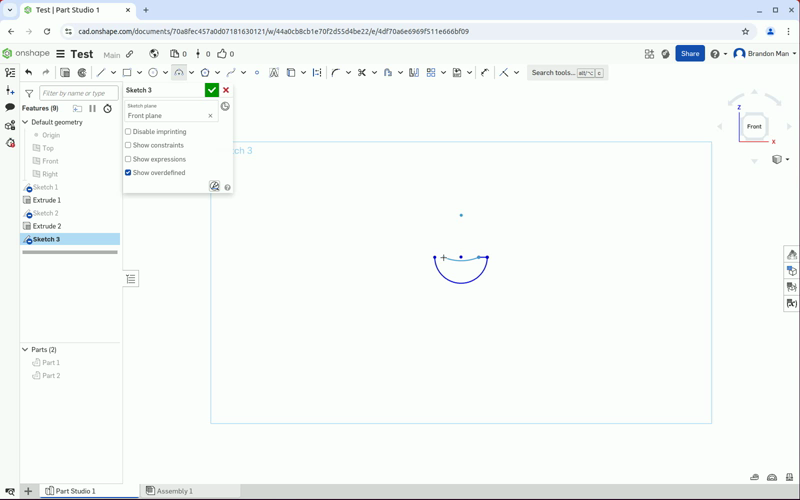
mouse_move(461, 274)
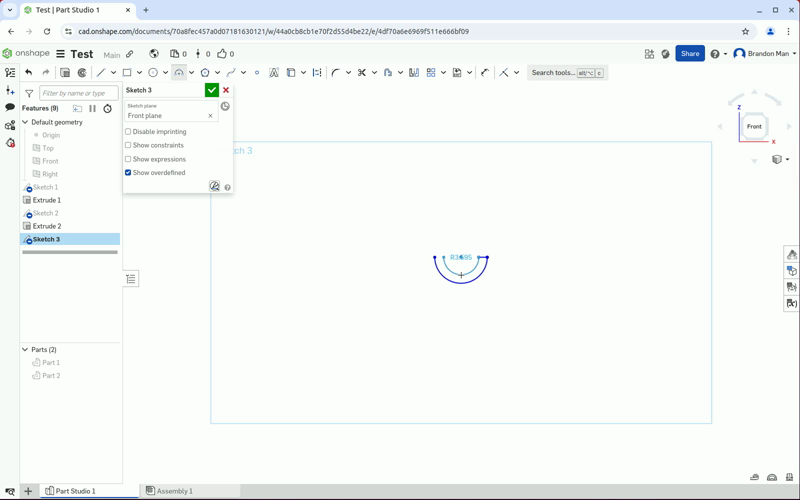
click(461, 274)
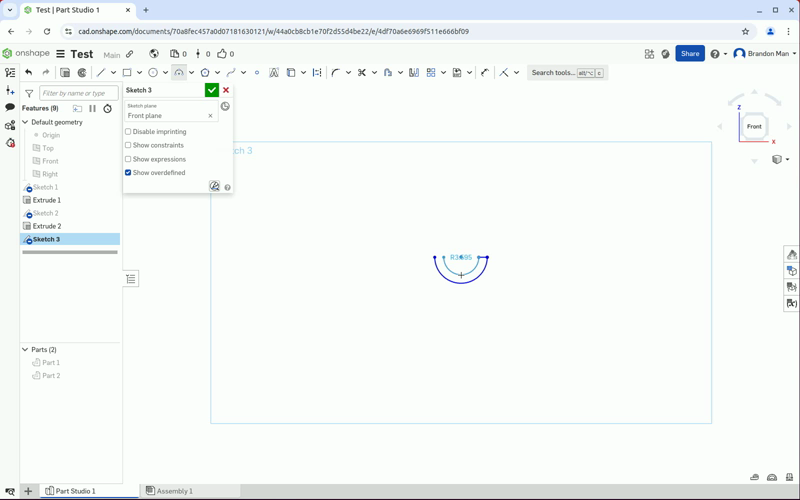
key_up(shift)
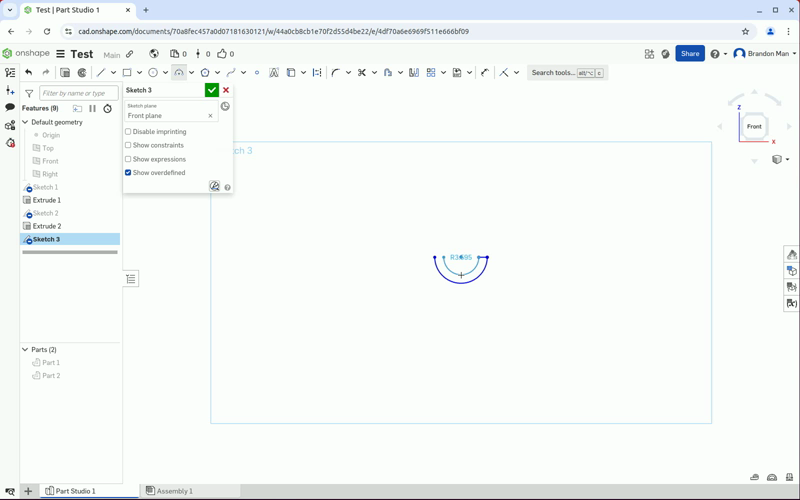
key(esc)
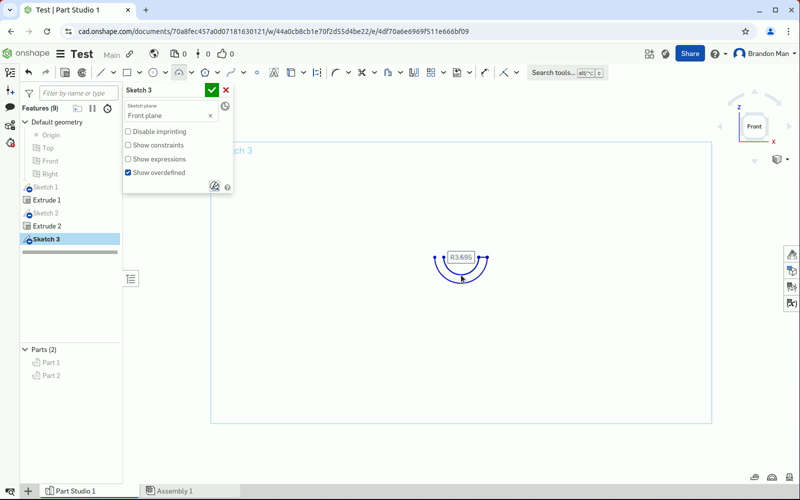
key(l)
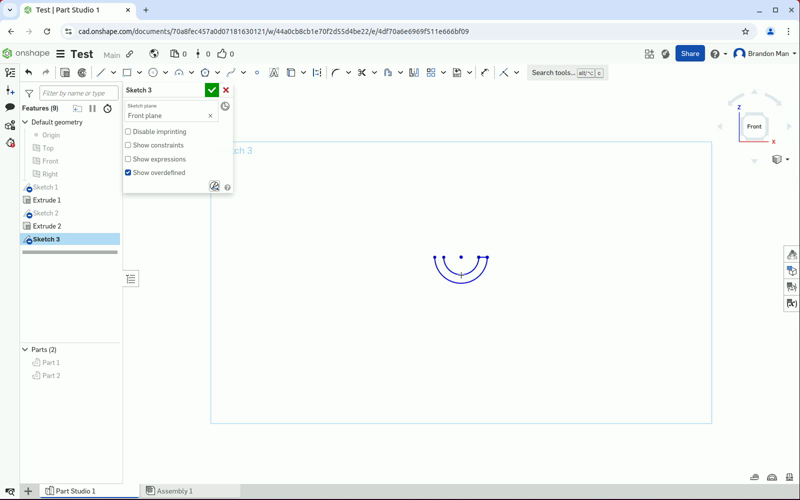
mouse_move(443, 257)
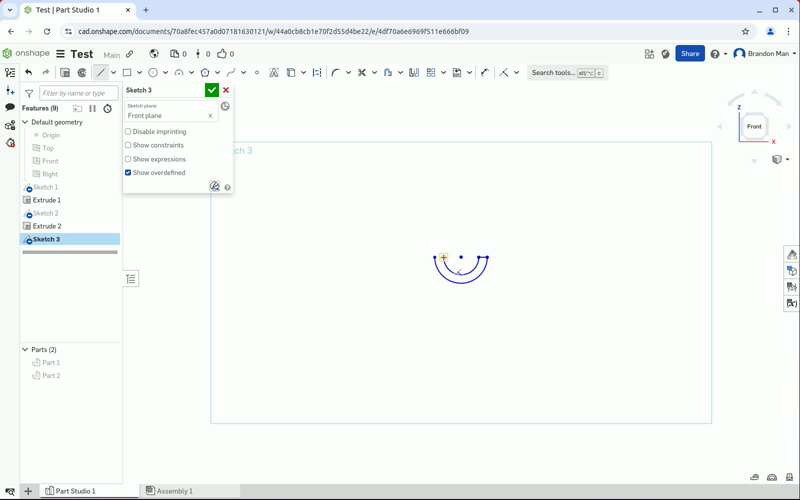
click(443, 257)
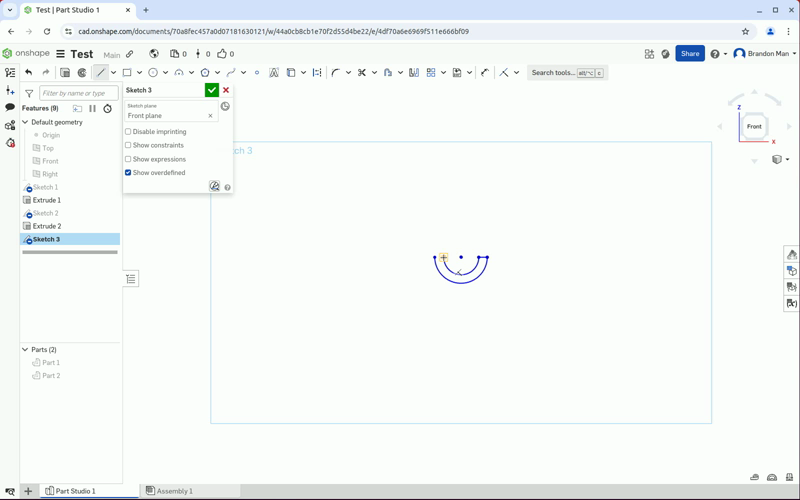
mouse_move(473, 257)
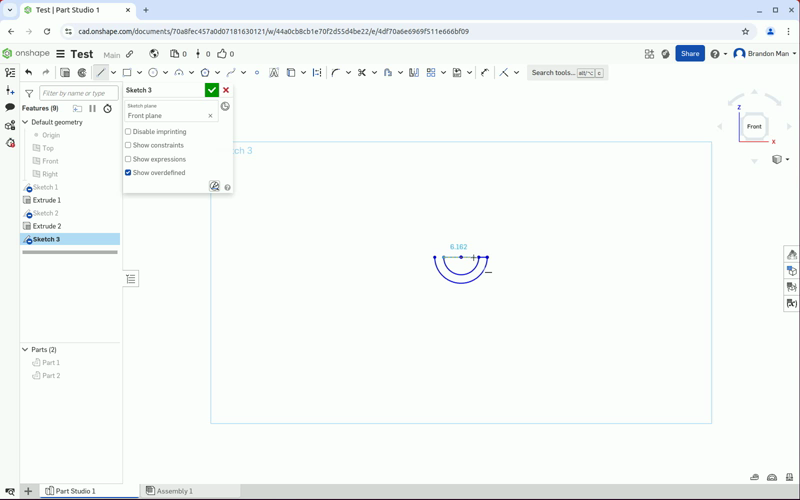
key_down(shift)
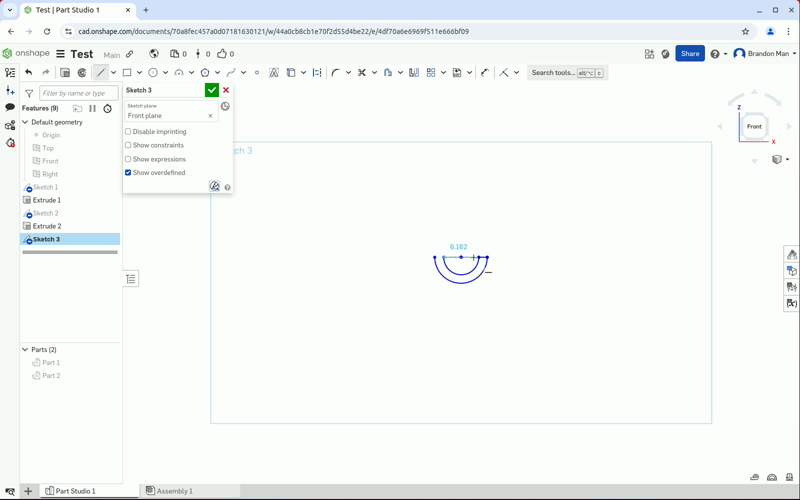
mouse_move(434, 257)
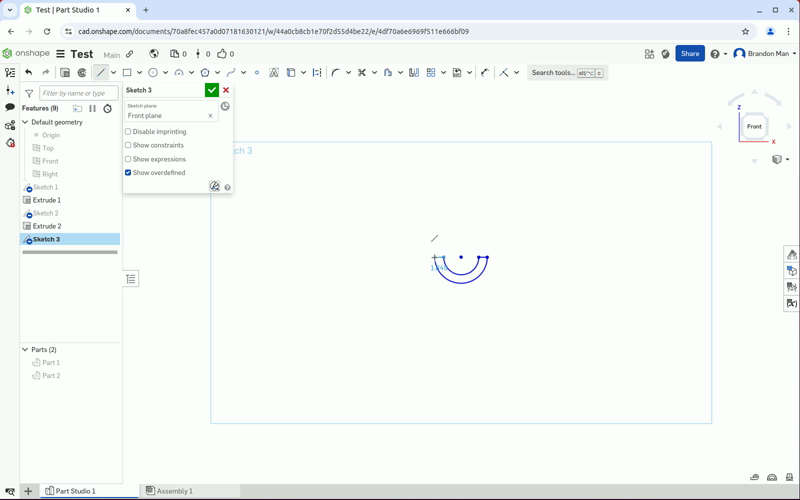
key_up(shift)
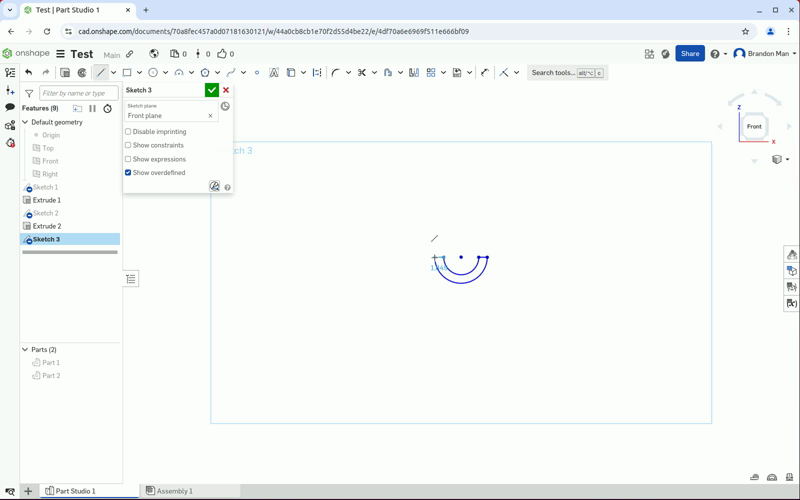
click(434, 257)
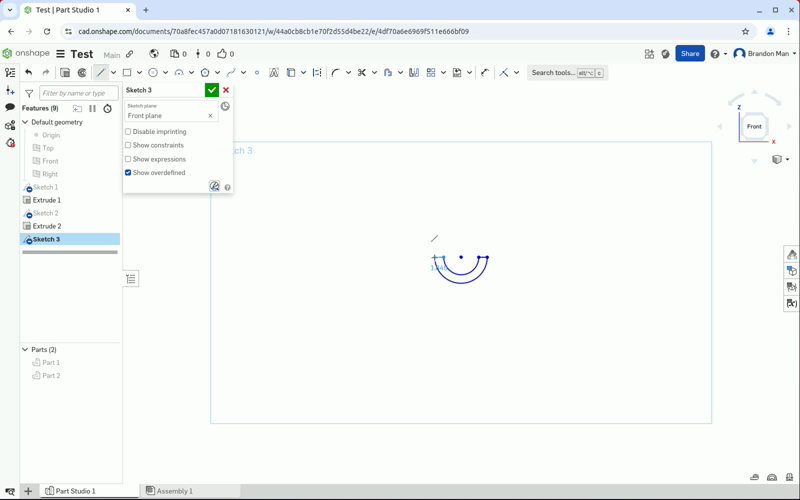
key(esc)
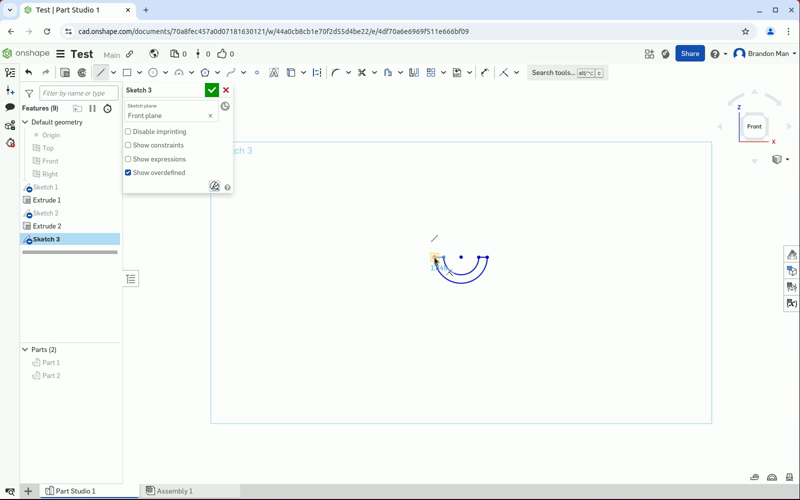
mouse_move(469, 279)
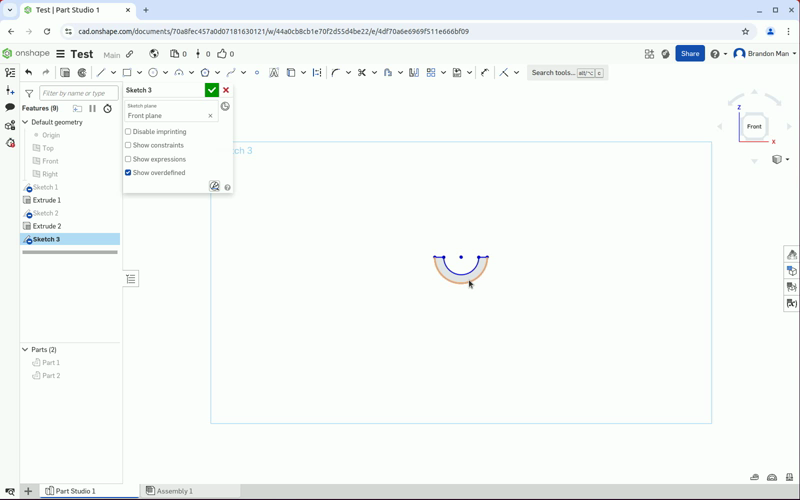
scroll(6)
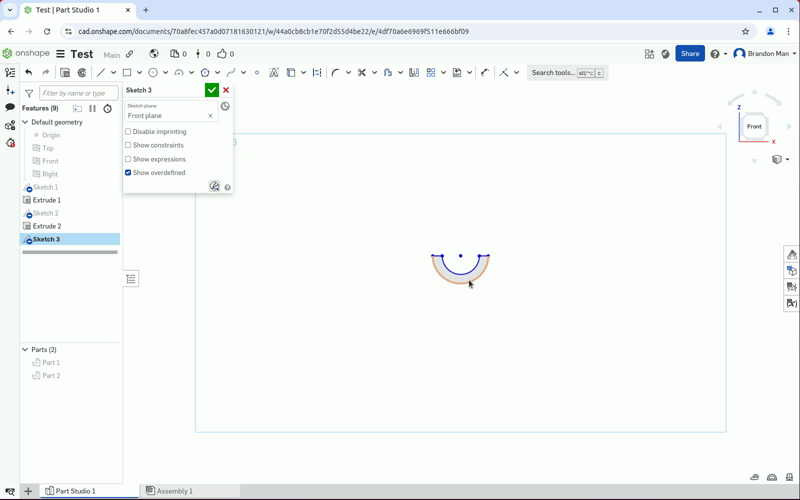
scroll(6)
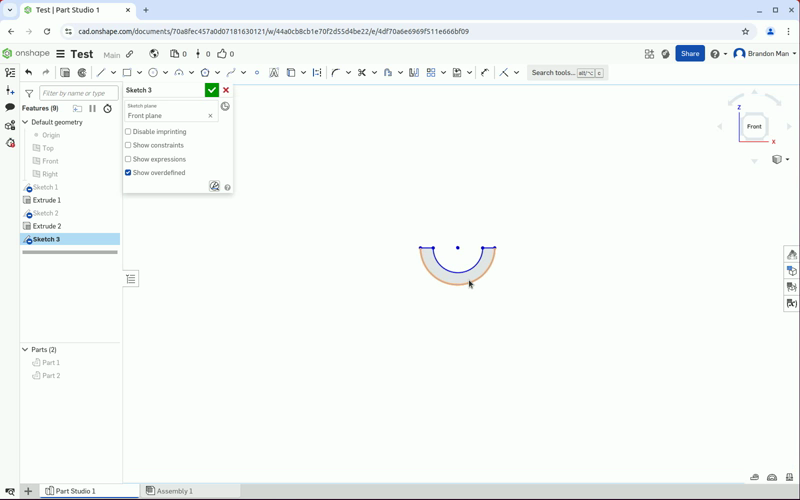
scroll(6)
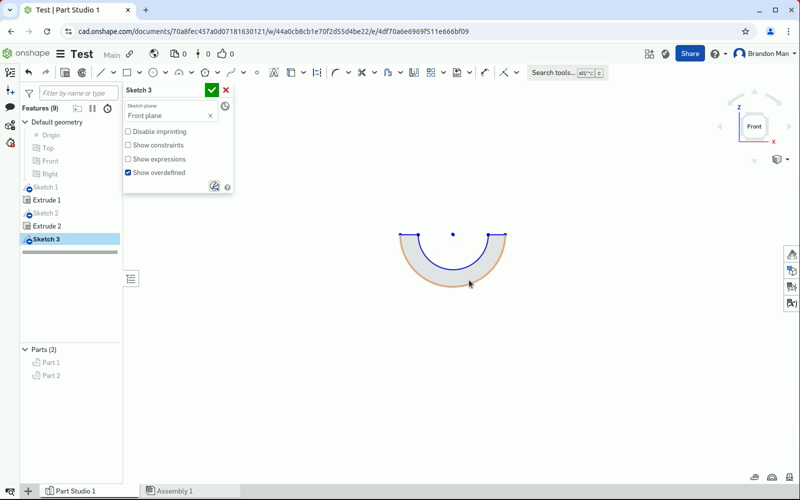
scroll(6)
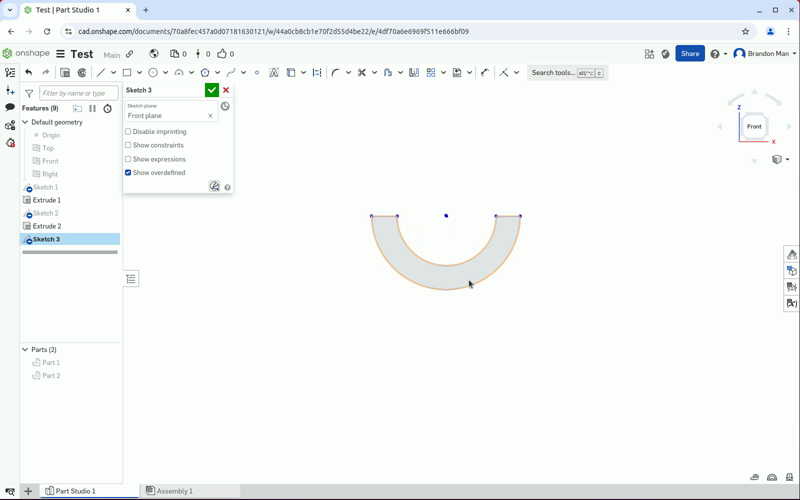
scroll(6)
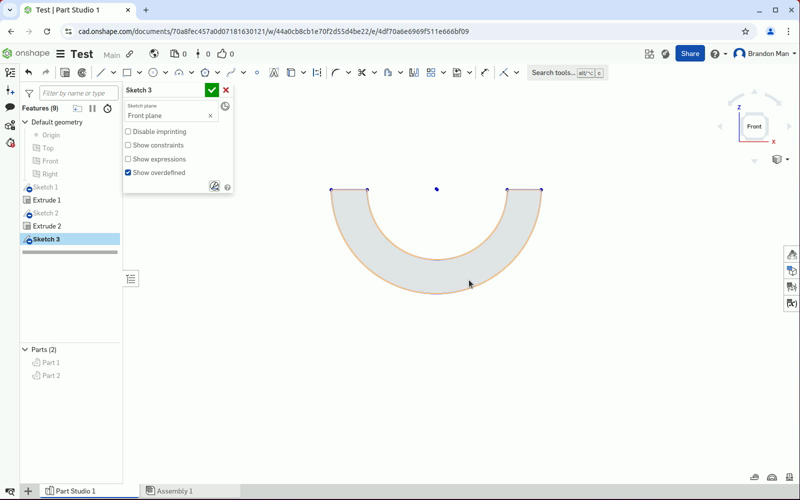
scroll(6)
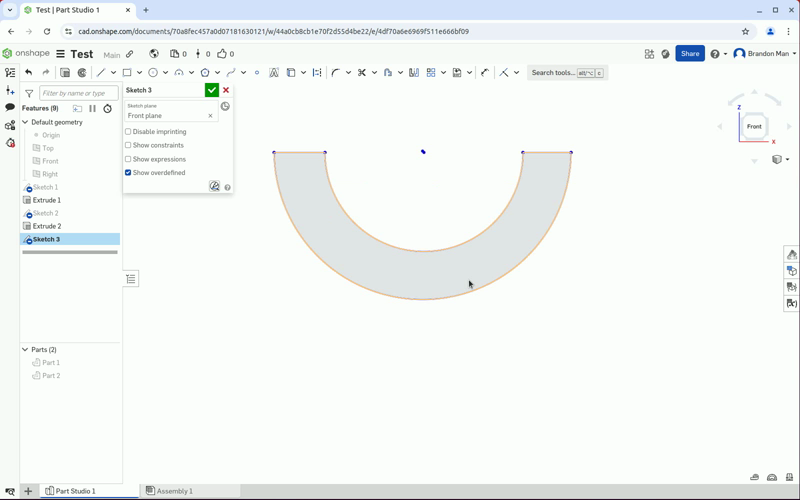
scroll(6)
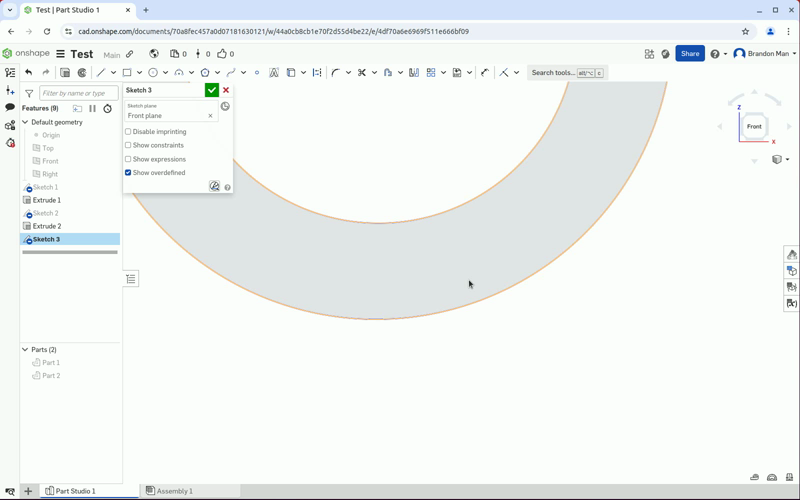
click(469, 279)
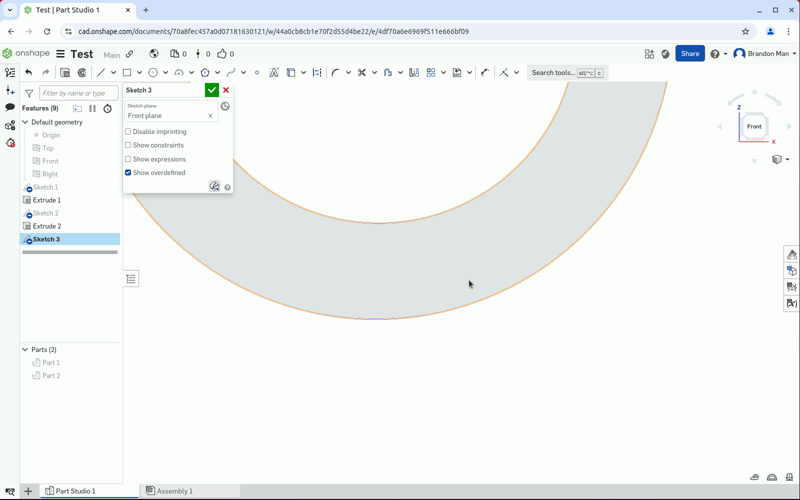
scroll(-6)
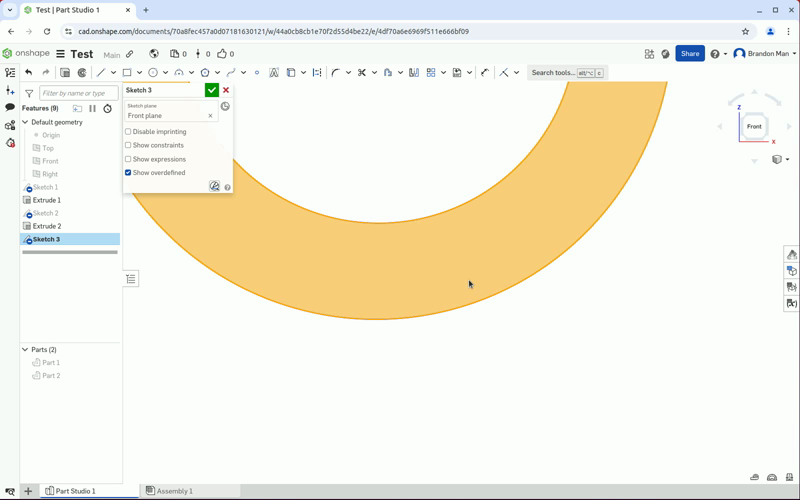
scroll(-6)
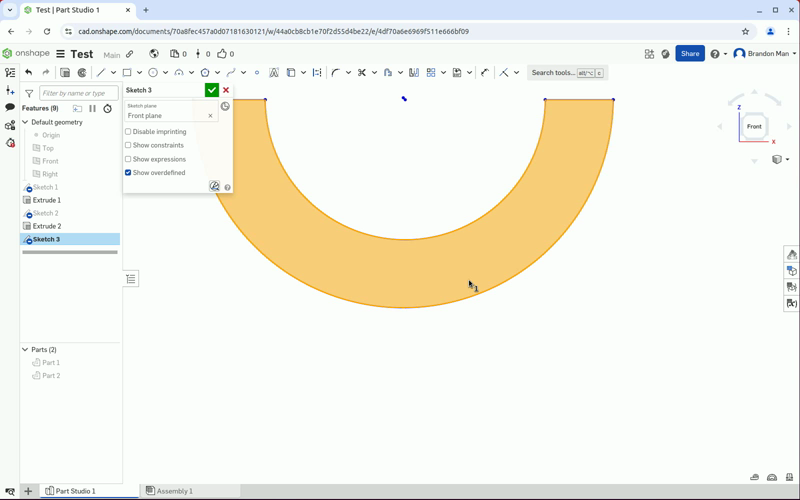
scroll(-6)
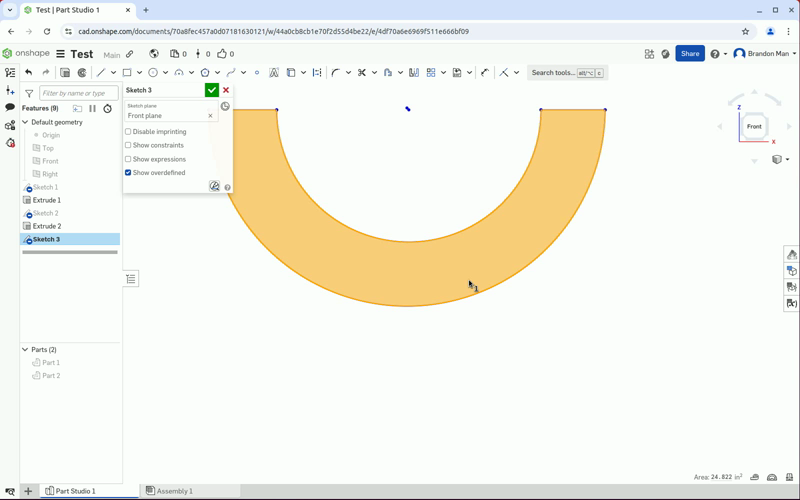
scroll(-6)
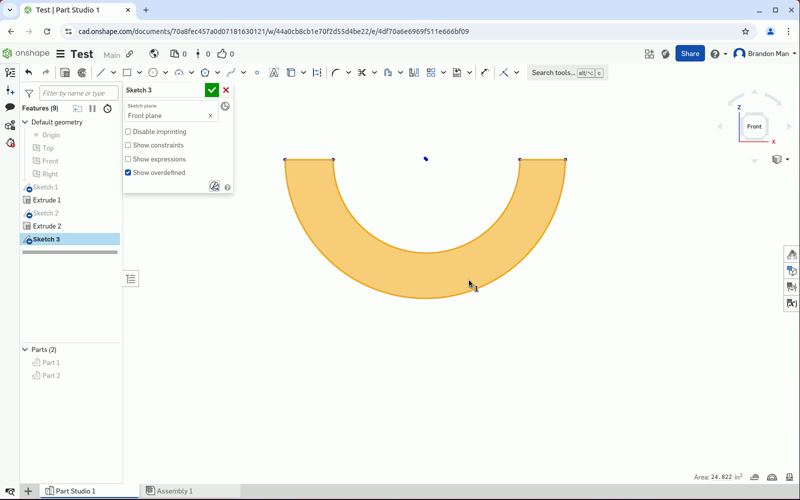
scroll(-6)
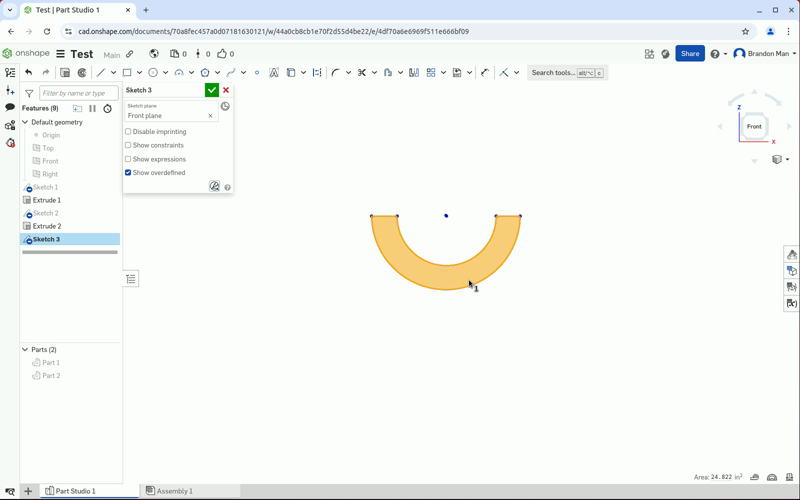
scroll(-6)
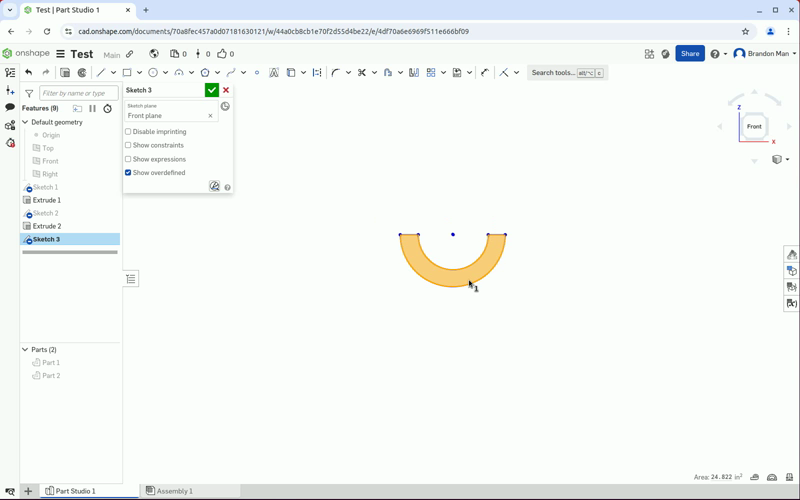
scroll(-6)
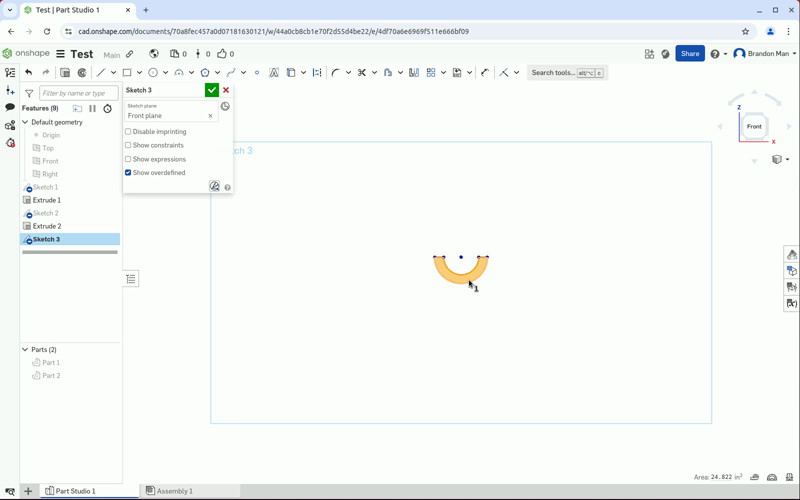
mouse_move(73, 352)
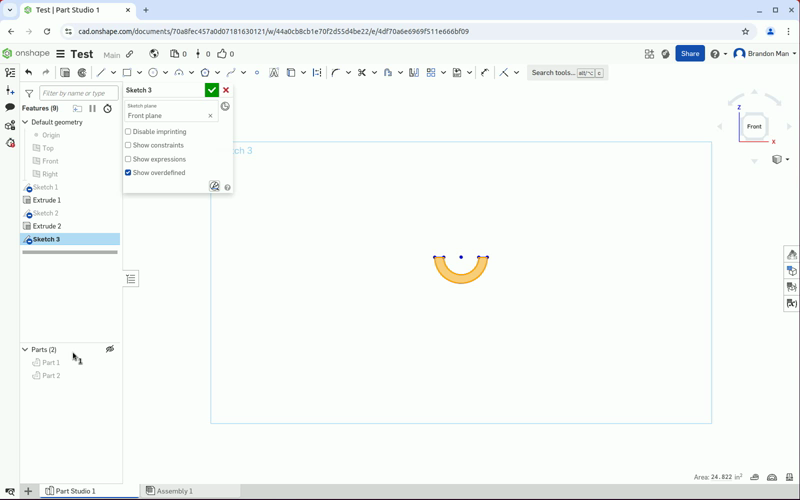
key(shift+y)
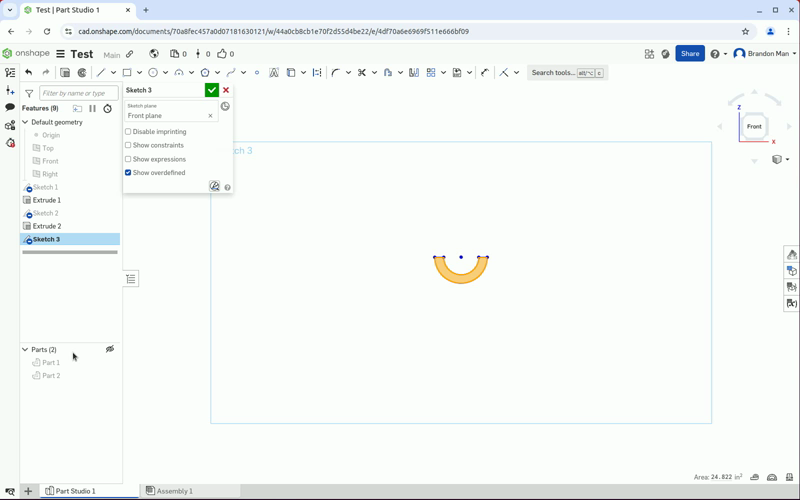
key(shift+e)
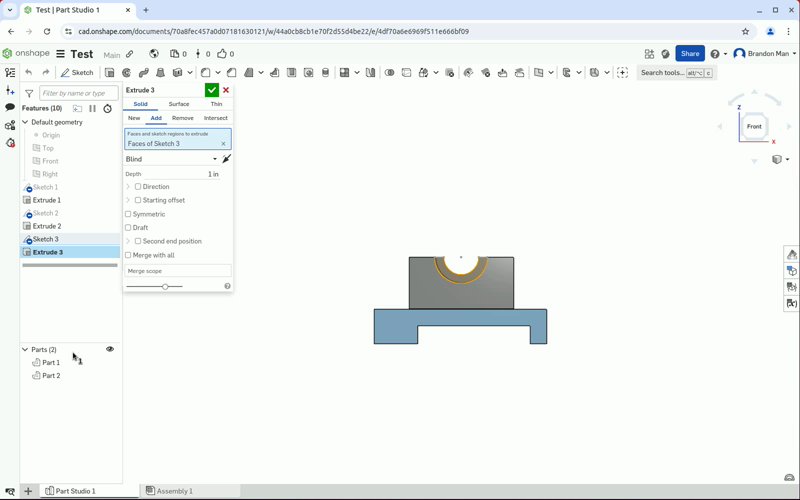
mouse_move(143, 106)
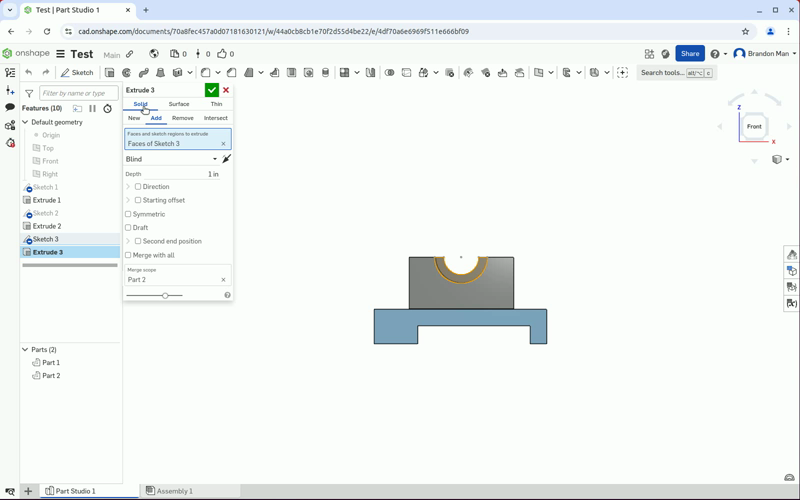
click(143, 106)
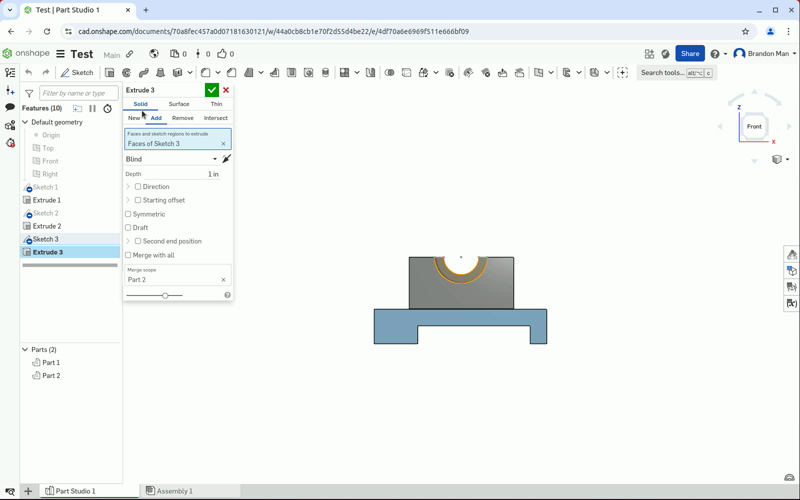
mouse_move(137, 120)
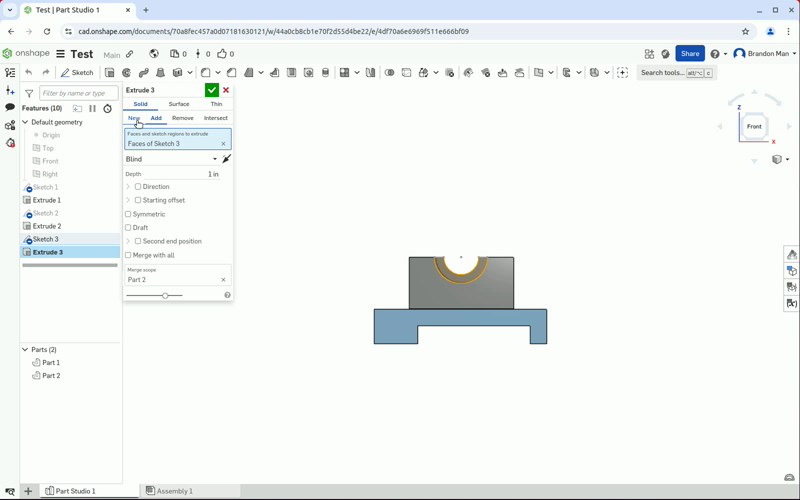
click(137, 120)
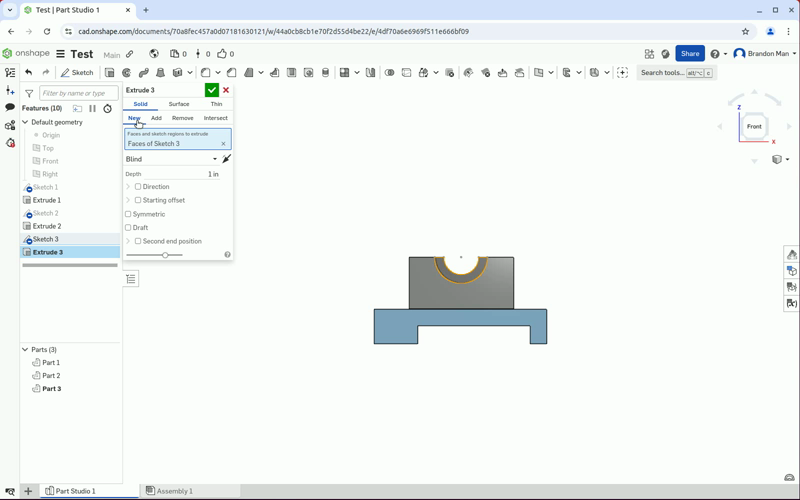
key(tab, 4)
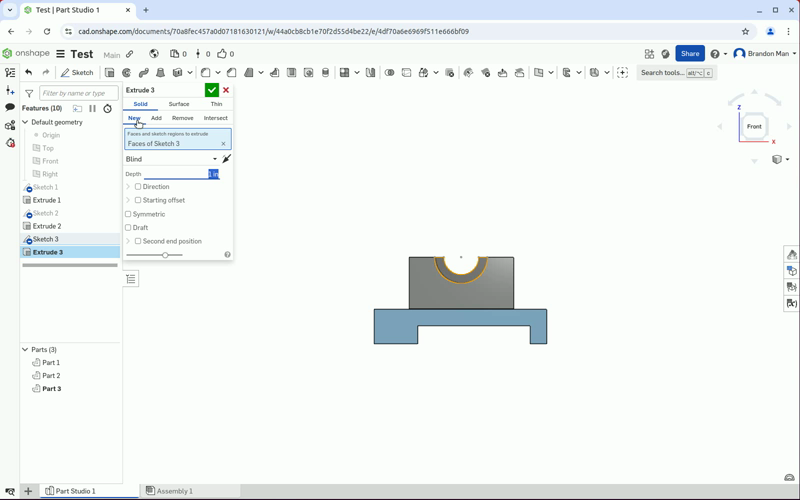
text(21.423)
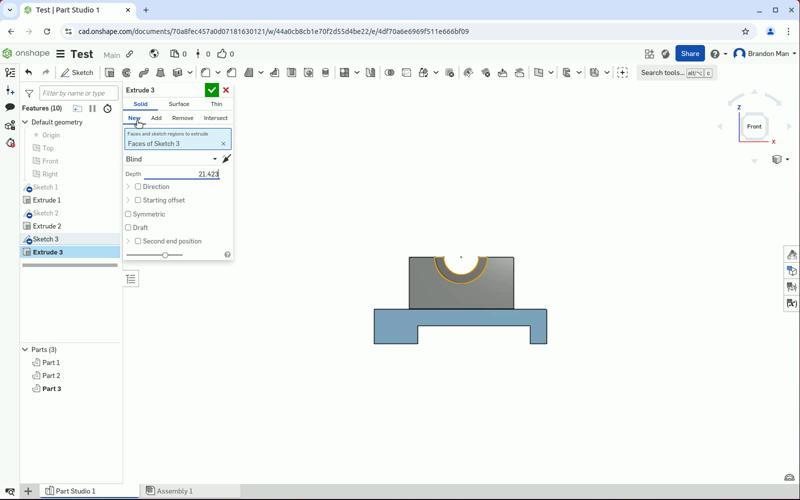
key(enter)
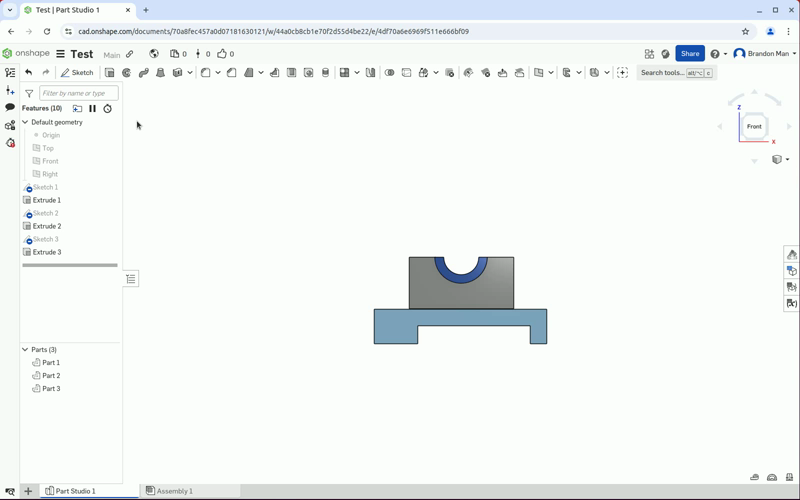
key(shift+h)
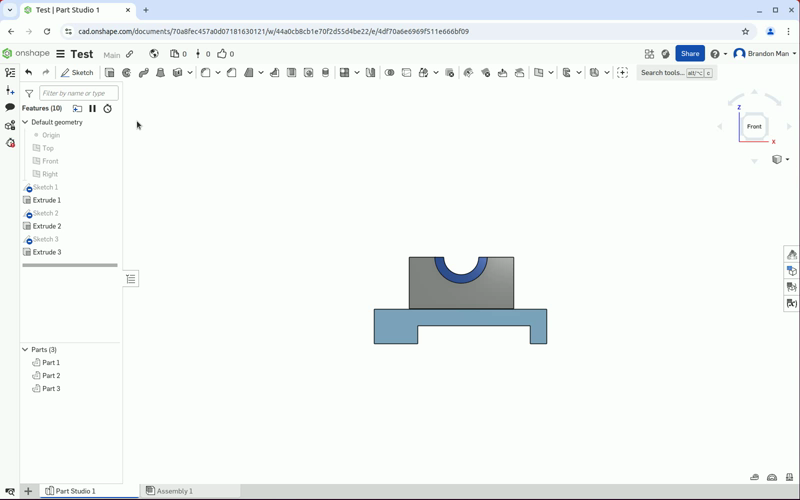
key(shift+h)
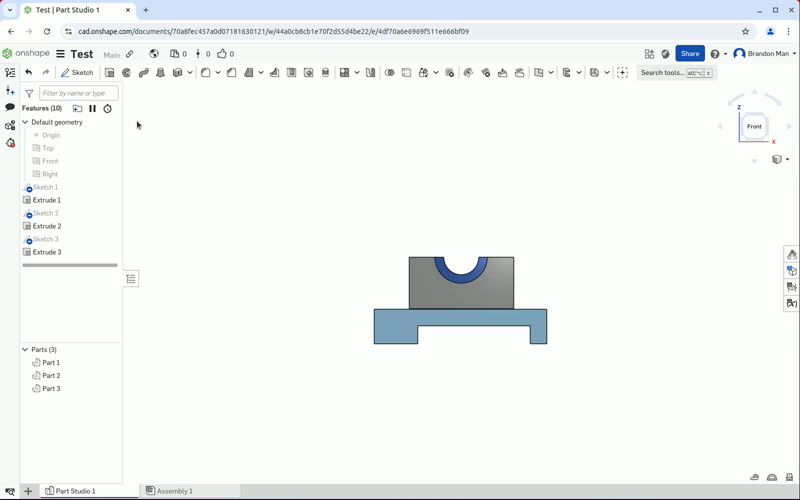
mouse_move(73, 189)
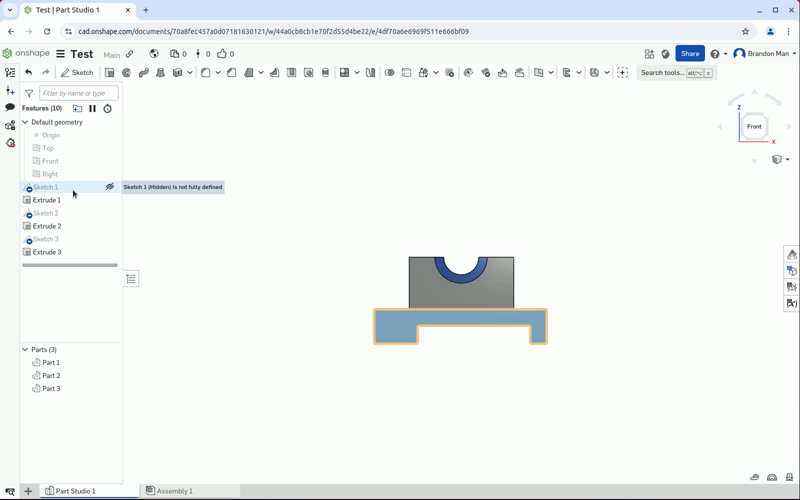
click(73, 189)
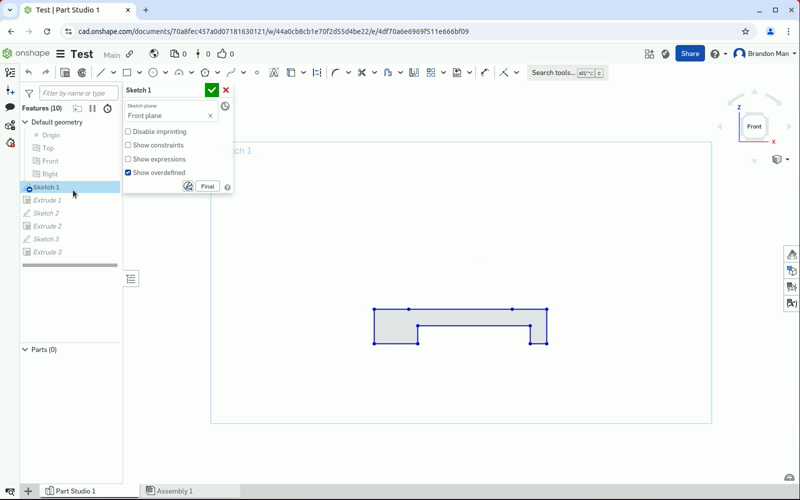
mouse_move(229, 92)
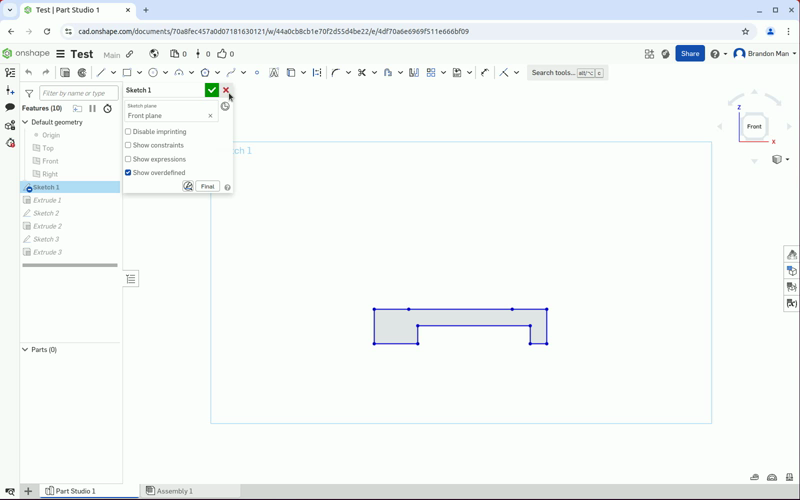
click(229, 92)
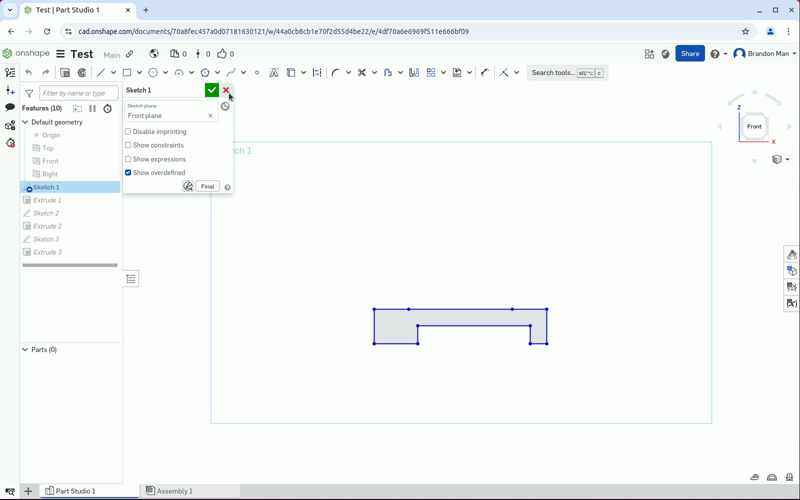
key(shift+s)
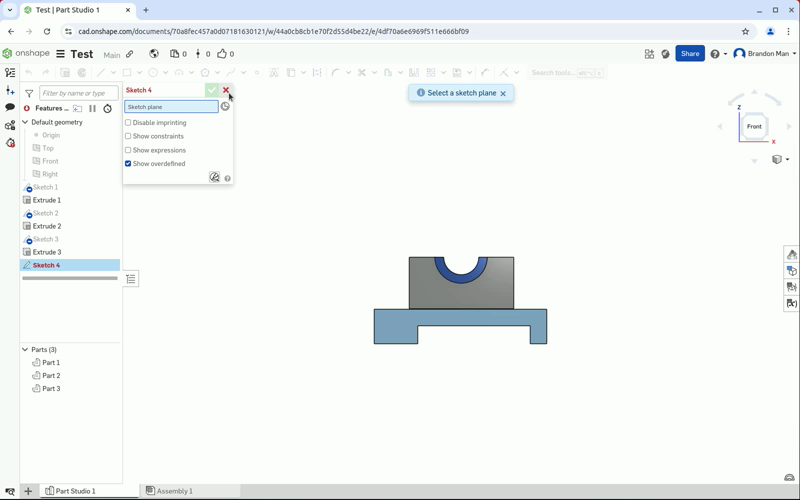
mouse_move(73, 163)
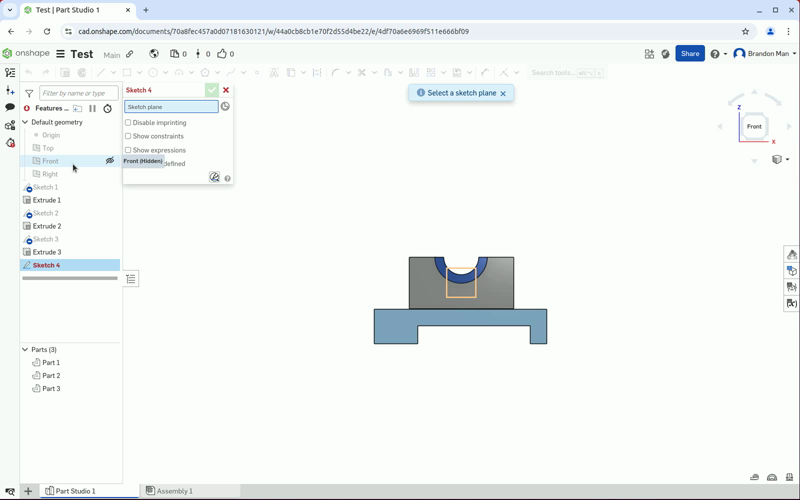
click(73, 163)
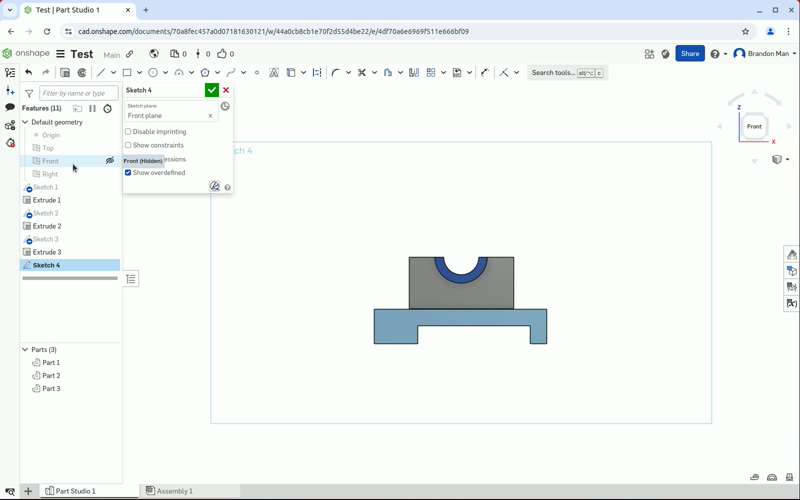
mouse_move(73, 352)
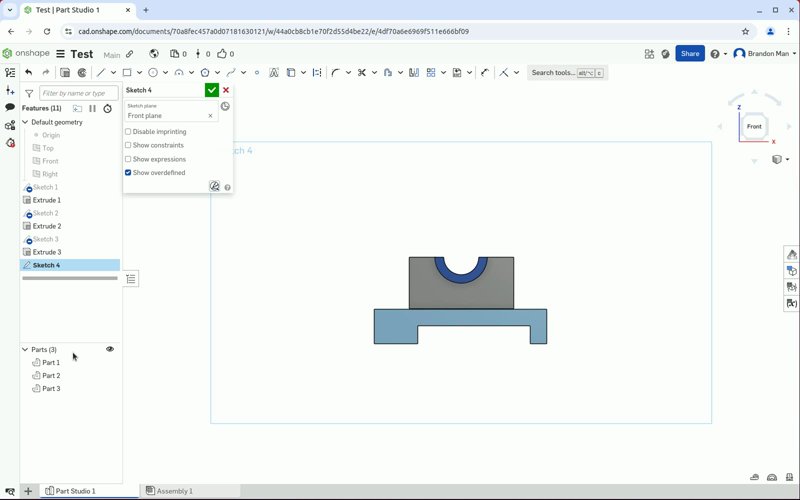
key(y)
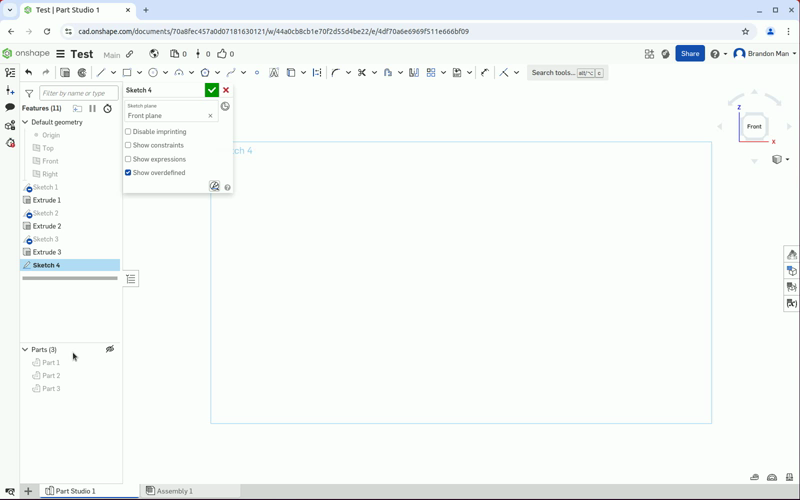
key(l)
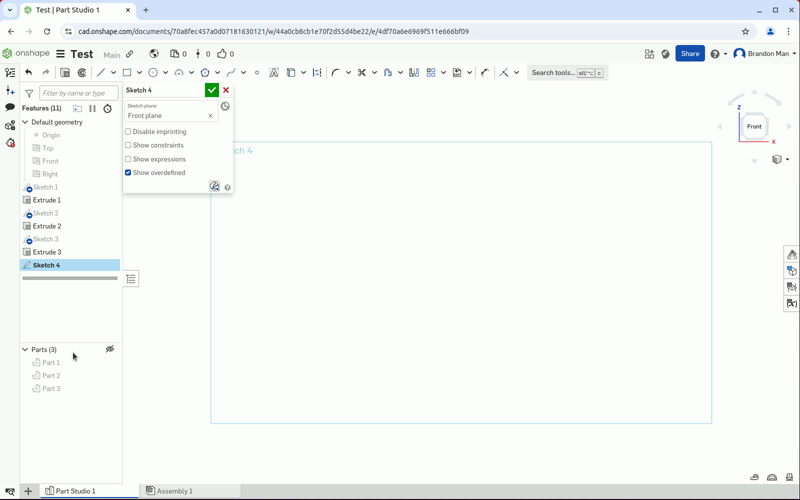
key_down(shift)
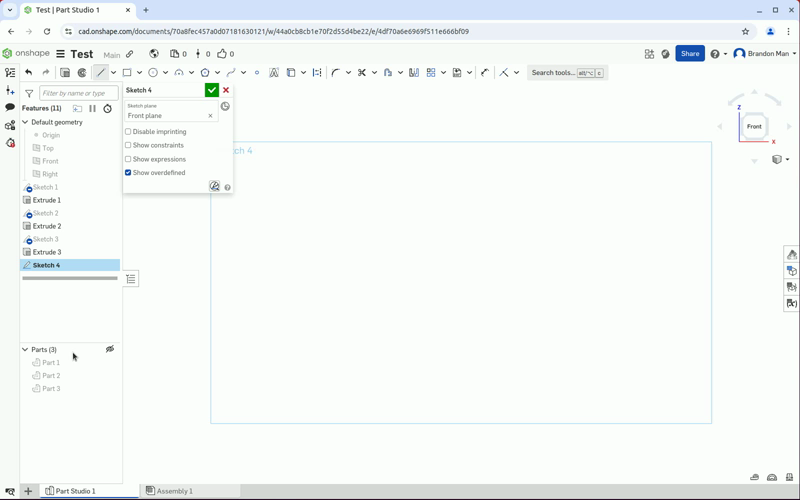
mouse_move(434, 257)
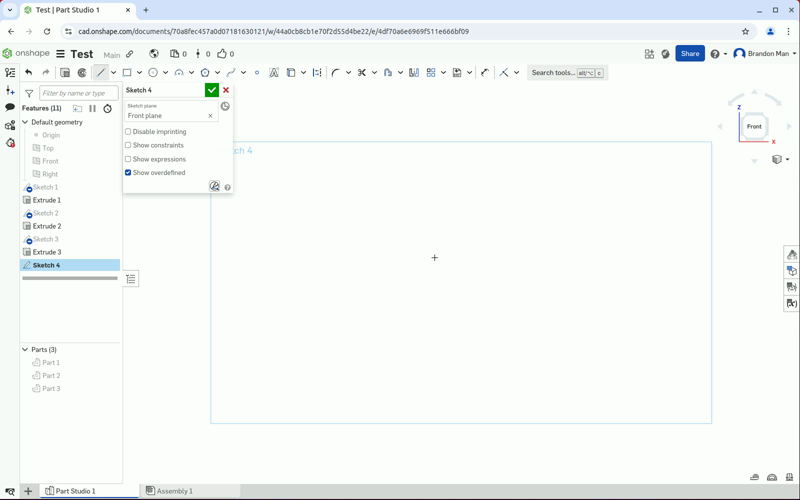
click(434, 257)
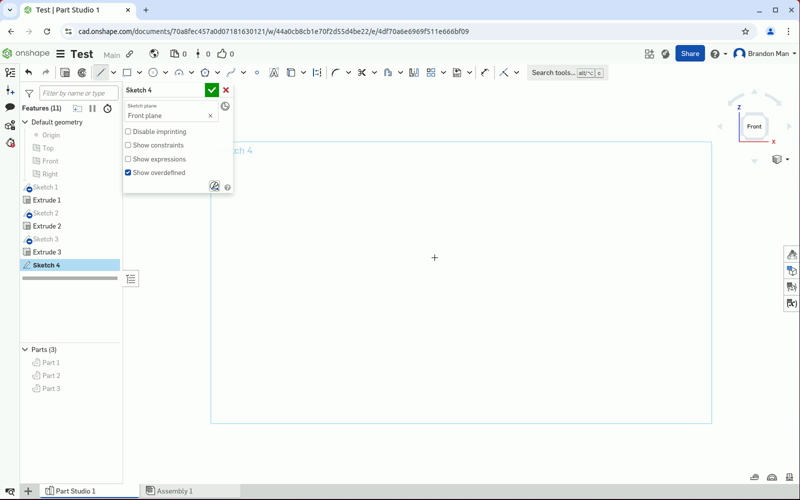
key_up(shift)
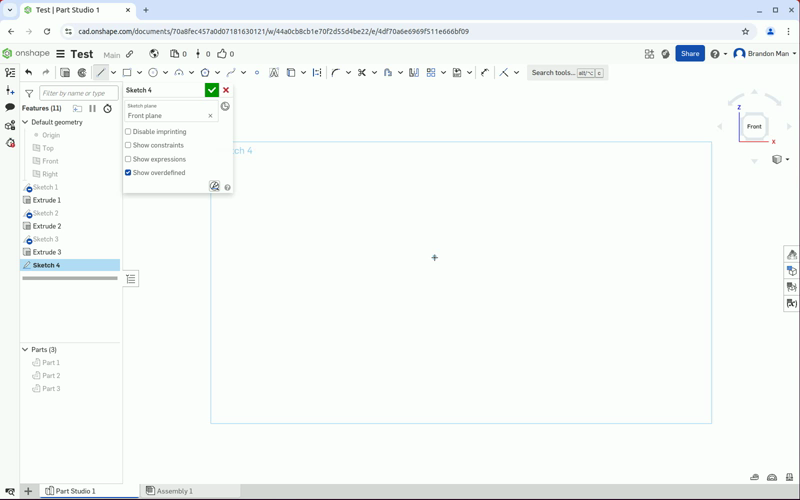
key_down(shift)
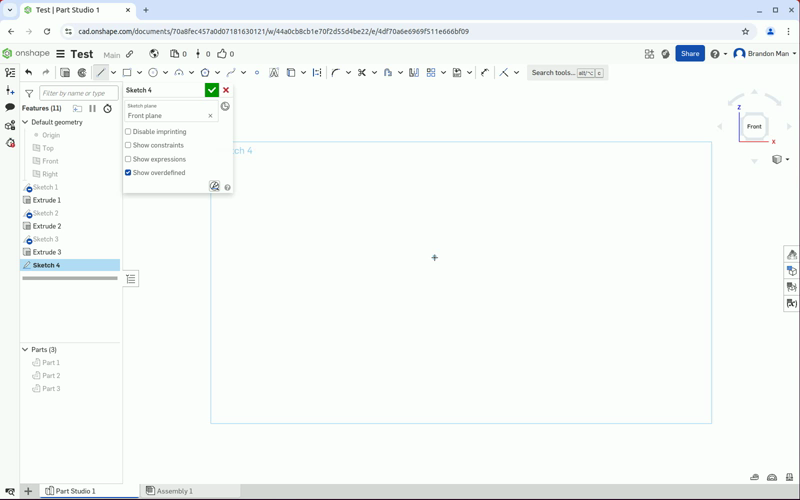
mouse_move(464, 257)
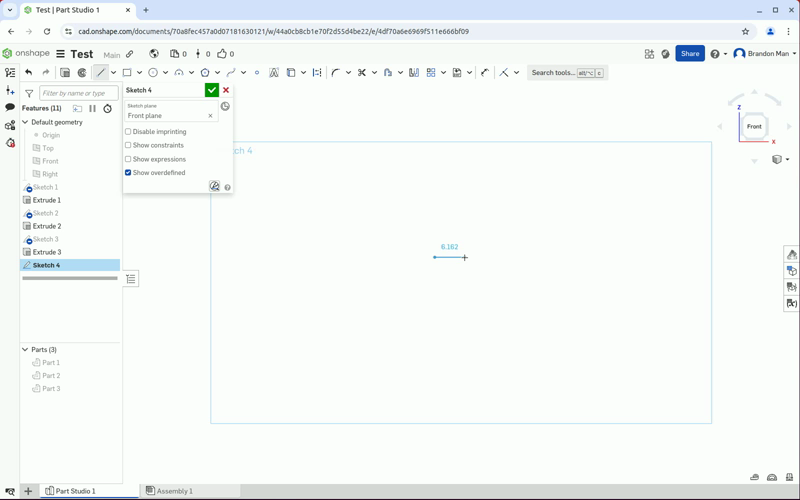
mouse_move(443, 257)
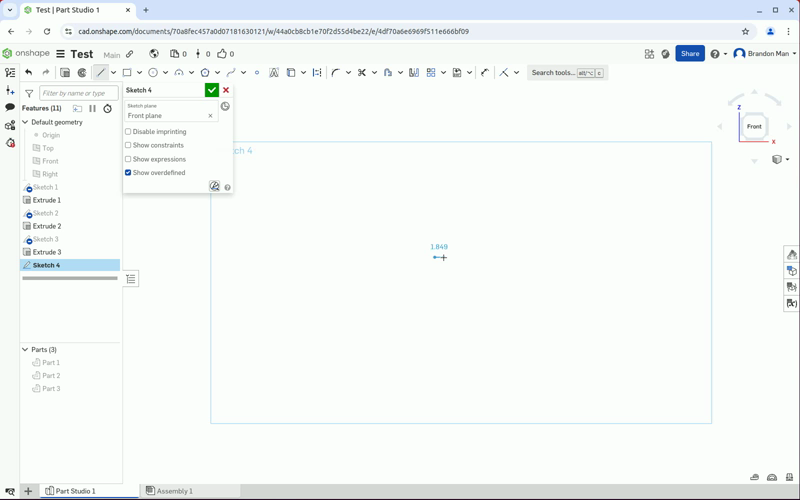
click(443, 257)
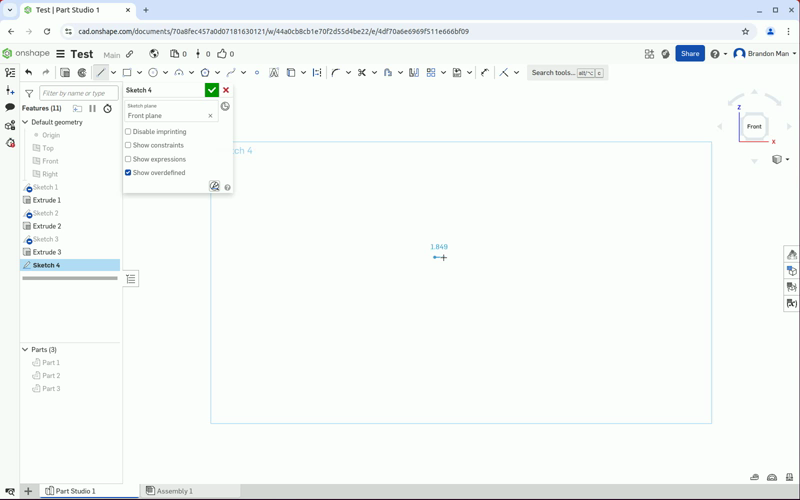
key_up(shift)
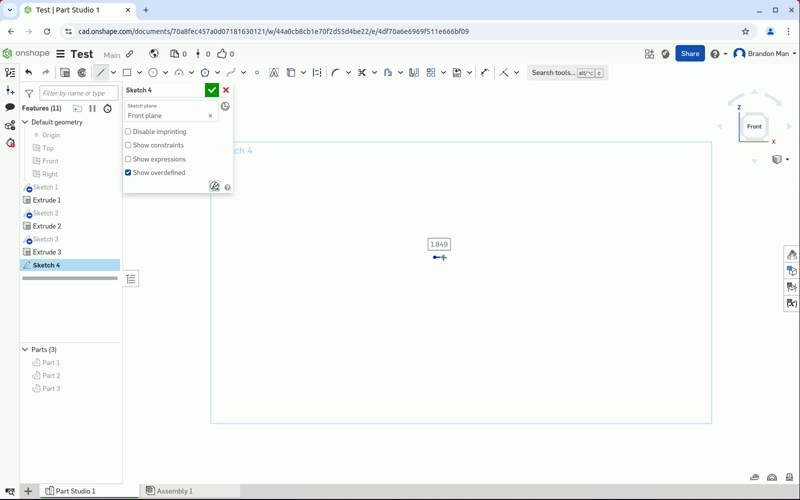
key(esc)
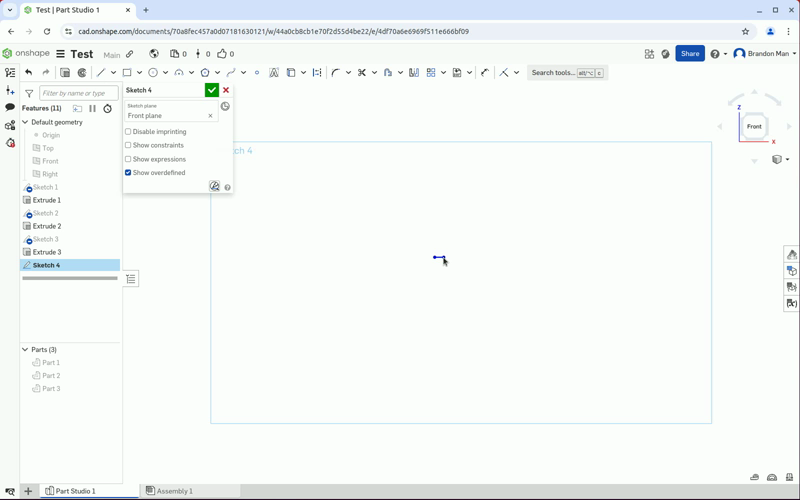
key(a)
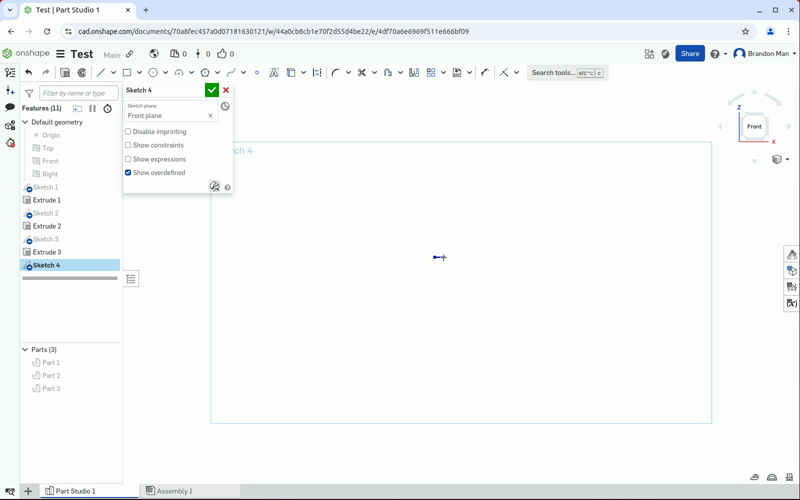
mouse_move(443, 257)
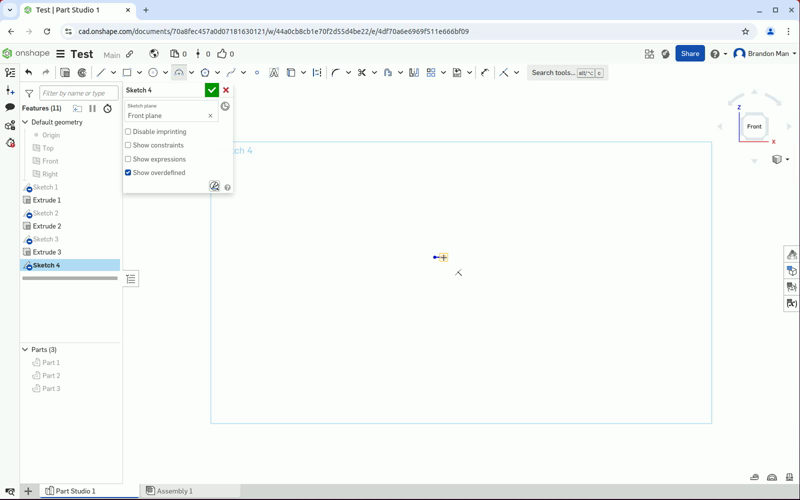
click(443, 257)
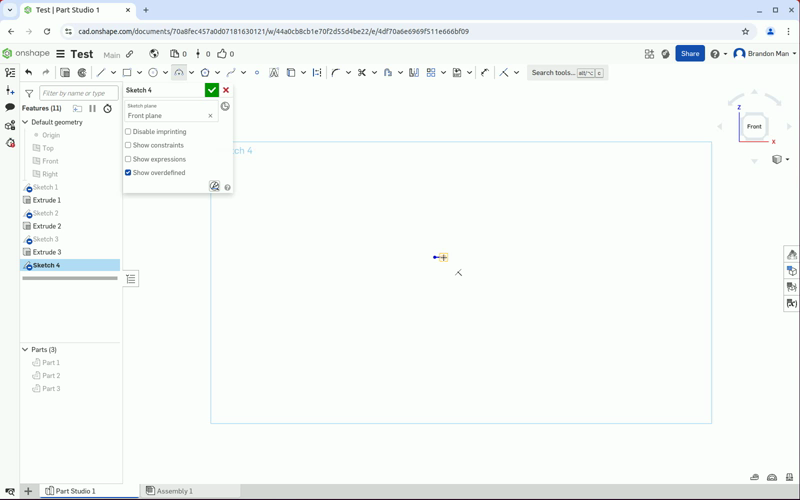
key_down(shift)
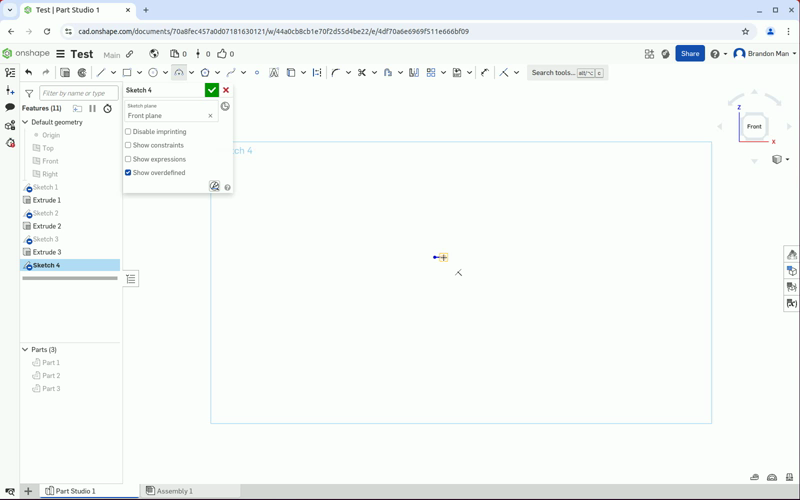
mouse_move(478, 257)
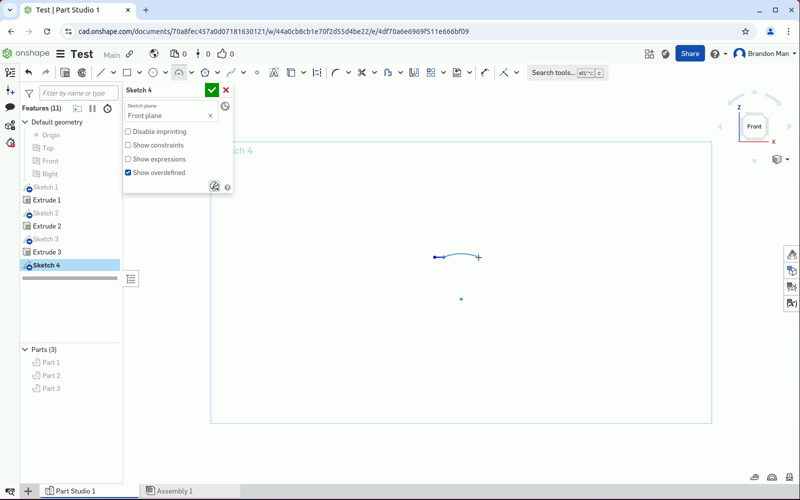
click(478, 257)
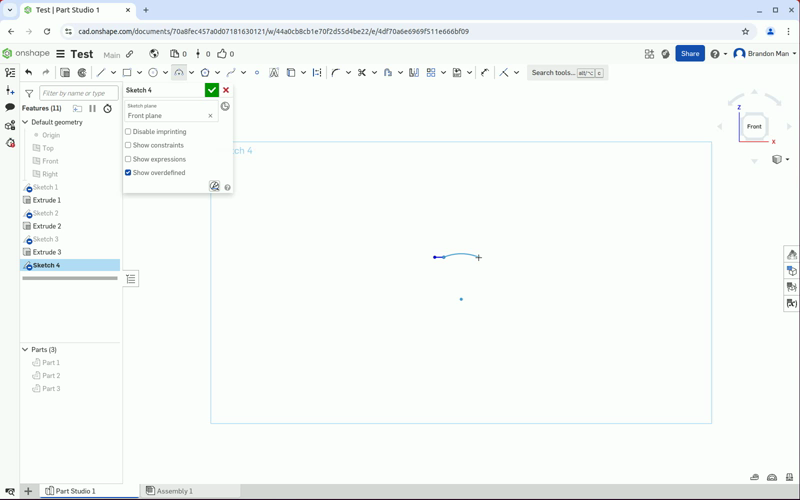
mouse_move(461, 239)
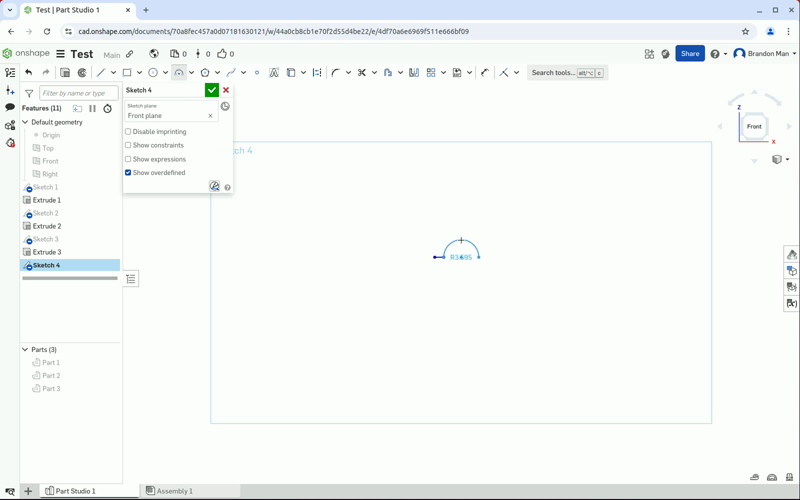
click(461, 239)
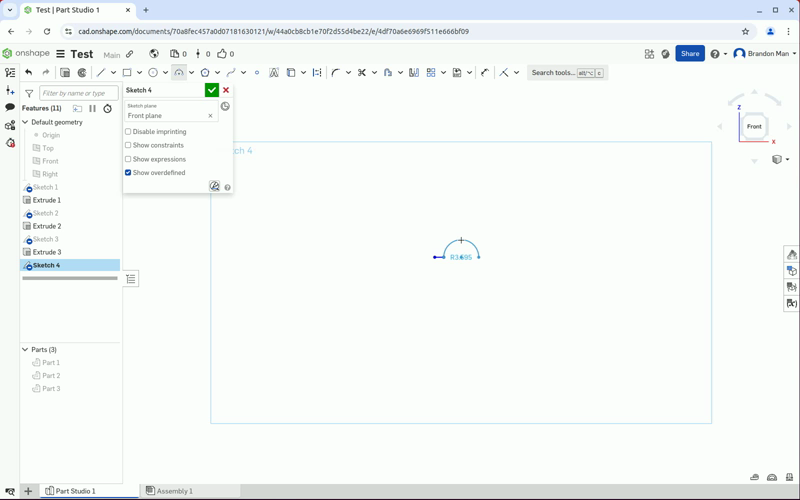
key_up(shift)
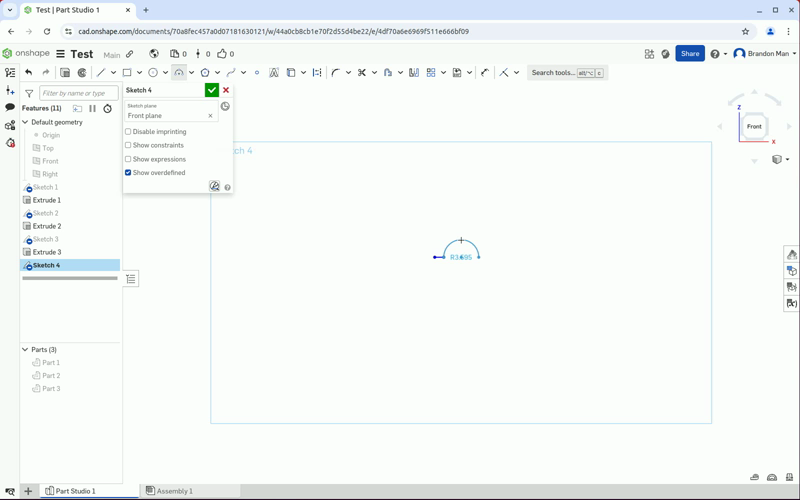
key(esc)
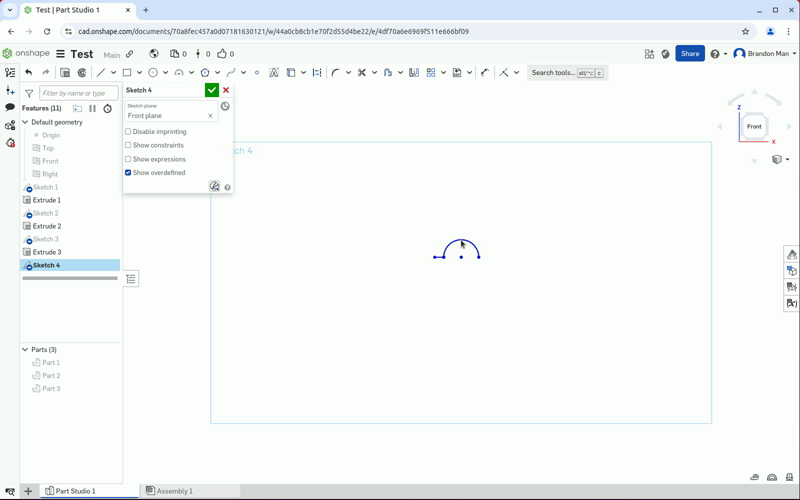
key(l)
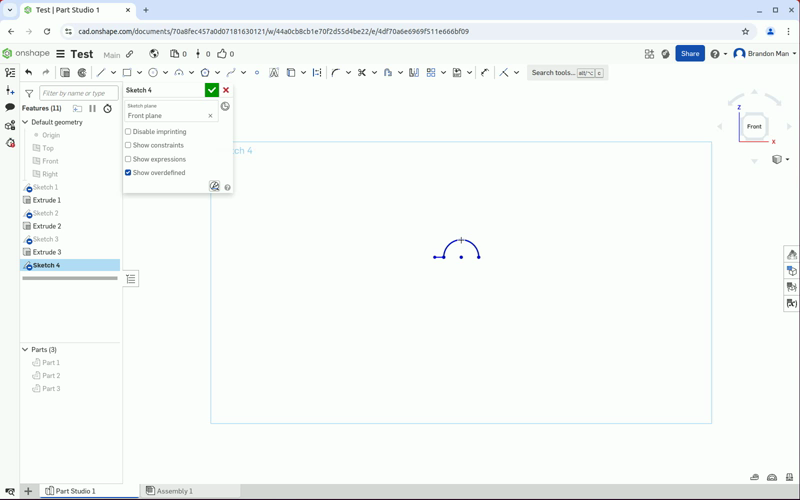
mouse_move(478, 257)
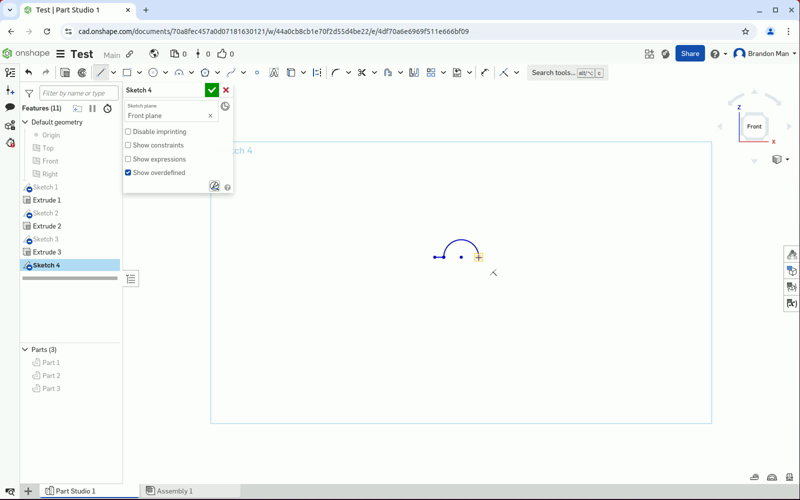
click(478, 257)
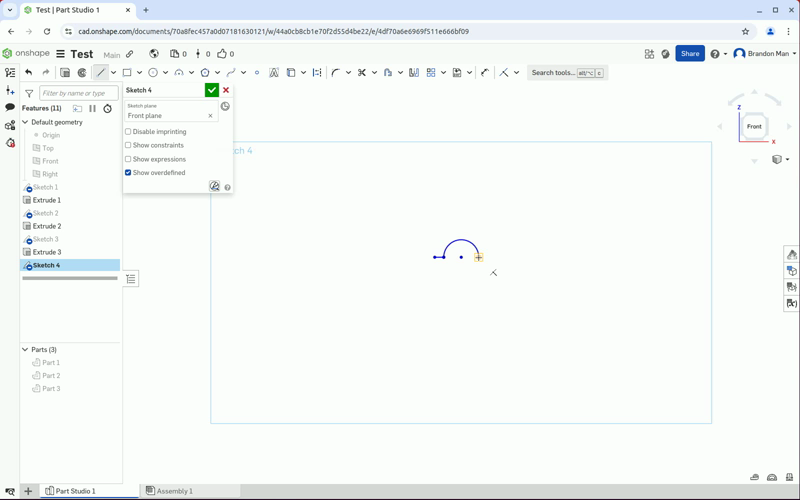
key_down(shift)
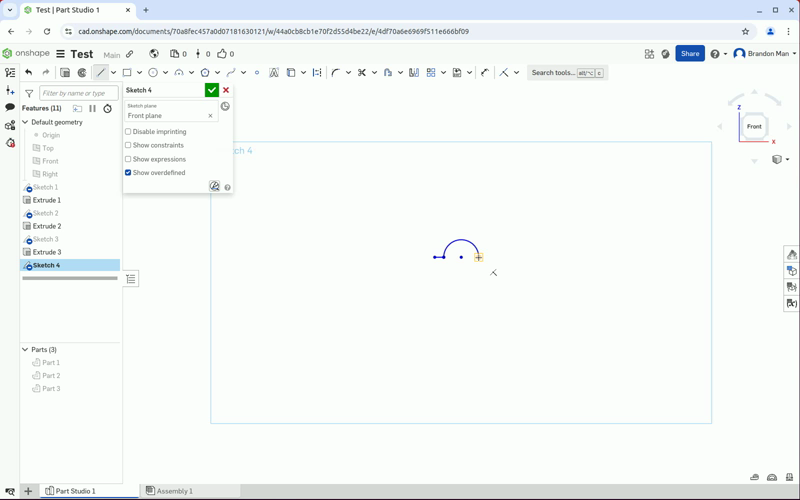
mouse_move(508, 257)
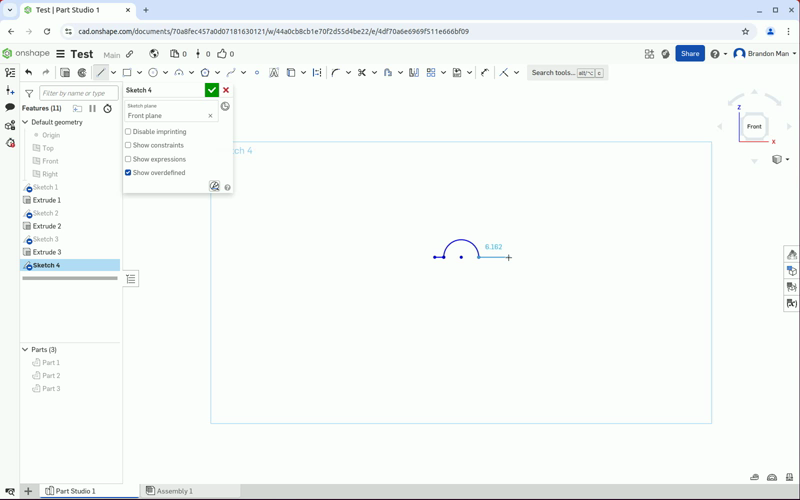
mouse_move(487, 257)
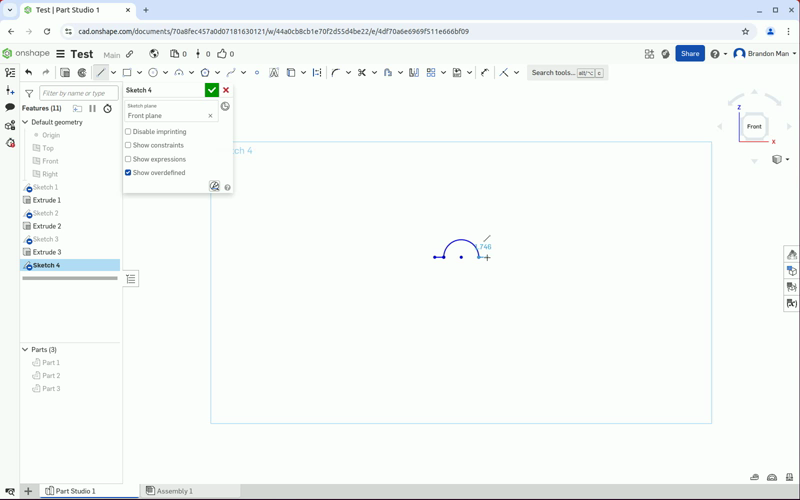
click(487, 257)
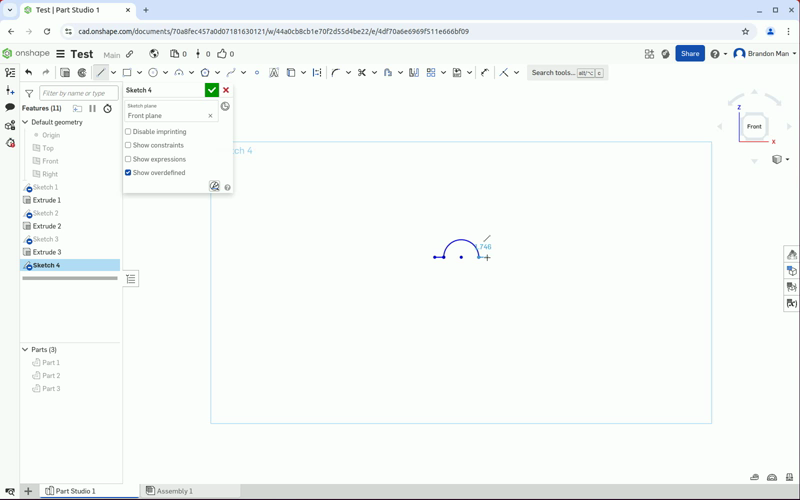
key_up(shift)
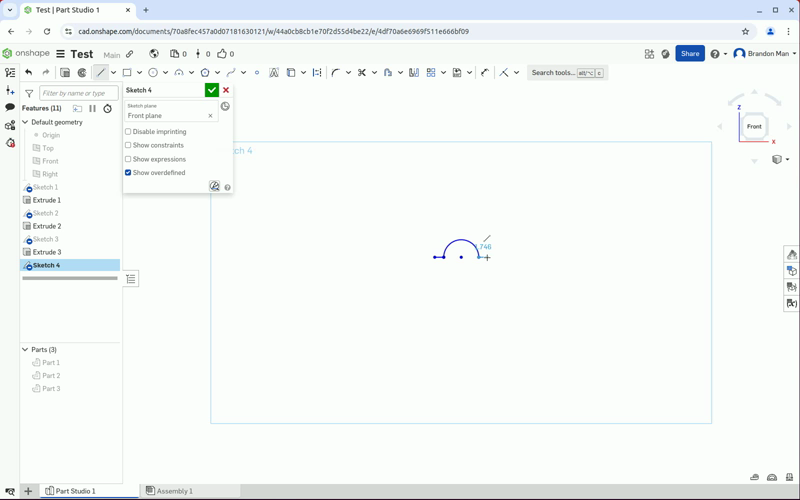
key(esc)
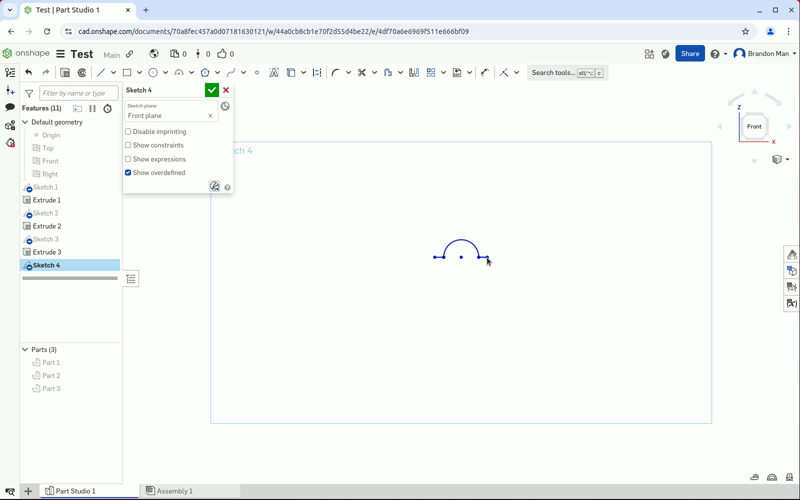
key(a)
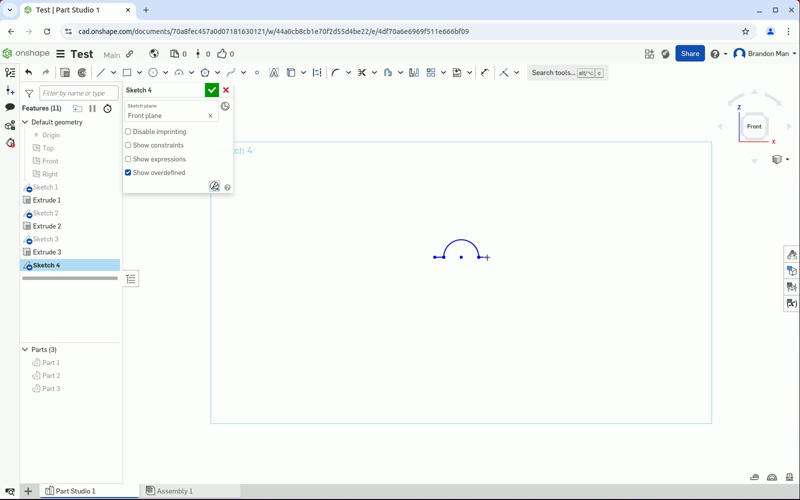
mouse_move(487, 257)
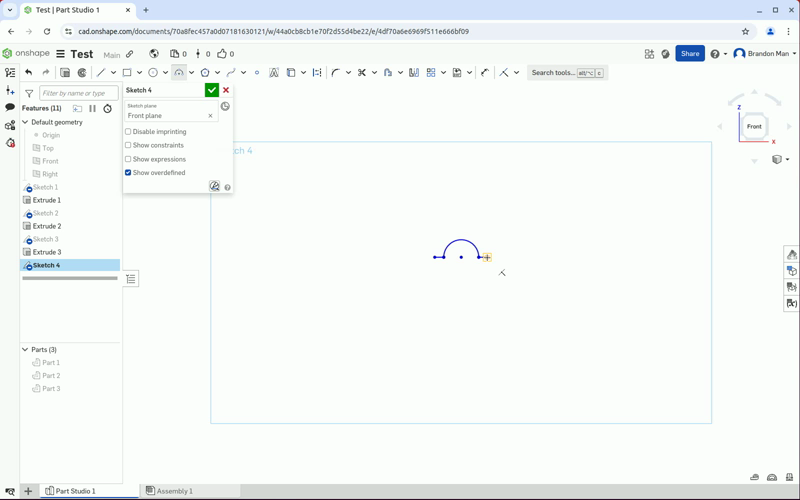
click(487, 257)
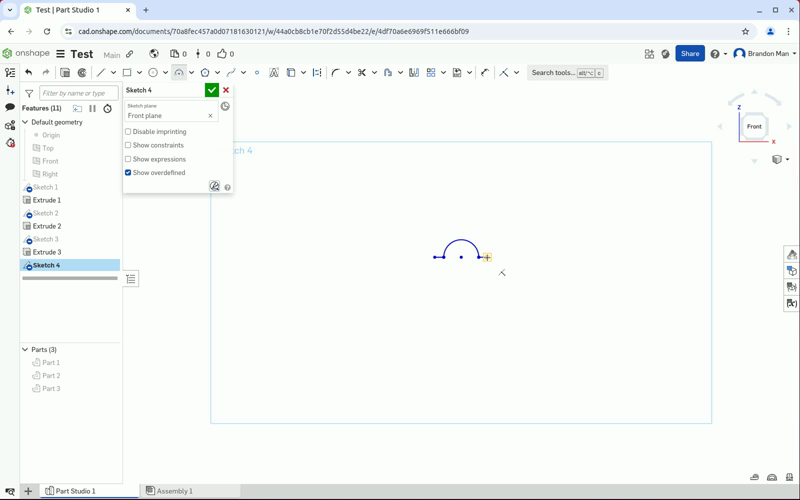
mouse_move(434, 257)
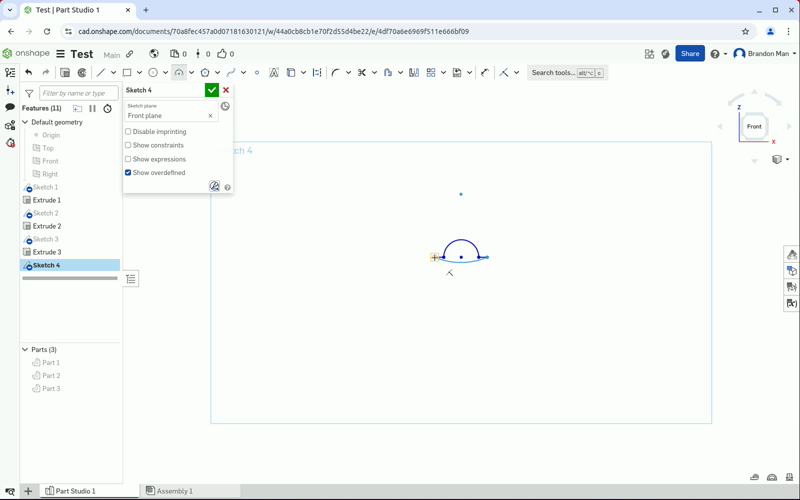
click(434, 257)
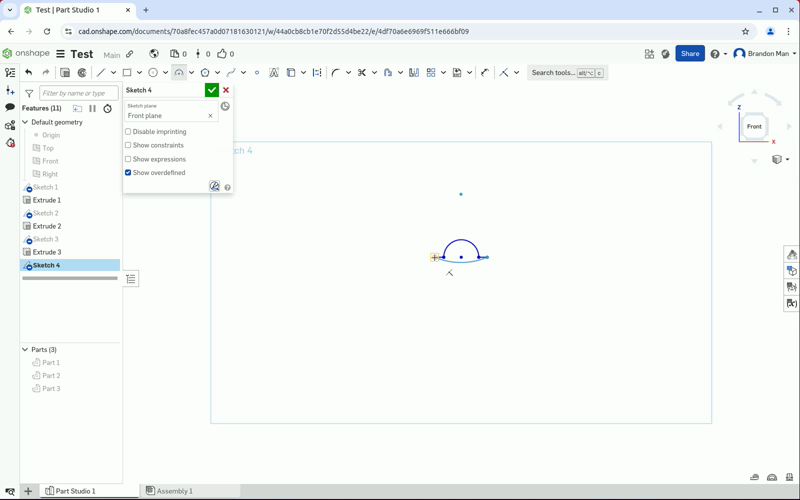
key_down(shift)
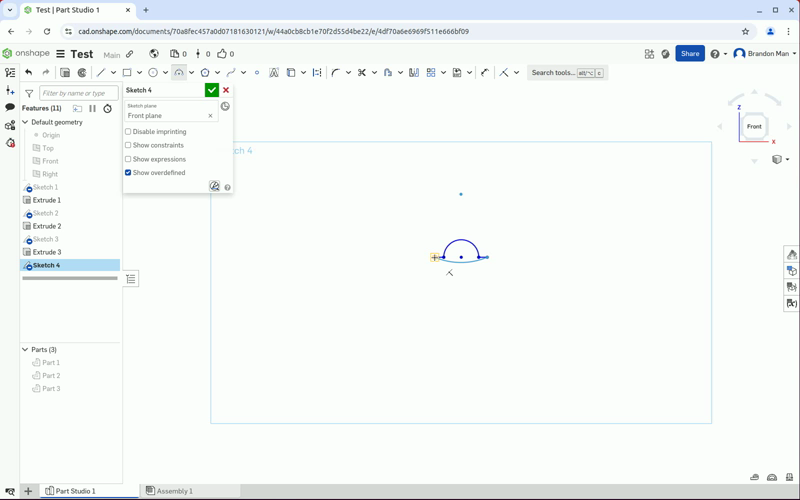
mouse_move(461, 231)
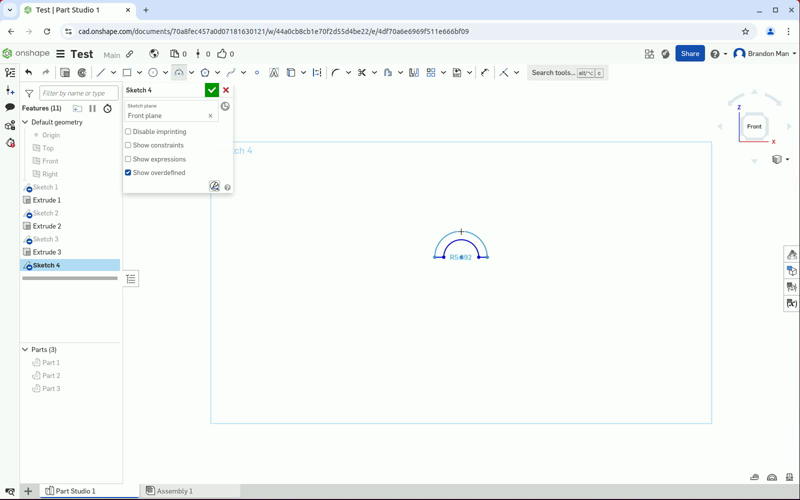
click(461, 231)
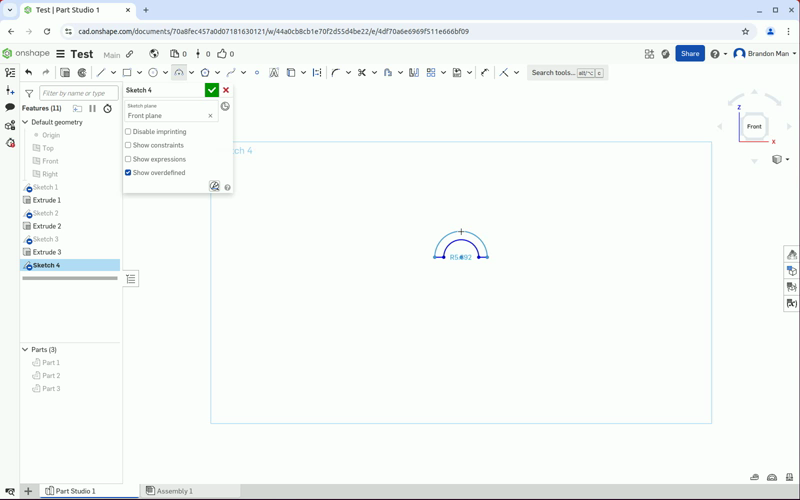
key_up(shift)
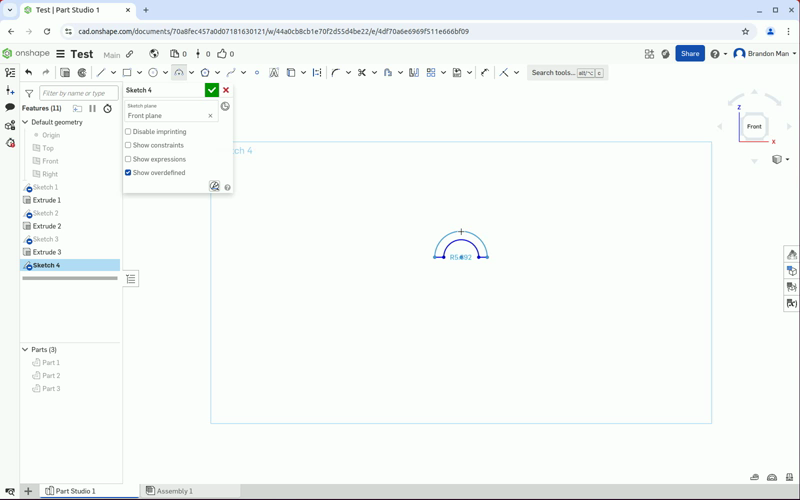
key(esc)
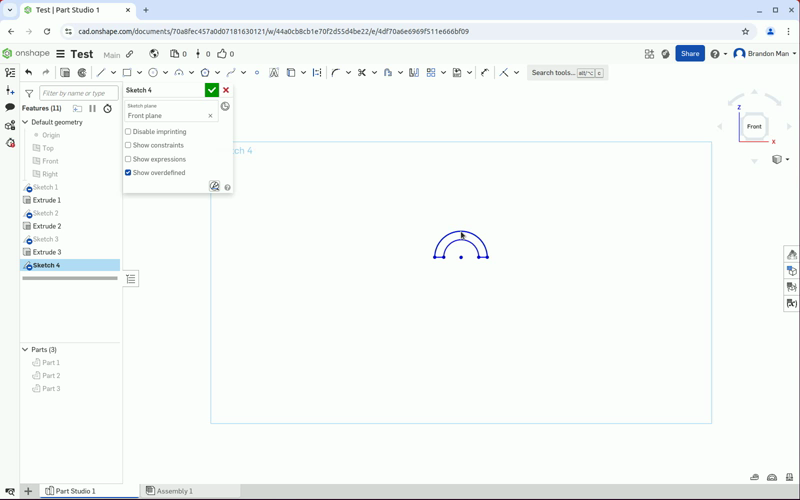
mouse_move(460, 239)
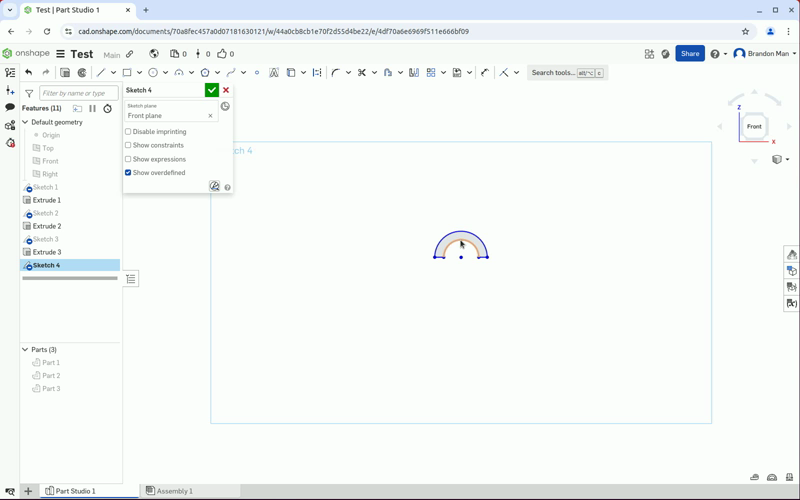
scroll(6)
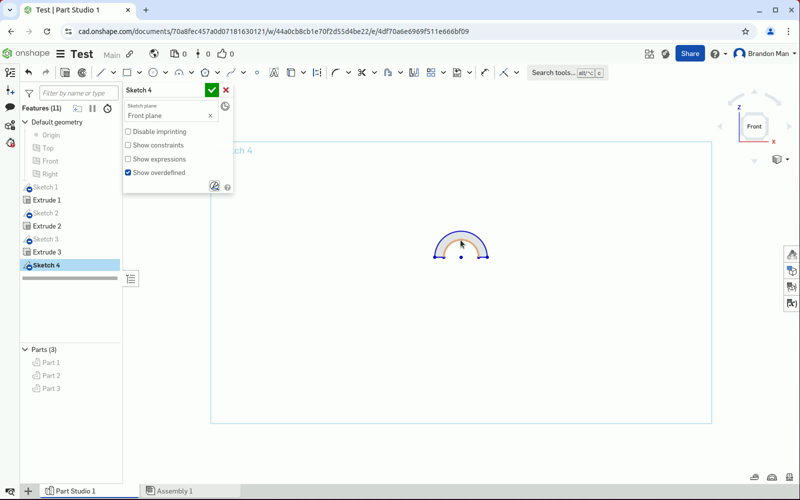
scroll(6)
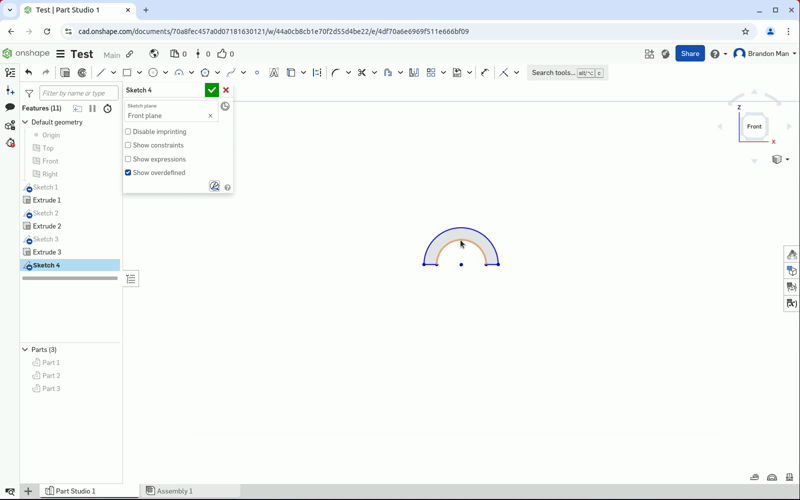
scroll(6)
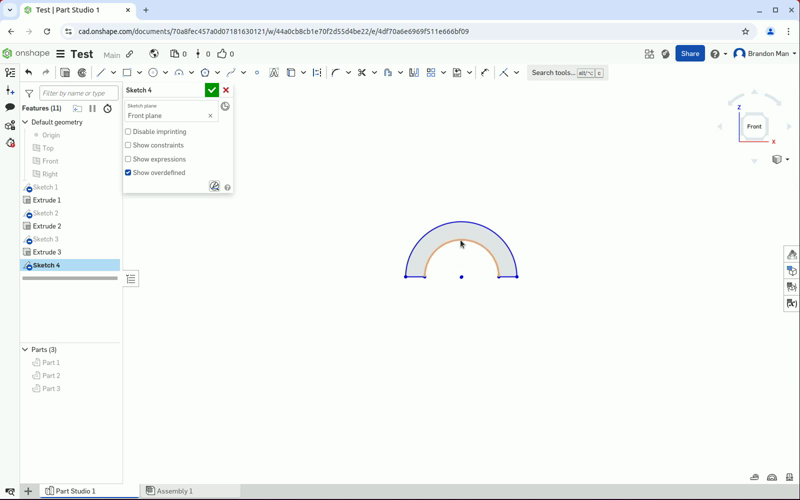
scroll(6)
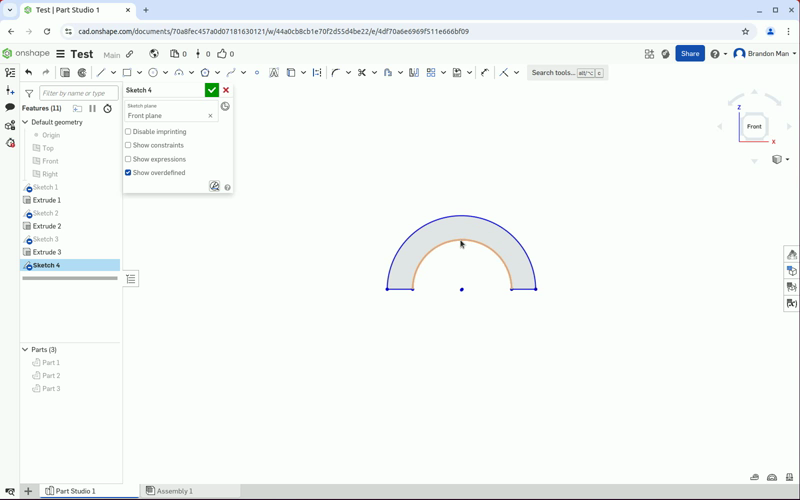
scroll(6)
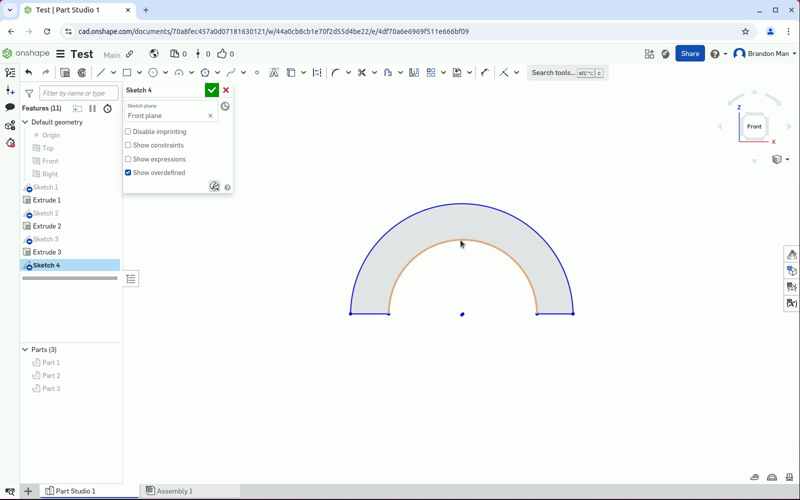
scroll(6)
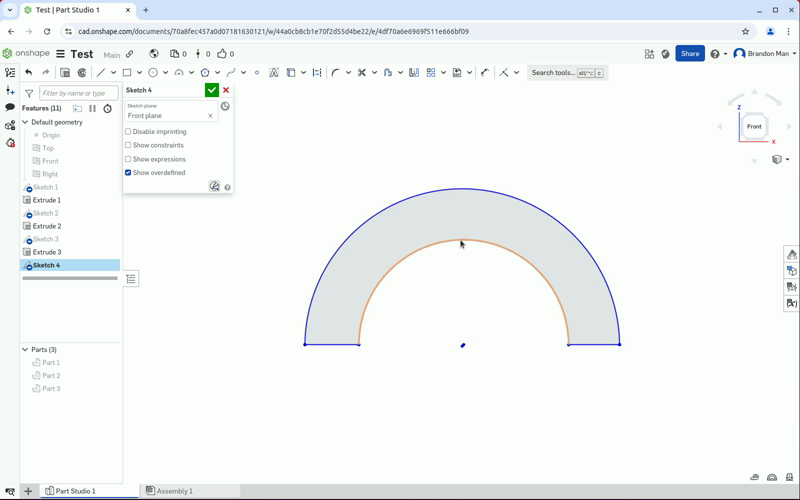
scroll(6)
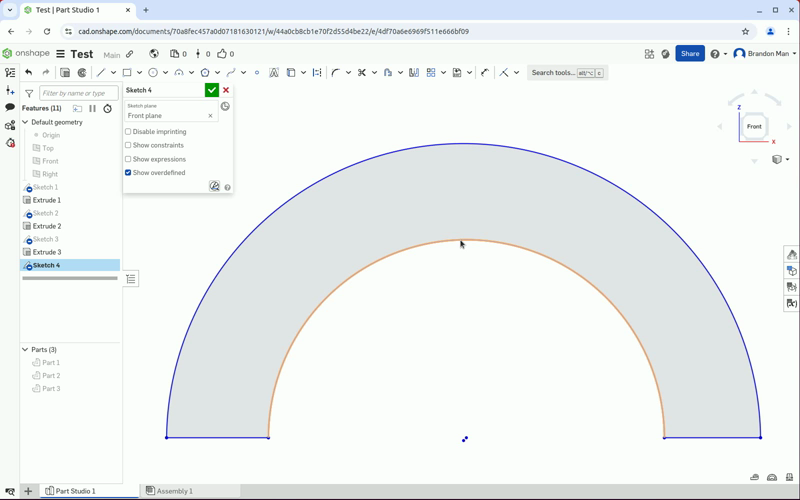
click(460, 239)
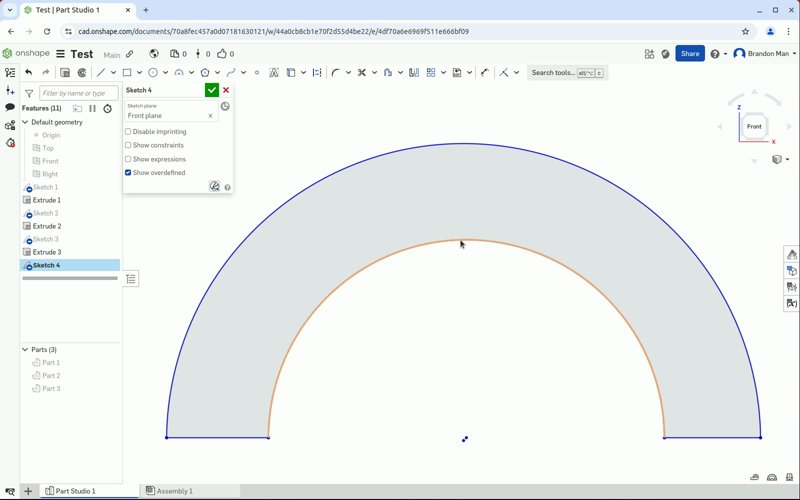
scroll(-6)
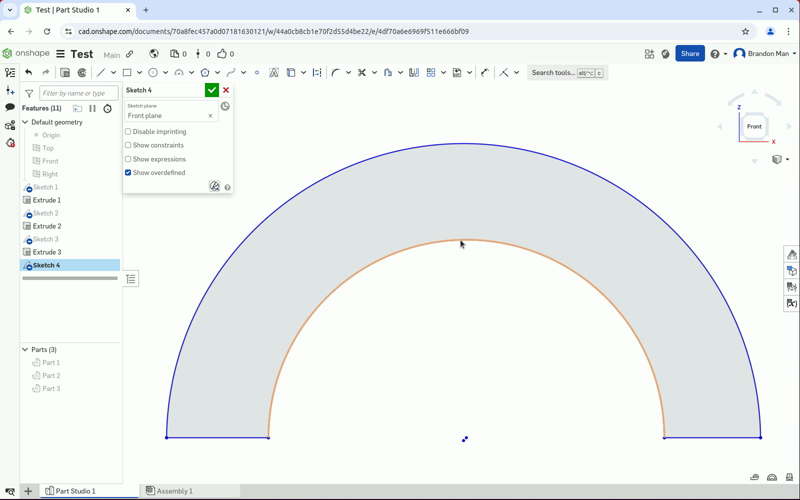
scroll(-6)
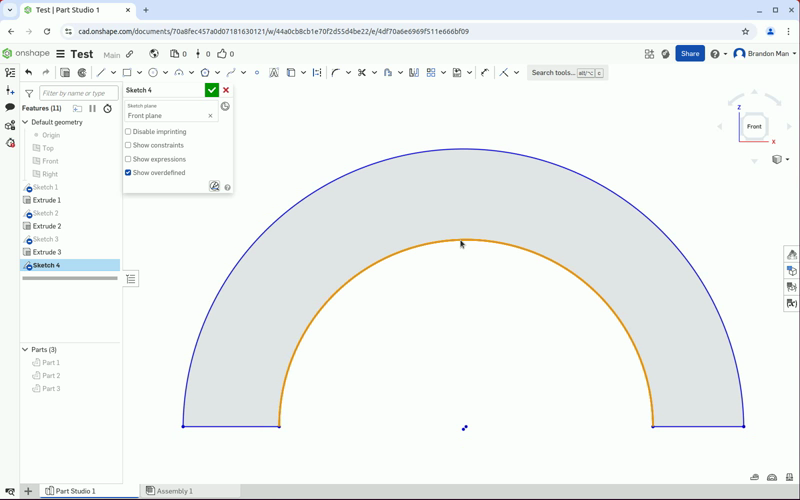
scroll(-6)
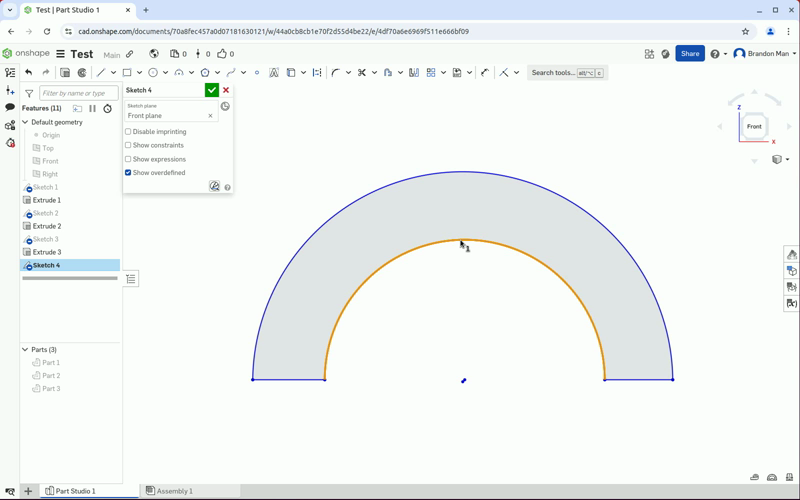
scroll(-6)
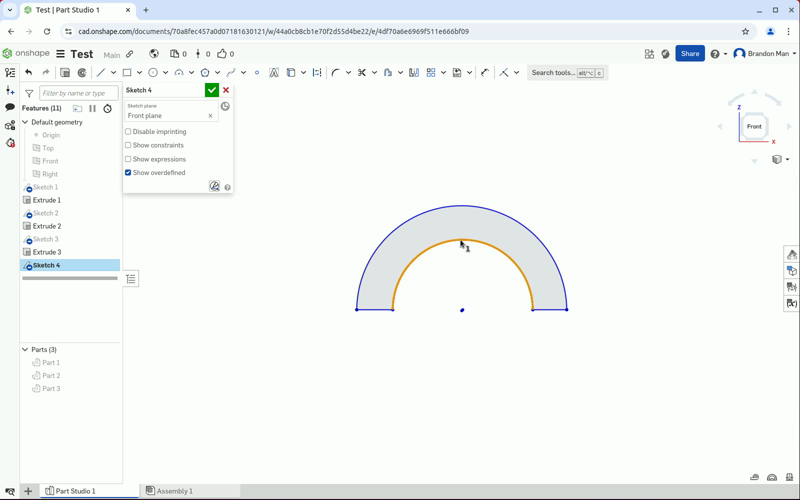
scroll(-6)
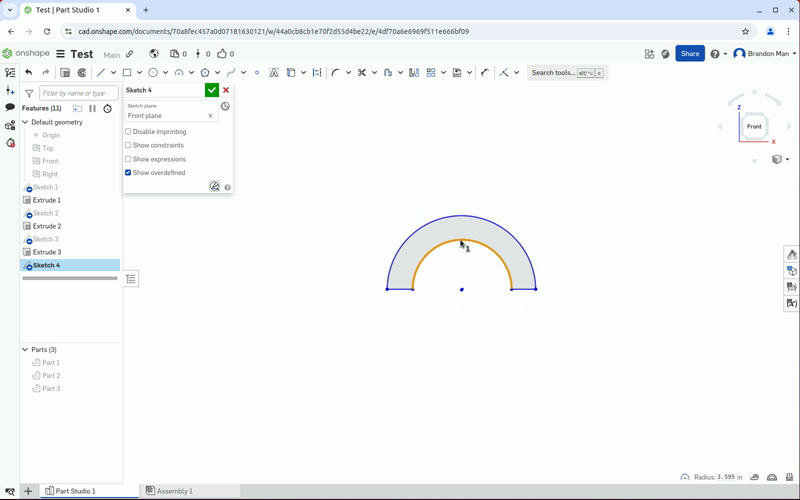
scroll(-6)
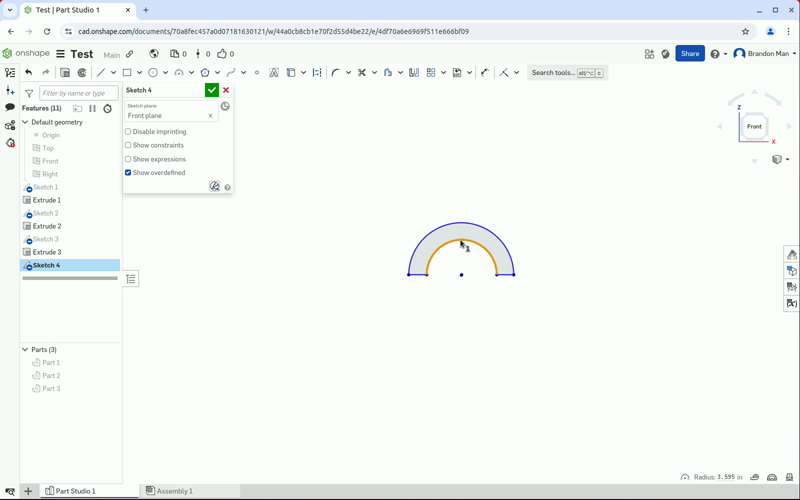
scroll(-6)
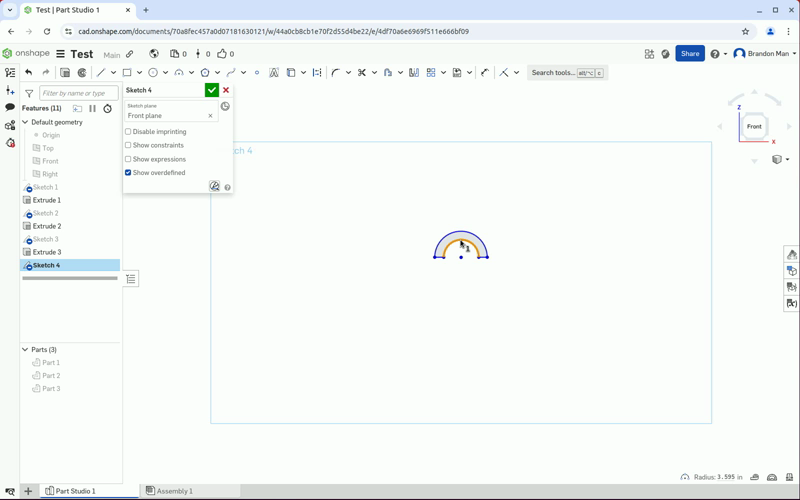
mouse_move(73, 352)
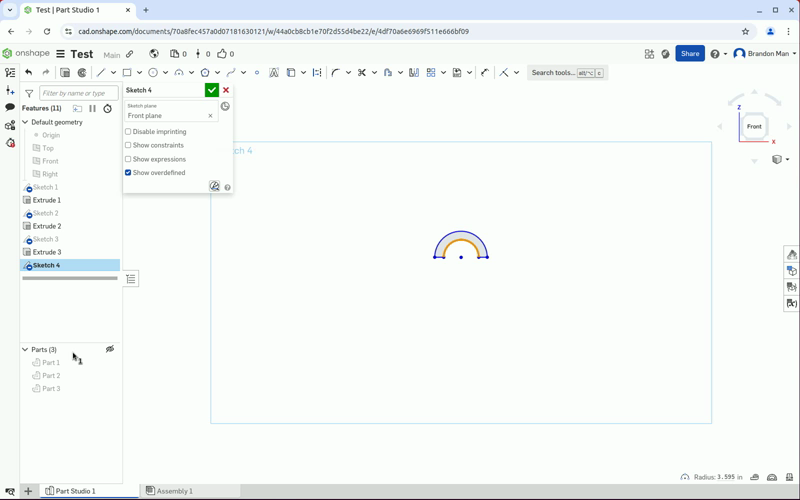
key(shift+y)
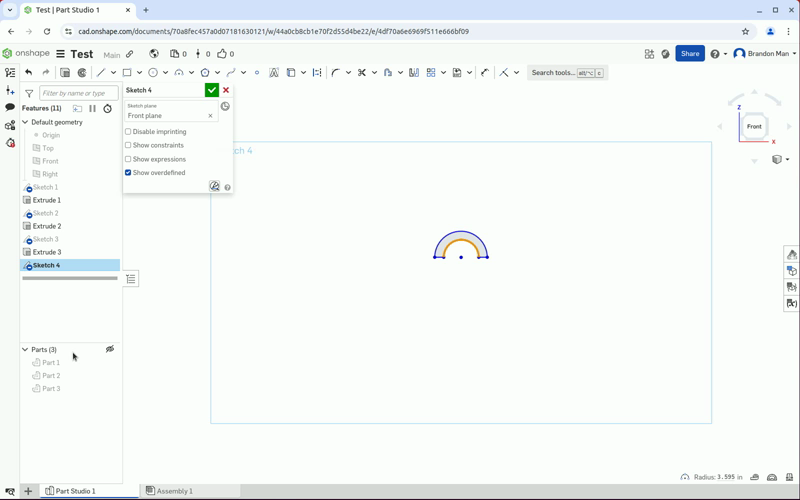
key(shift+e)
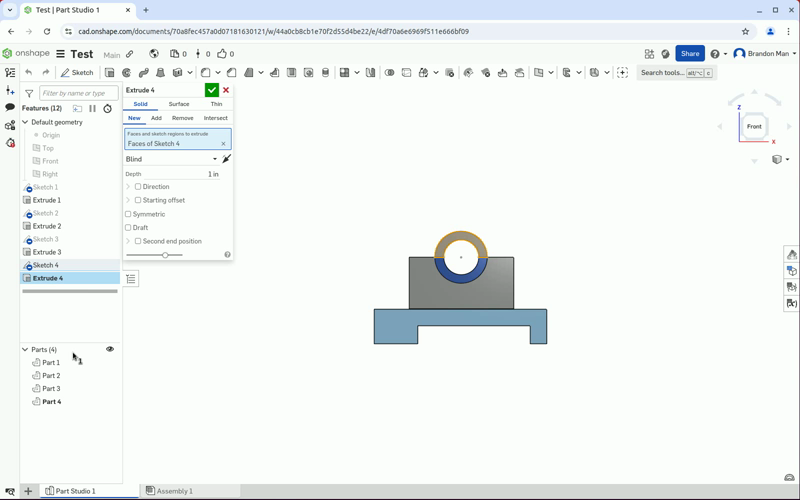
mouse_move(143, 106)
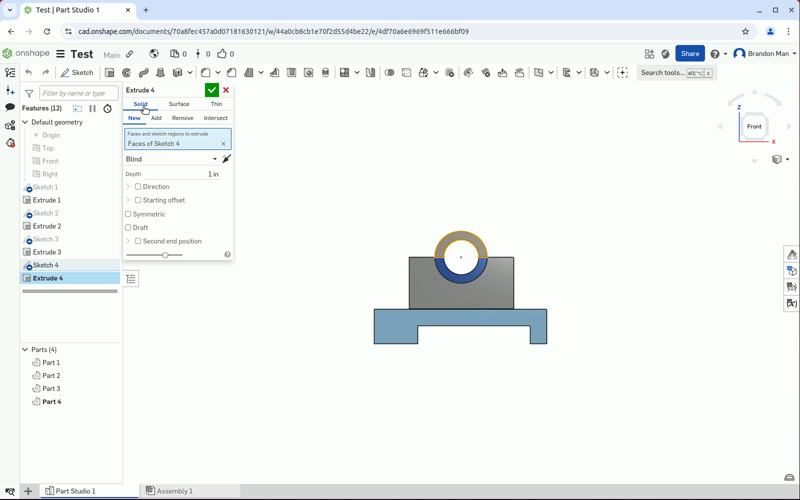
click(143, 106)
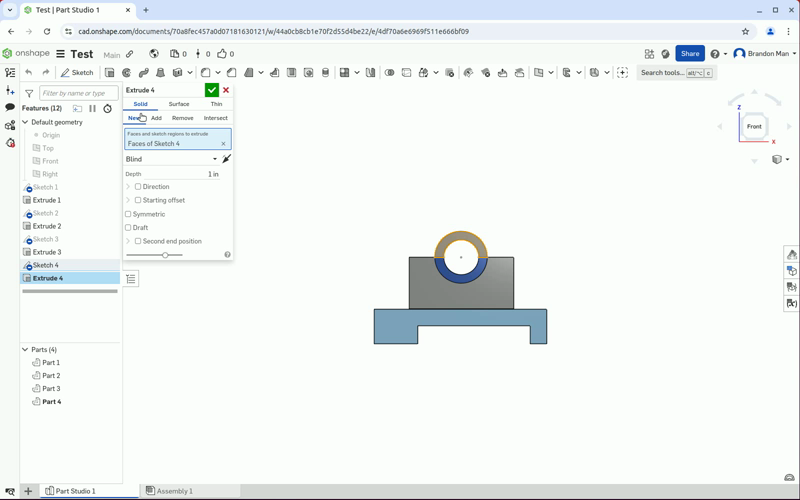
mouse_move(137, 120)
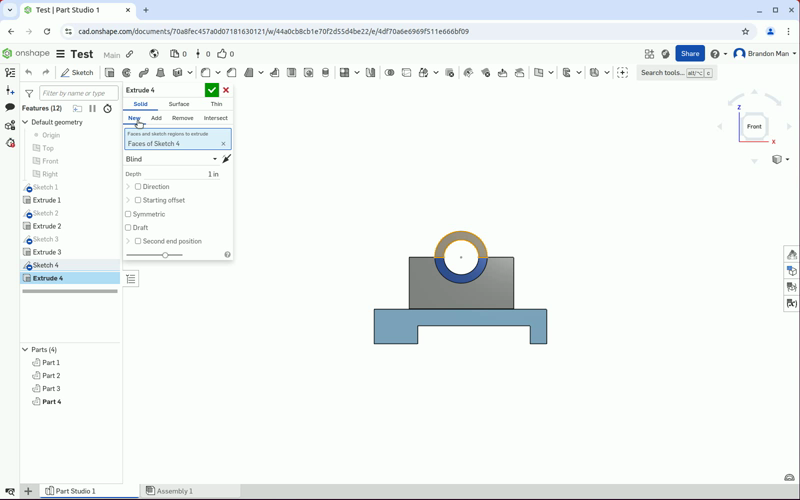
click(137, 120)
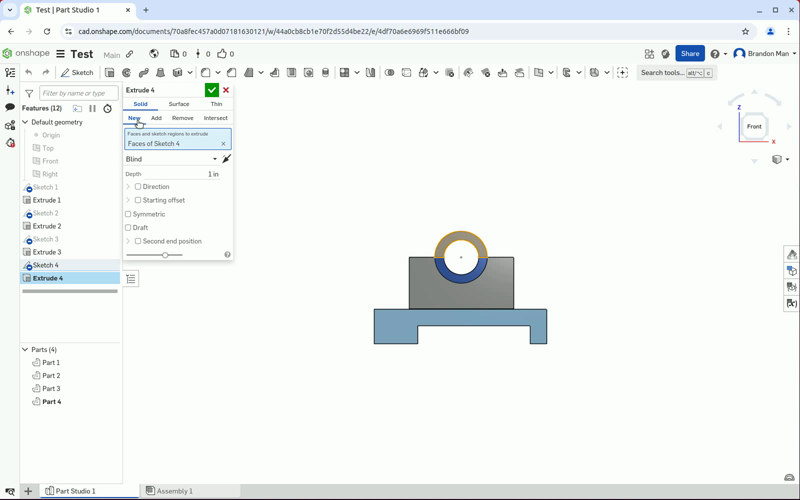
key(tab, 4)
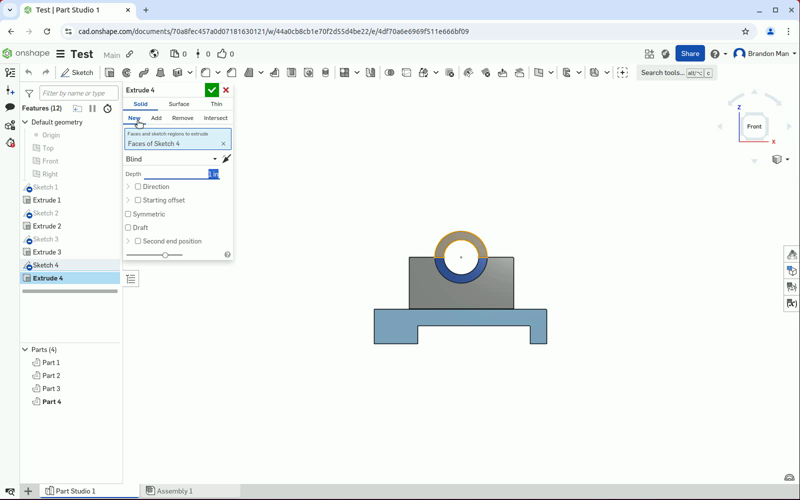
text(21.423)
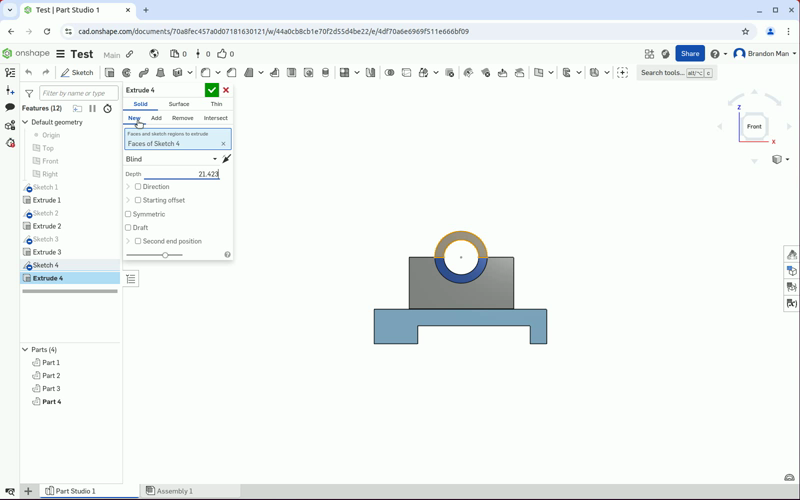
key(enter)
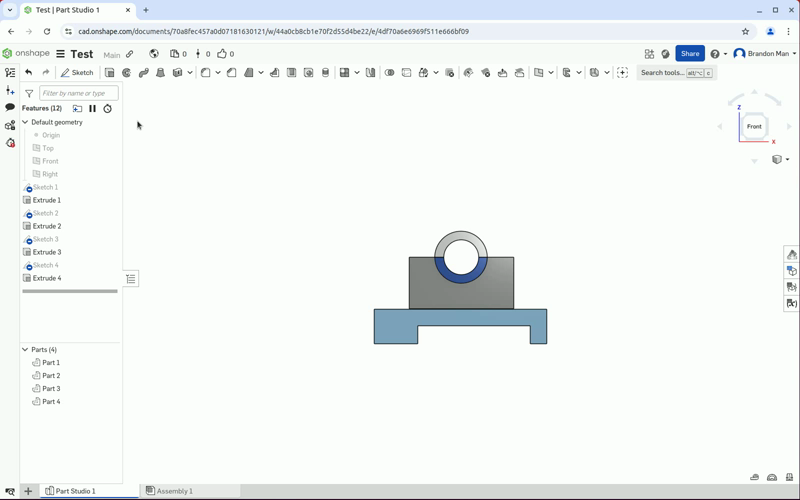
key(shift+h)
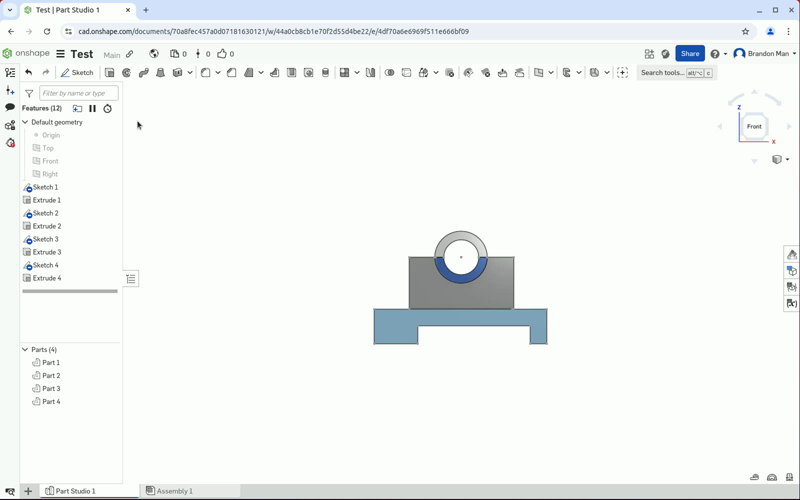
key(shift+h)
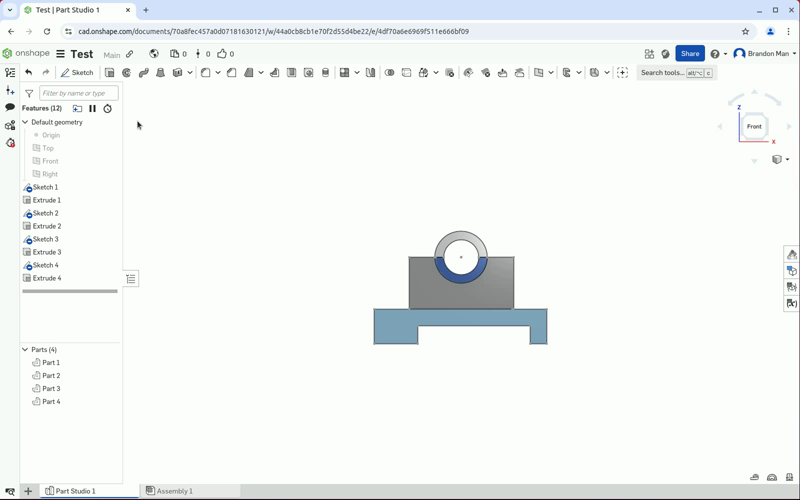
key(shift+7)
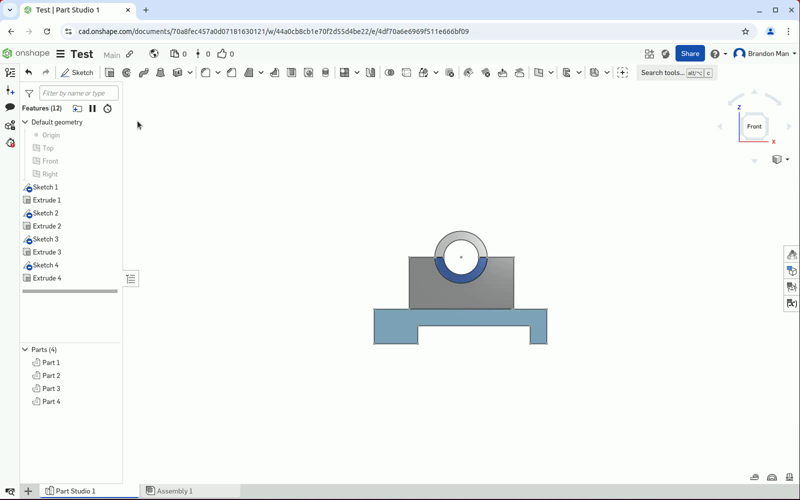
key(left, 2)
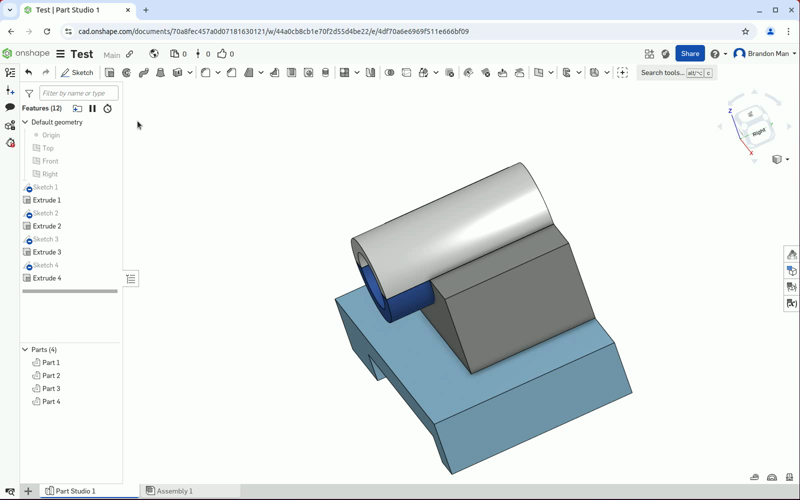
key(down, 2)
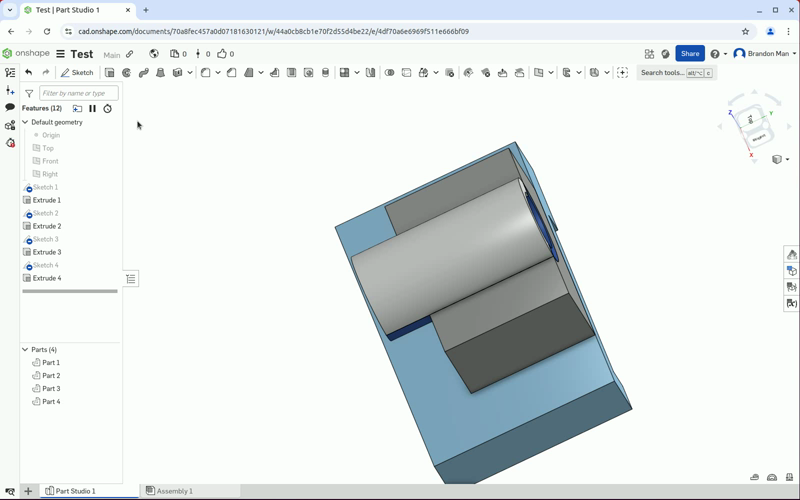
key(up, 2)
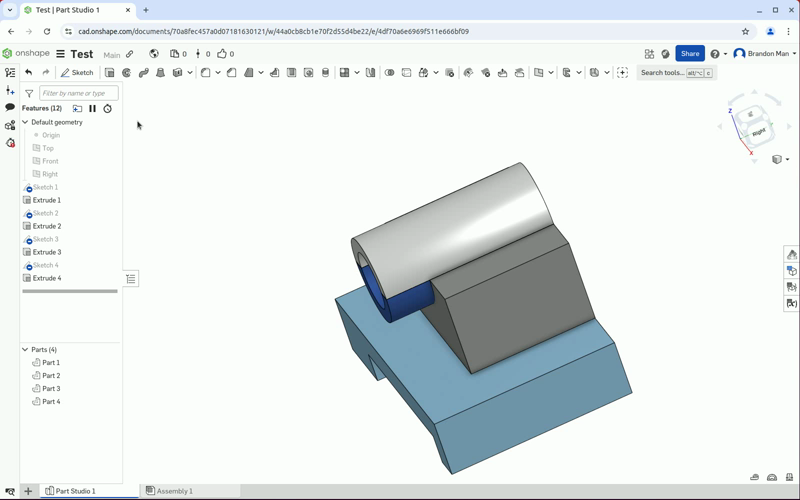
key(right, 2)
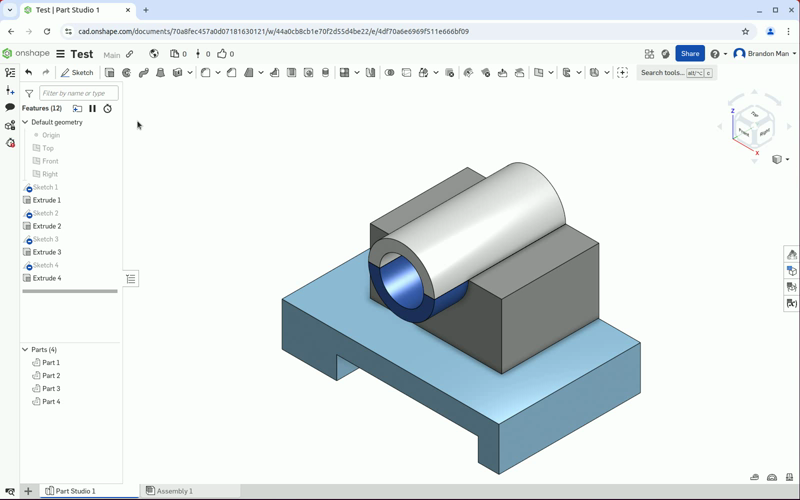
mouse_move(73, 189)
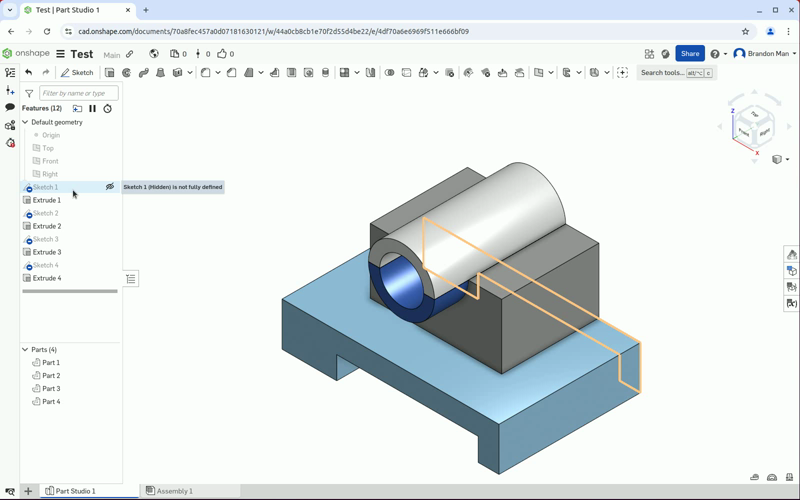
click(73, 189)